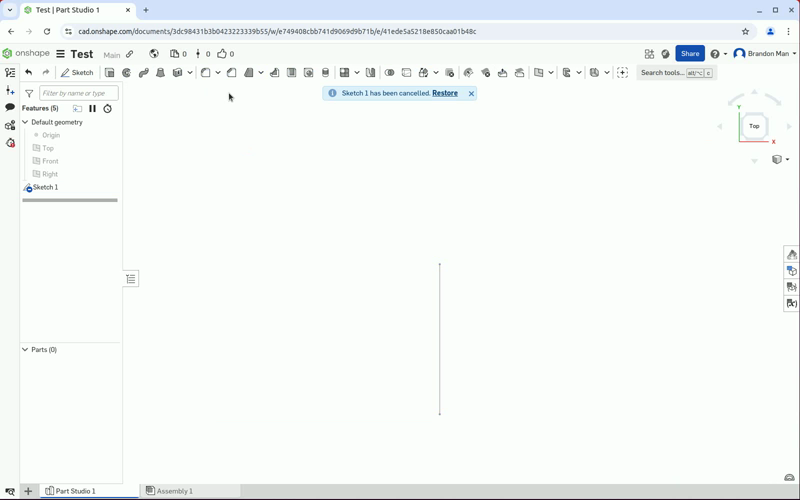
key(shift+h)
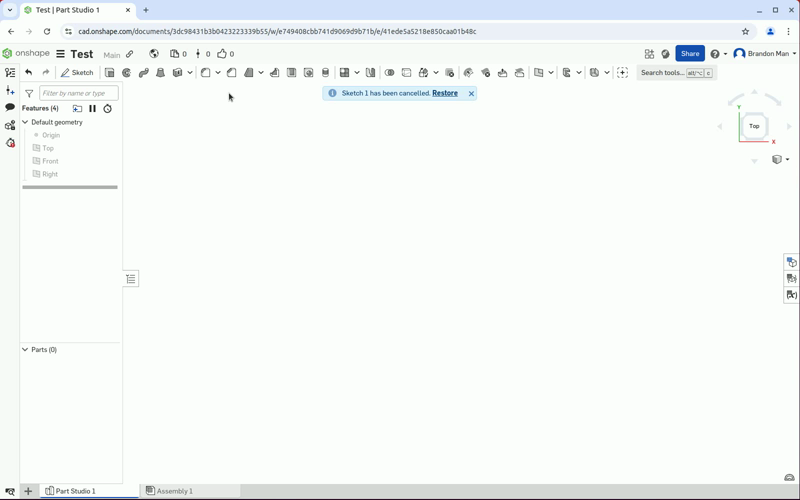
mouse_move(73, 352)
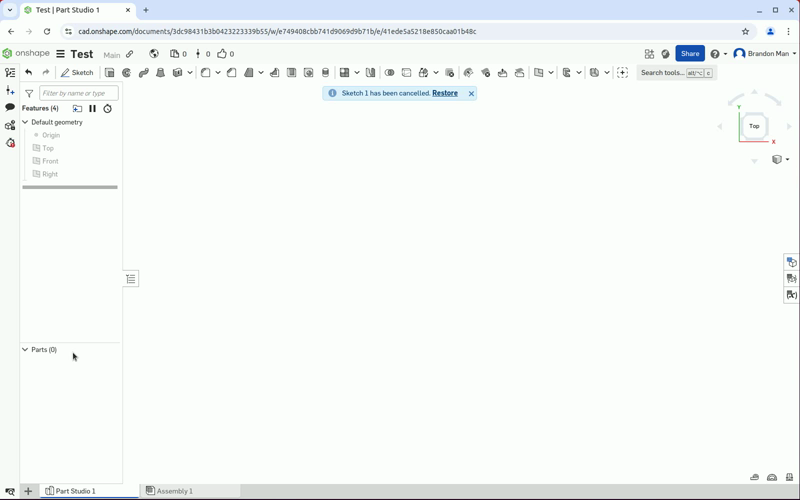
key(y)
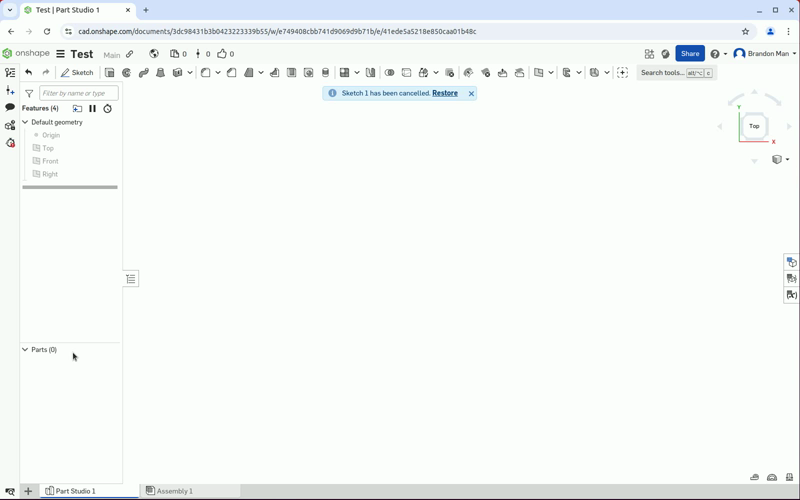
key(shift+p)
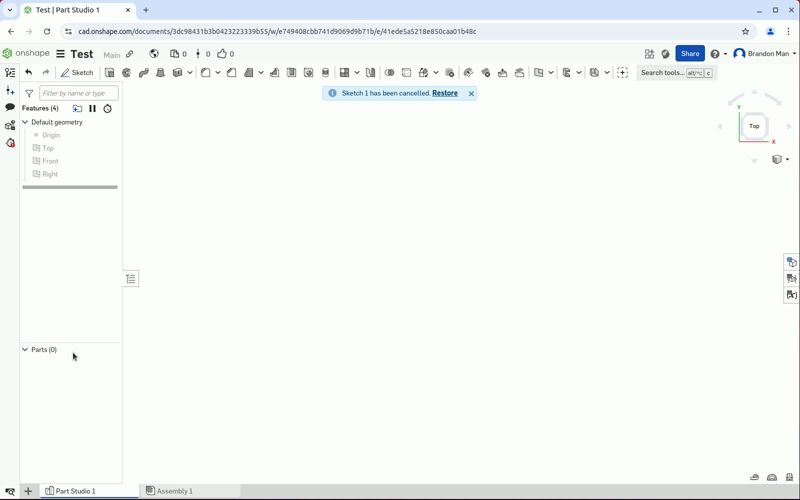
key(space)
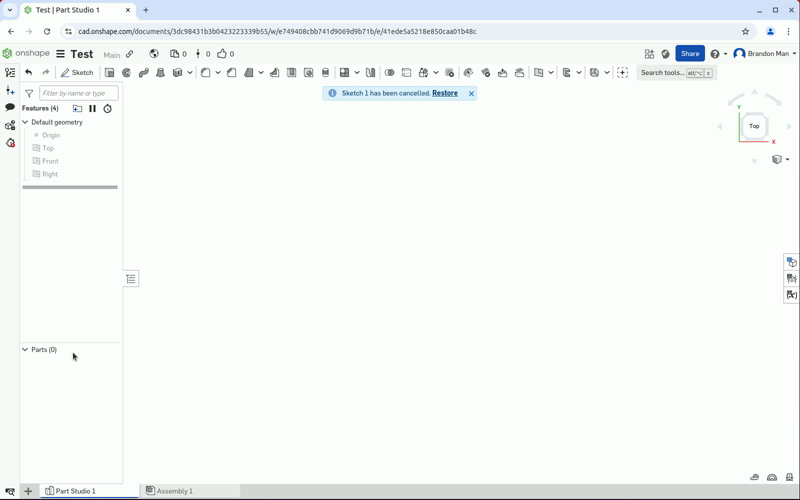
key_down(shift)
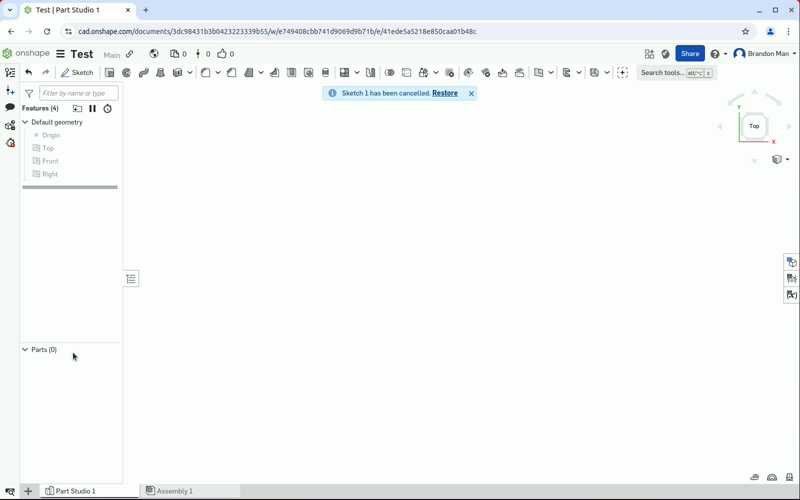
key(up)
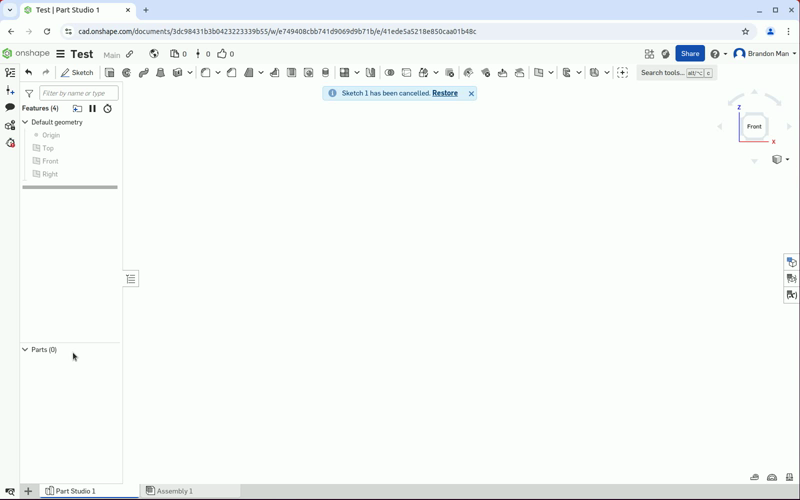
key_up(shift)
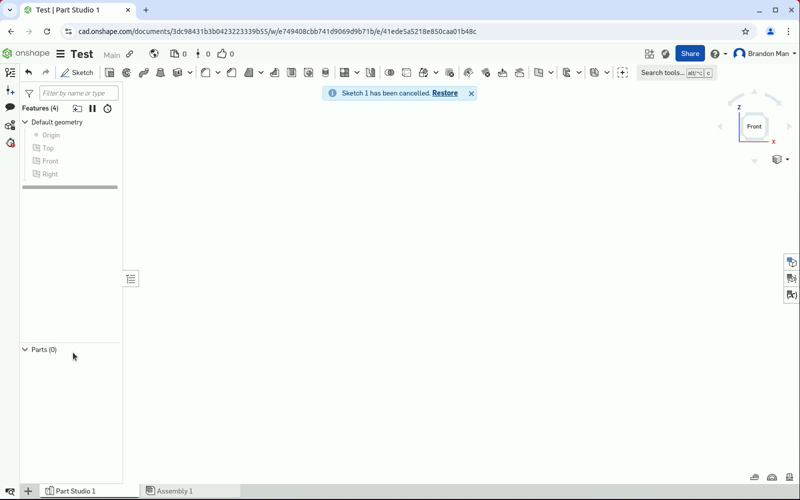
mouse_move(73, 352)
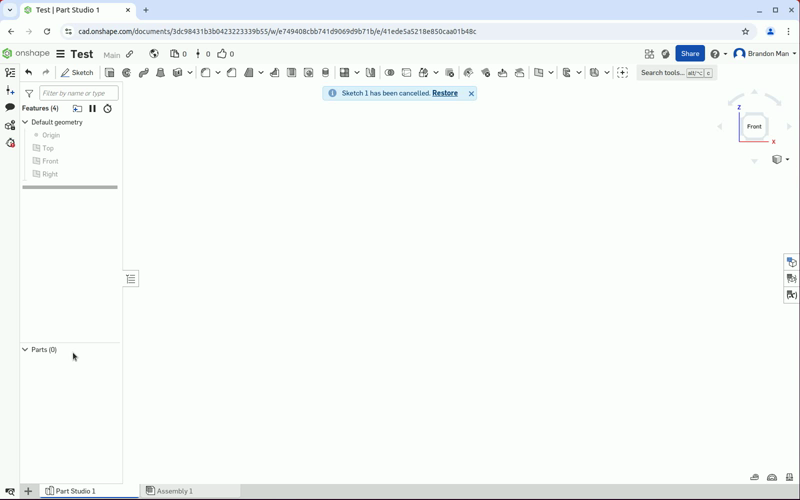
key(shift+y)
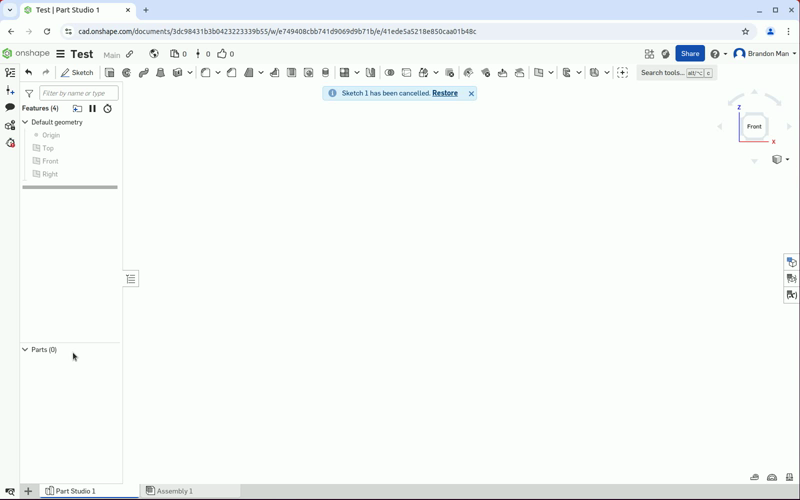
key(shift+s)
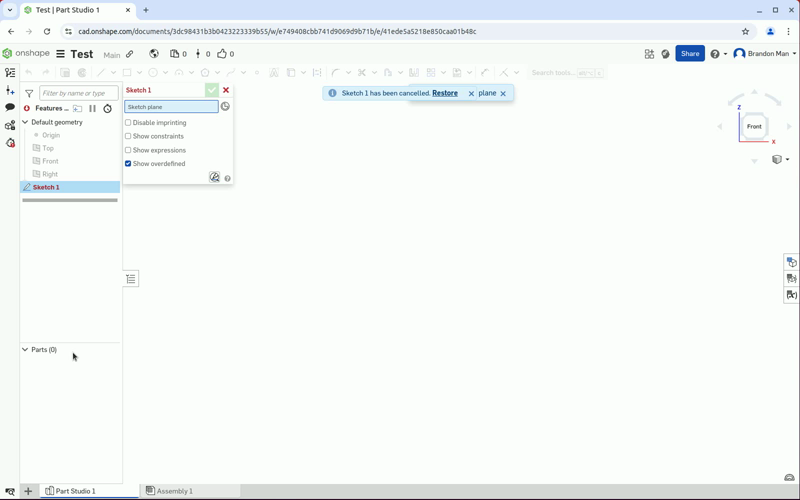
mouse_move(73, 163)
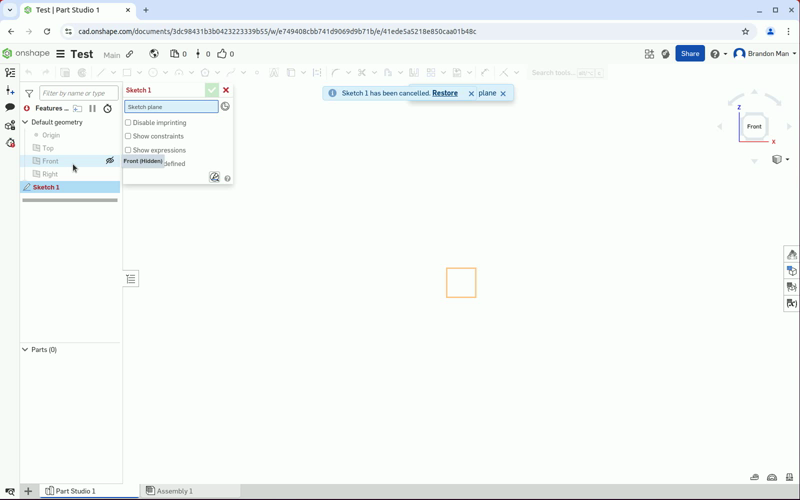
click(73, 163)
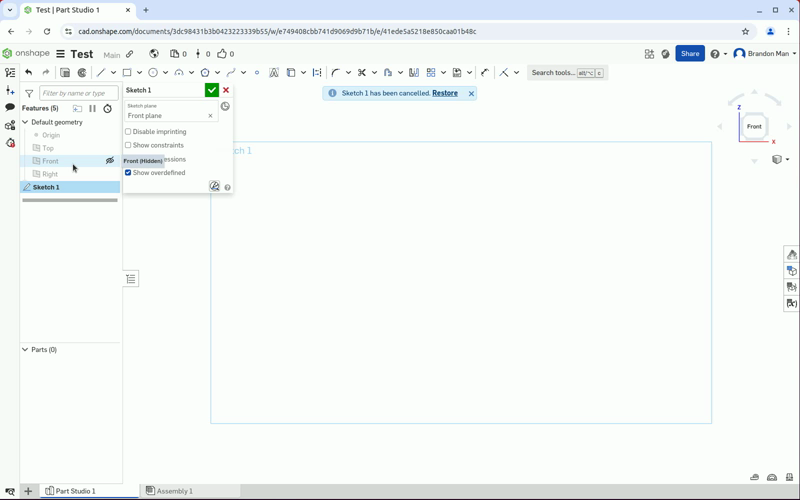
mouse_move(73, 352)
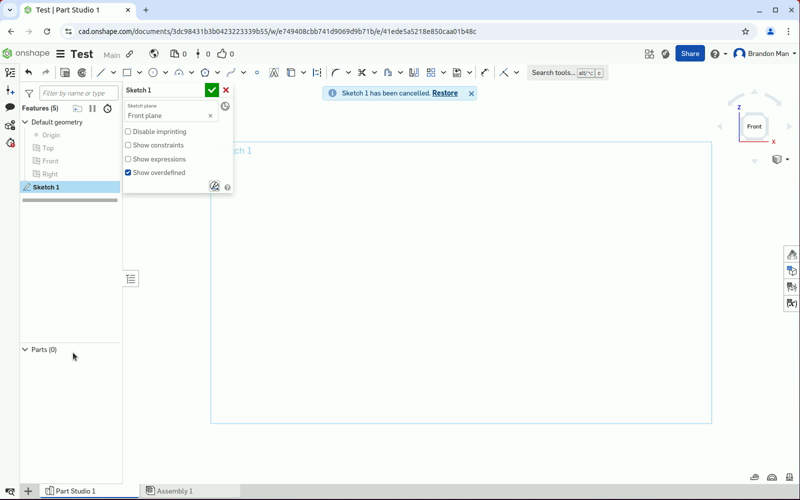
key(y)
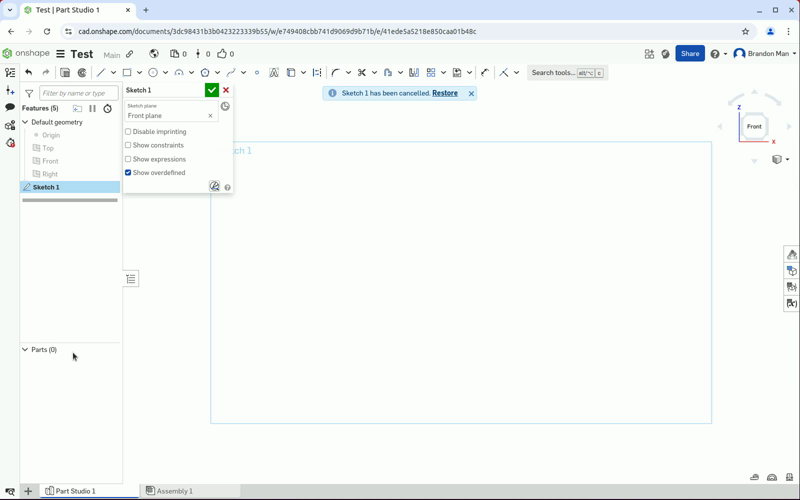
key(l)
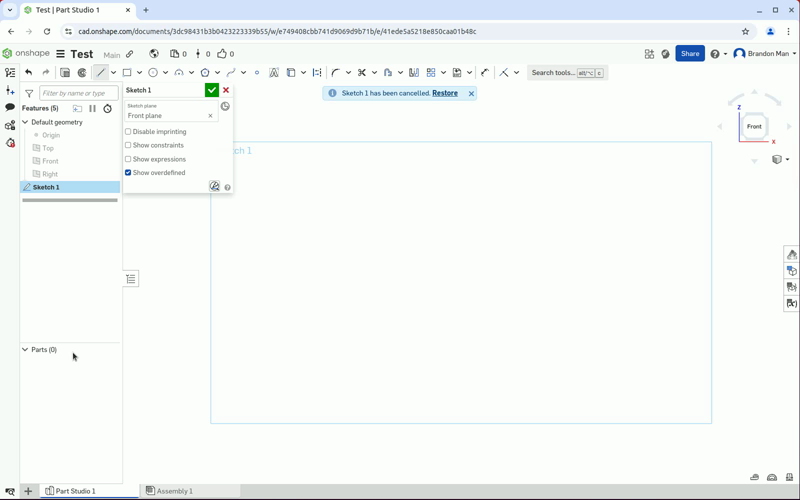
key_down(shift)
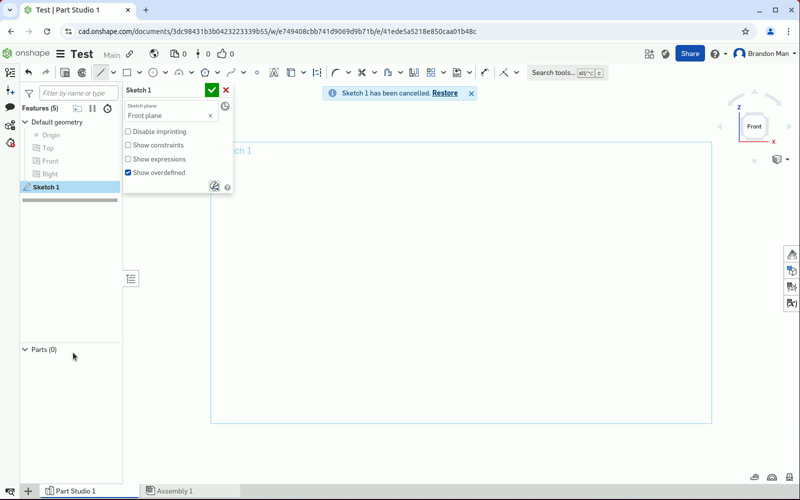
mouse_move(386, 233)
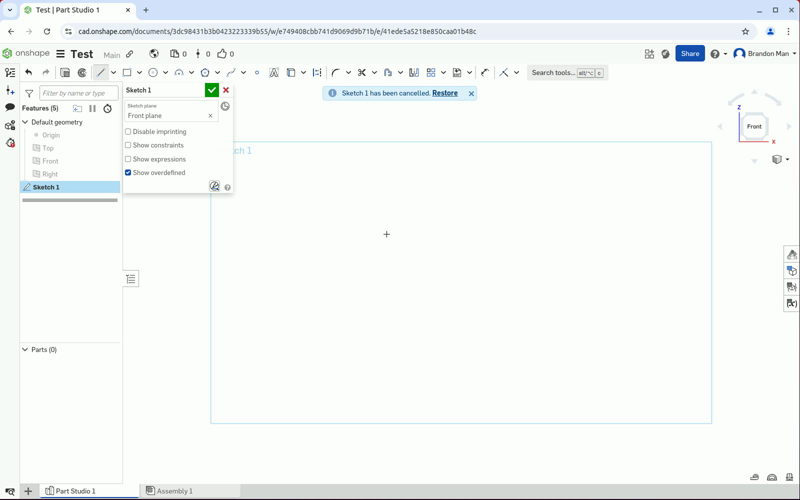
click(386, 233)
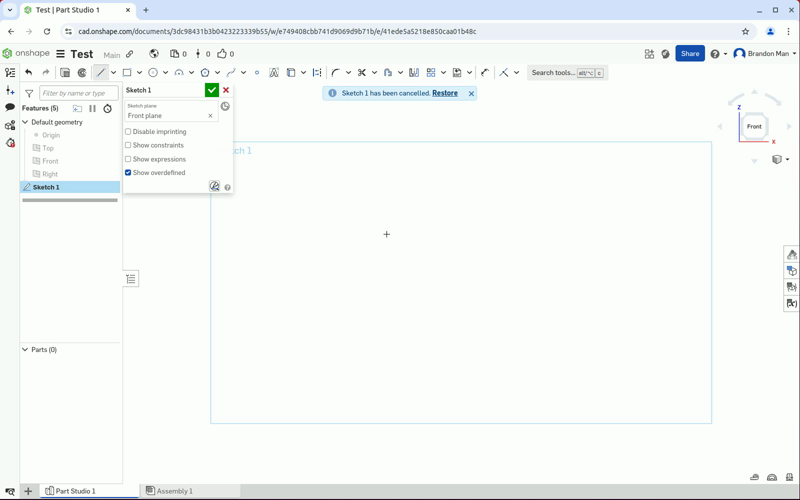
key_up(shift)
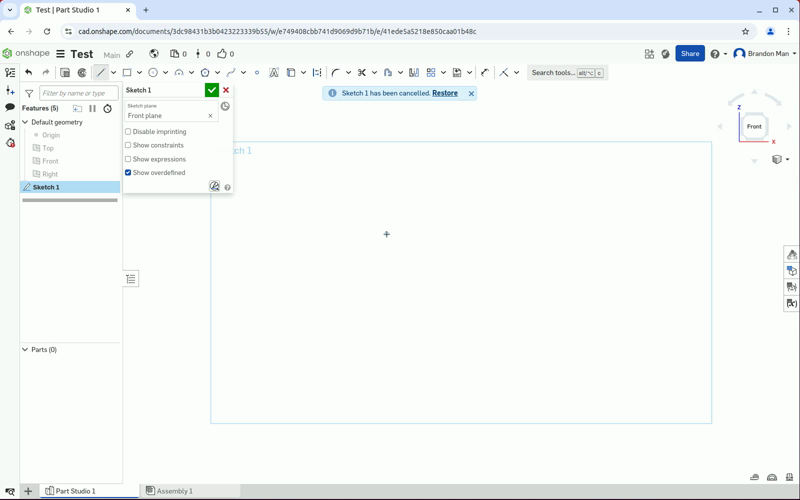
key_down(shift)
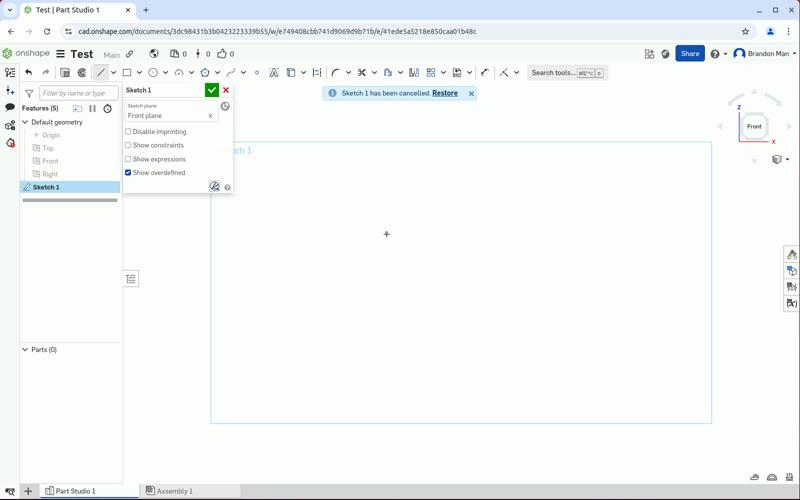
mouse_move(437, 283)
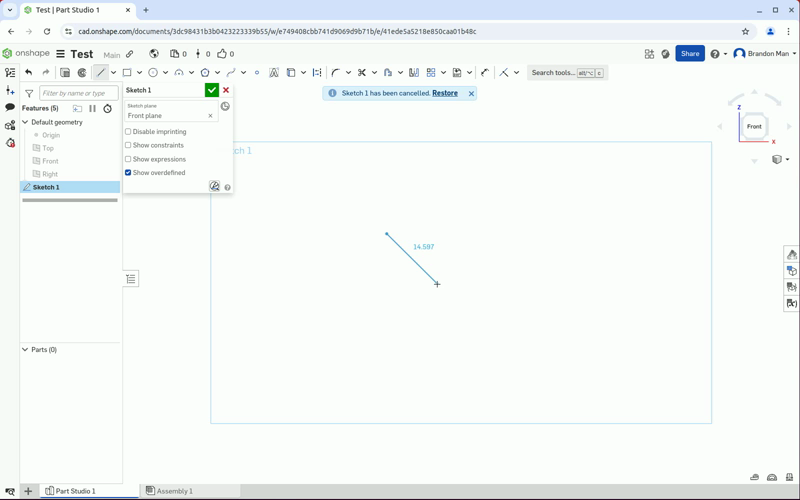
click(437, 283)
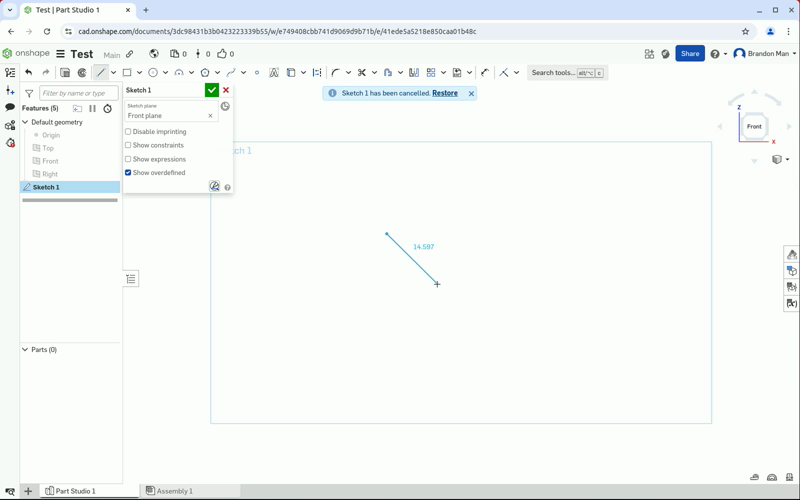
key_up(shift)
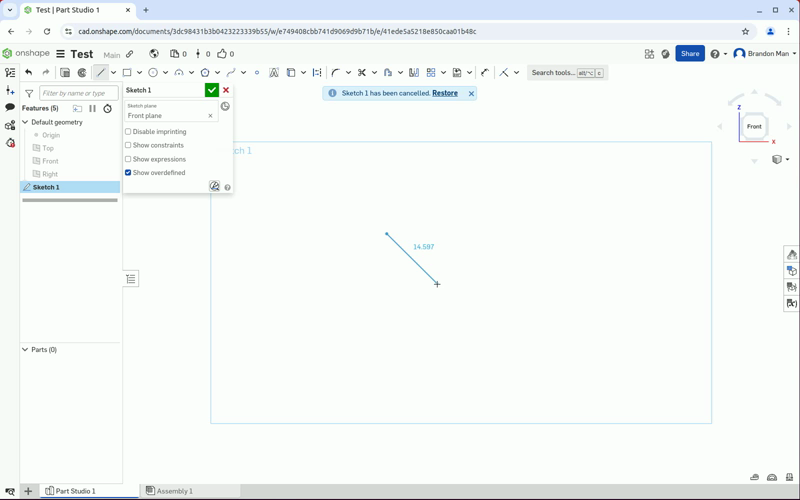
key(esc)
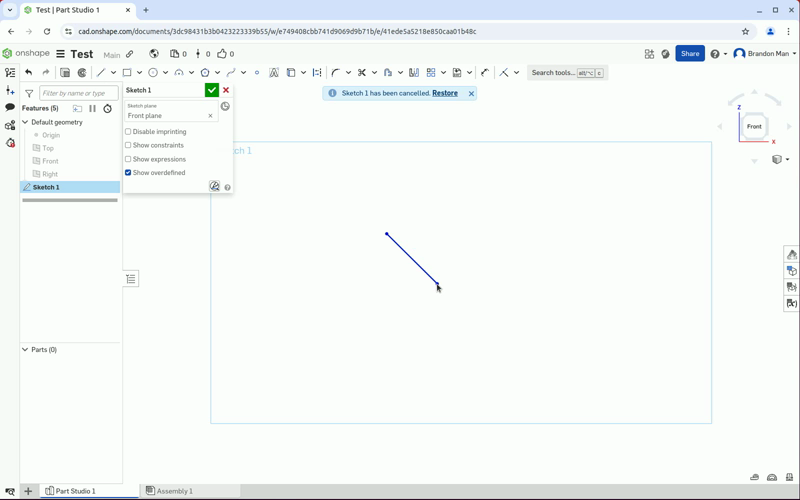
key(a)
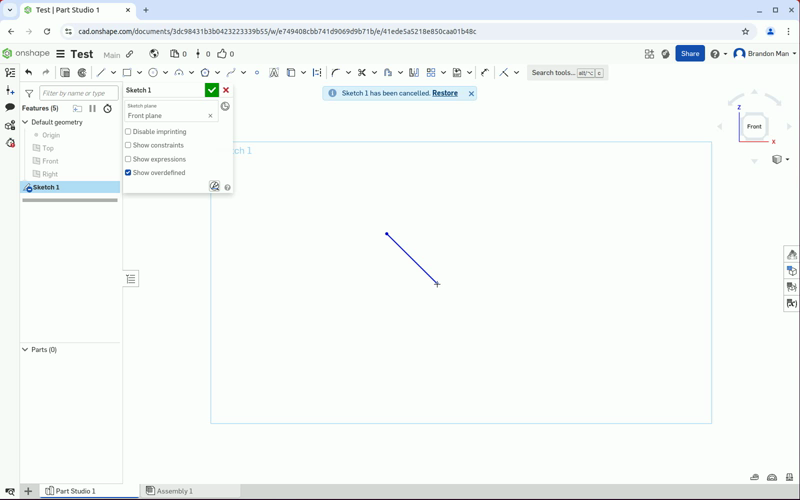
mouse_move(437, 283)
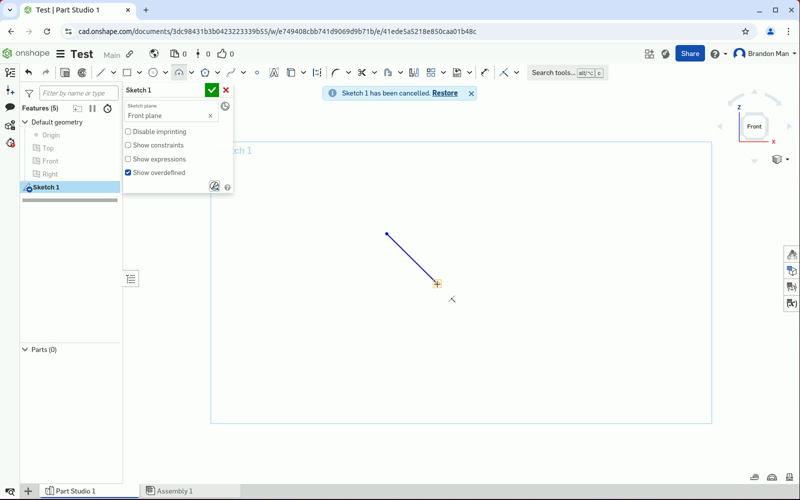
click(437, 283)
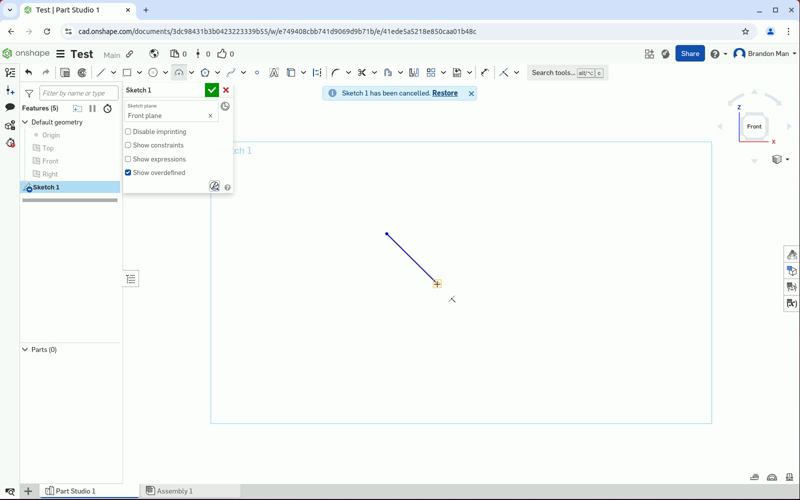
key_down(shift)
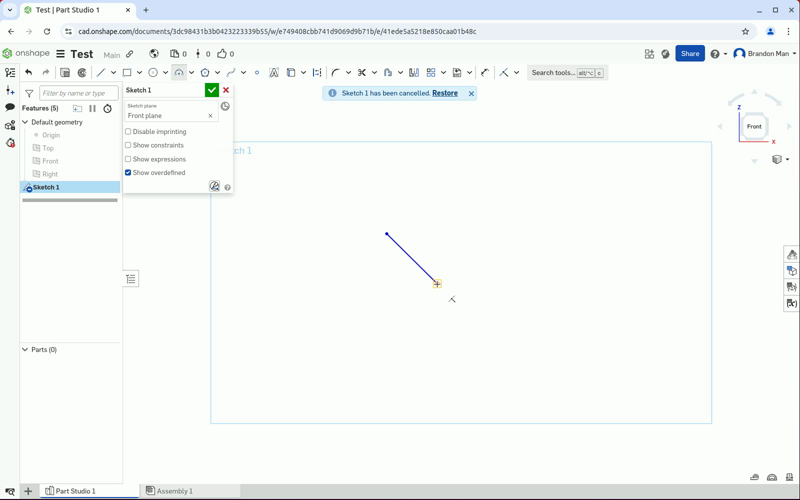
mouse_move(485, 283)
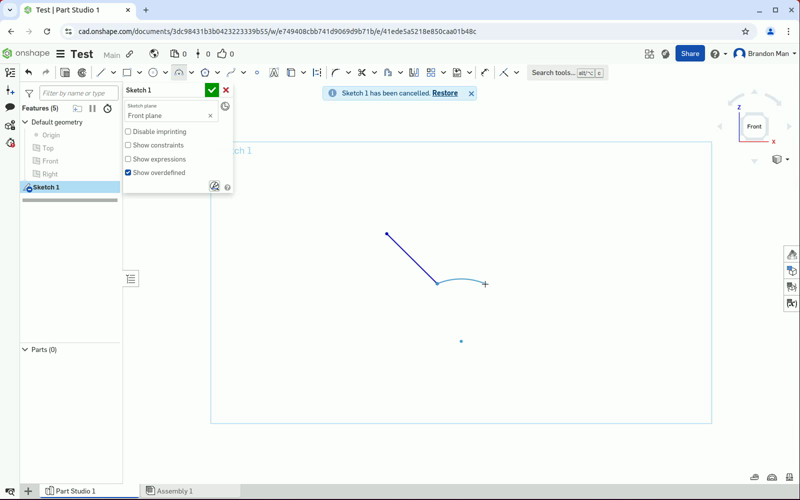
click(485, 283)
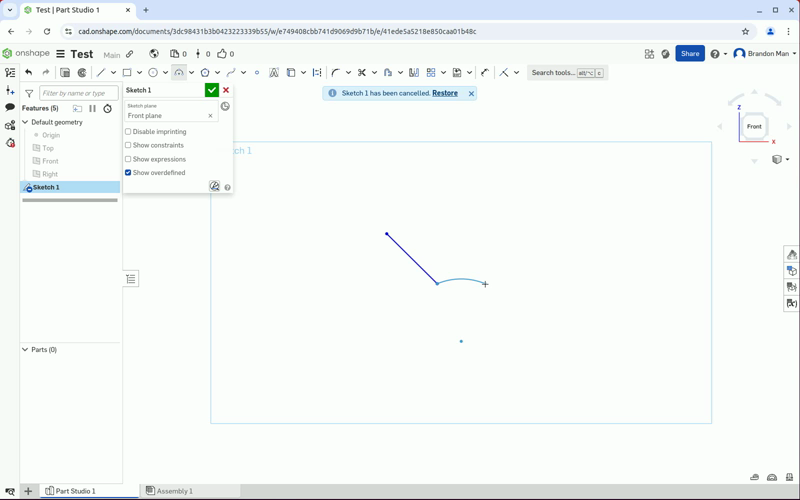
mouse_move(461, 273)
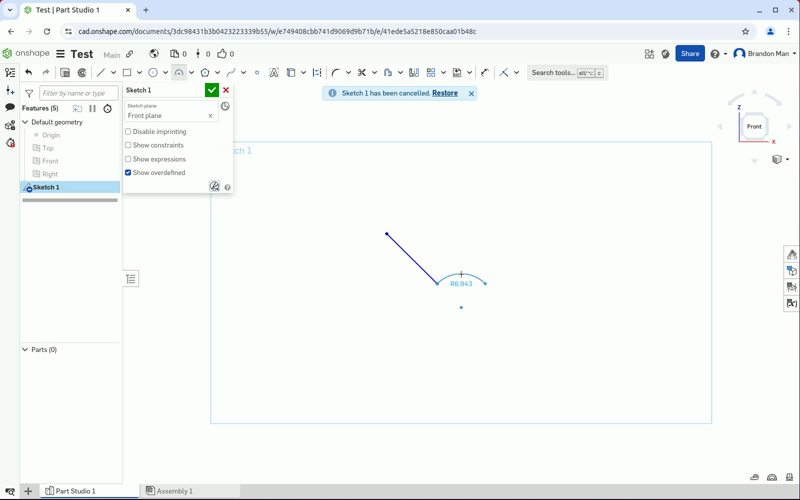
click(461, 273)
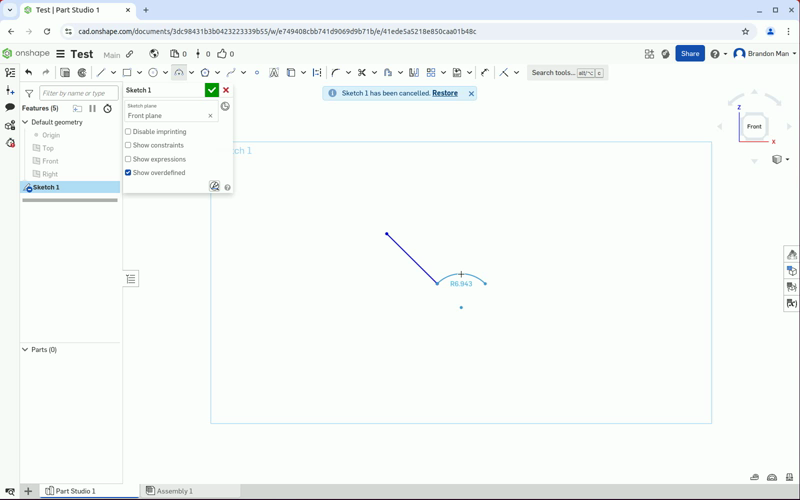
key_up(shift)
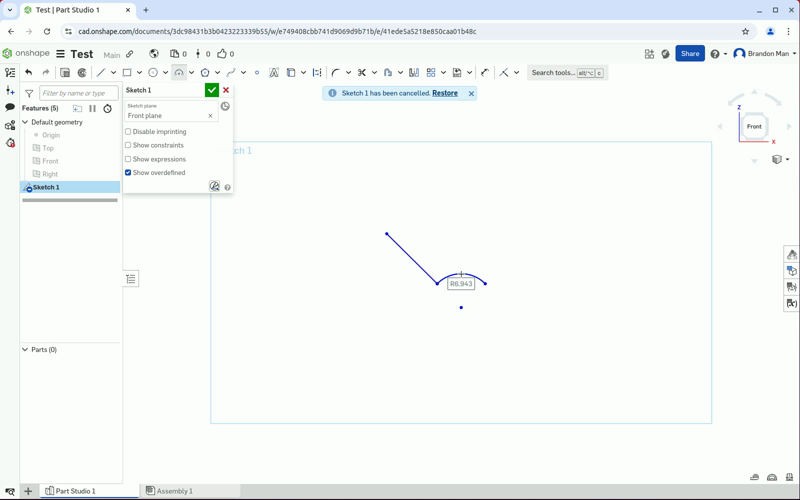
key(esc)
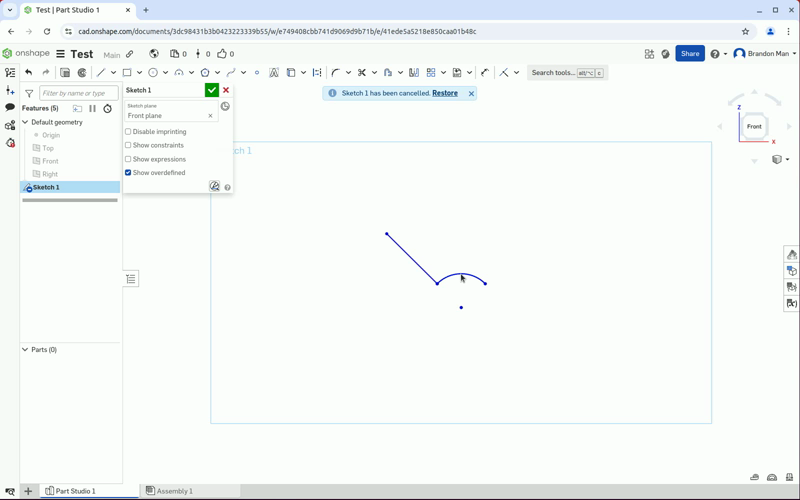
key(l)
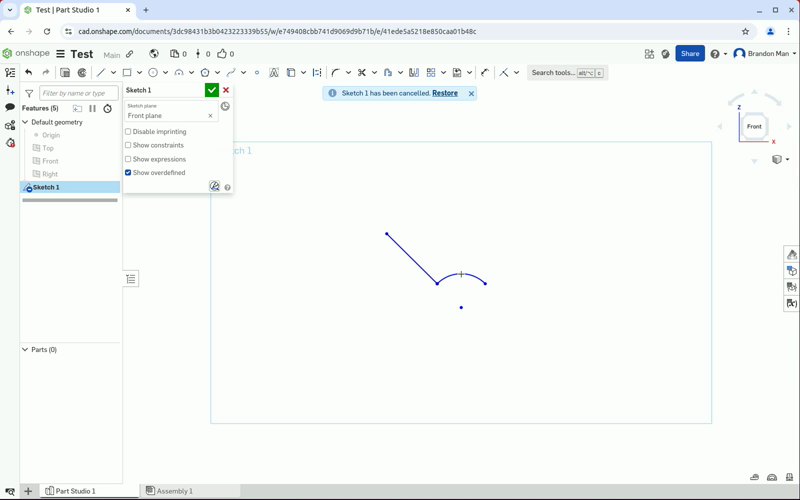
mouse_move(485, 283)
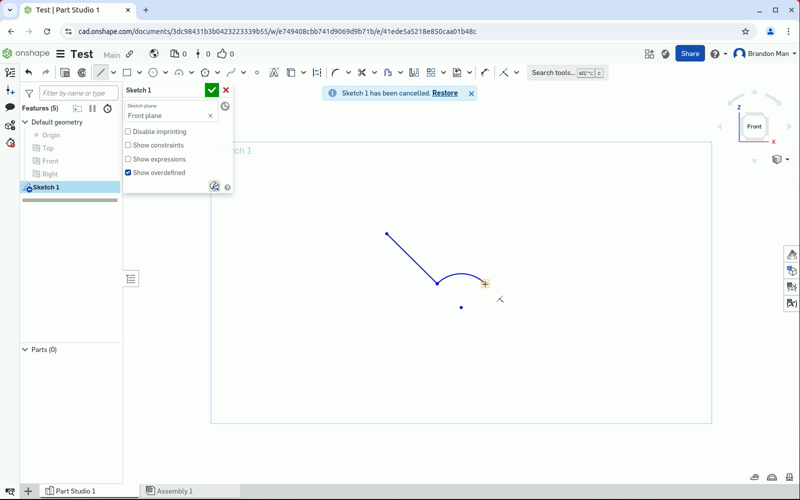
click(485, 283)
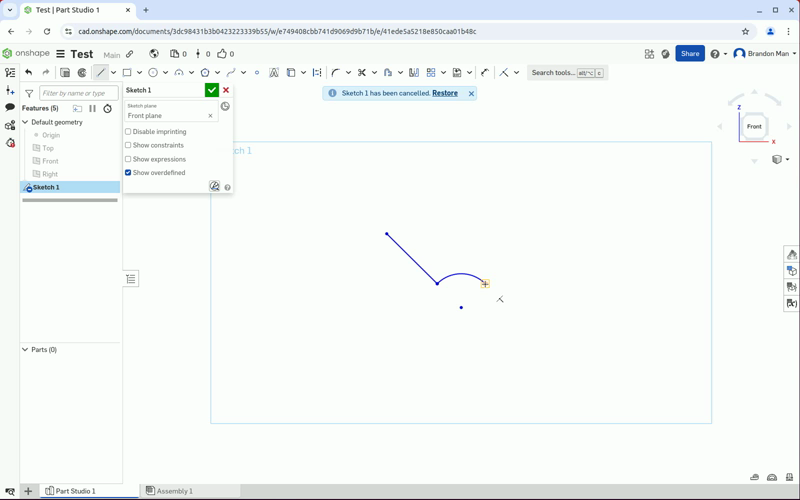
key_down(shift)
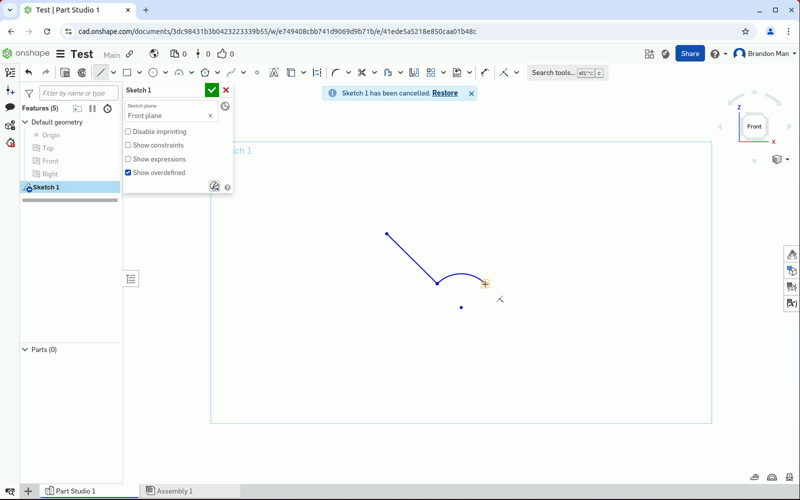
mouse_move(535, 233)
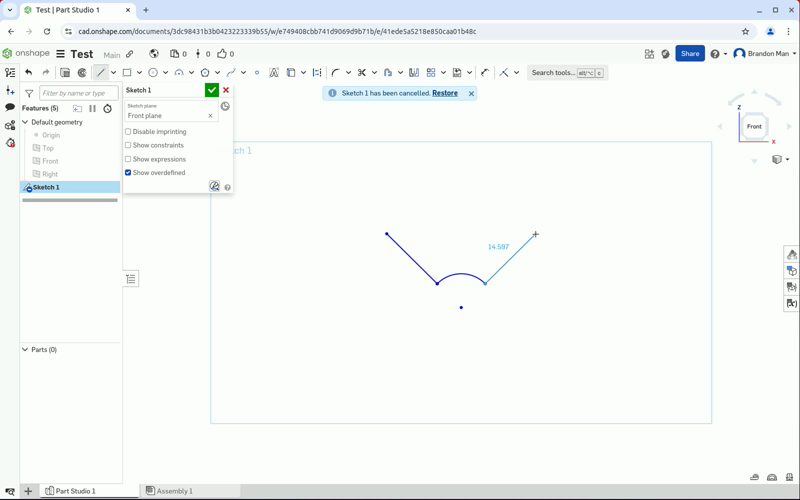
click(535, 233)
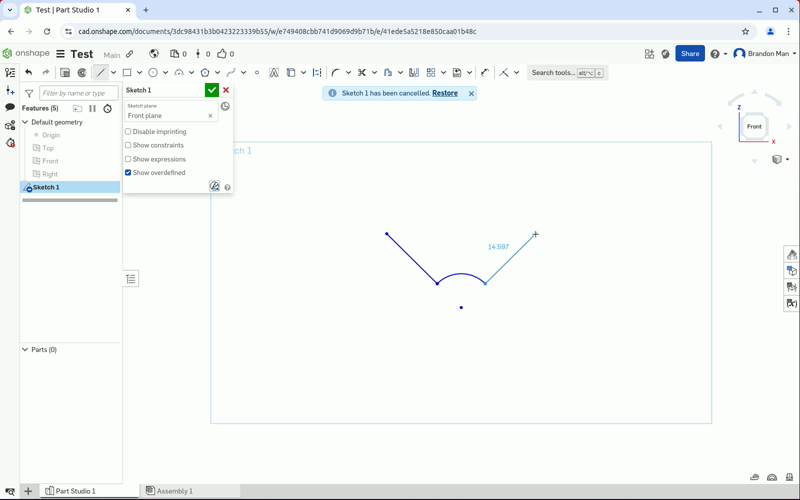
key_up(shift)
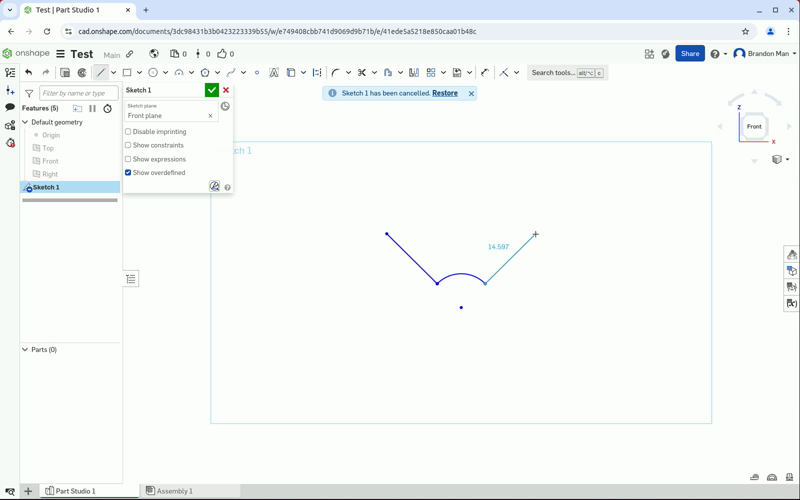
key_down(shift)
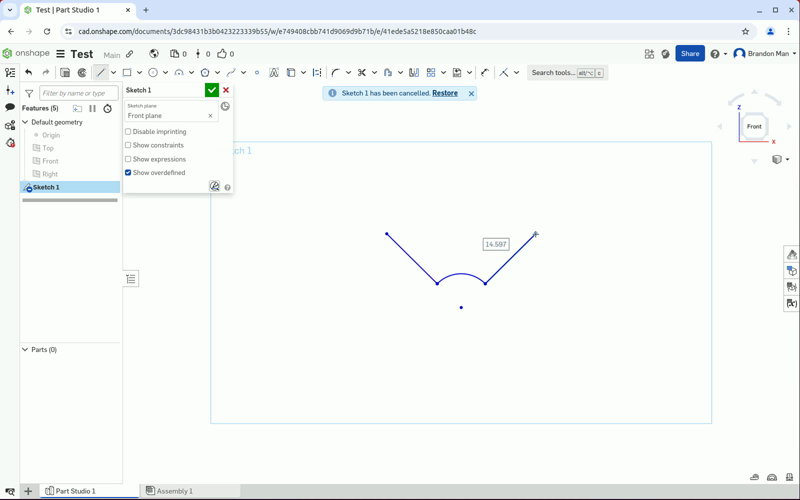
mouse_move(491, 189)
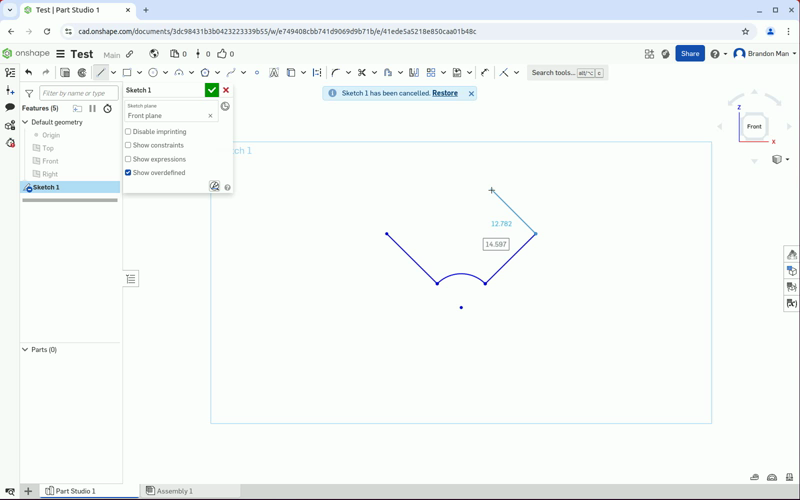
click(491, 189)
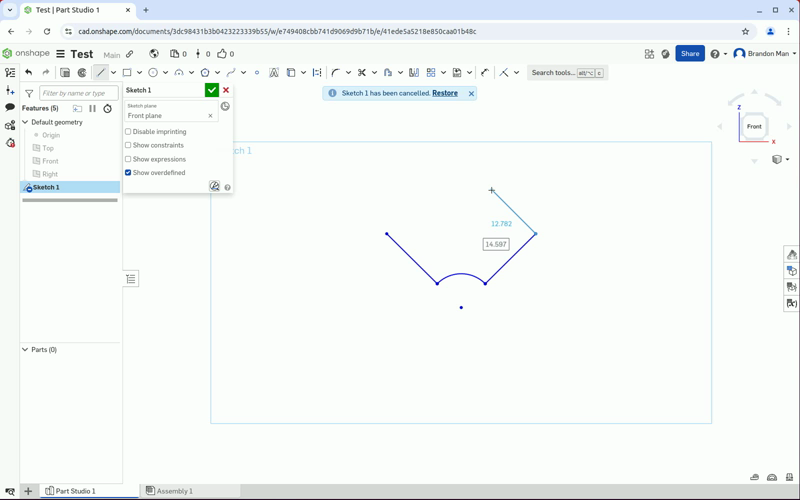
key_up(shift)
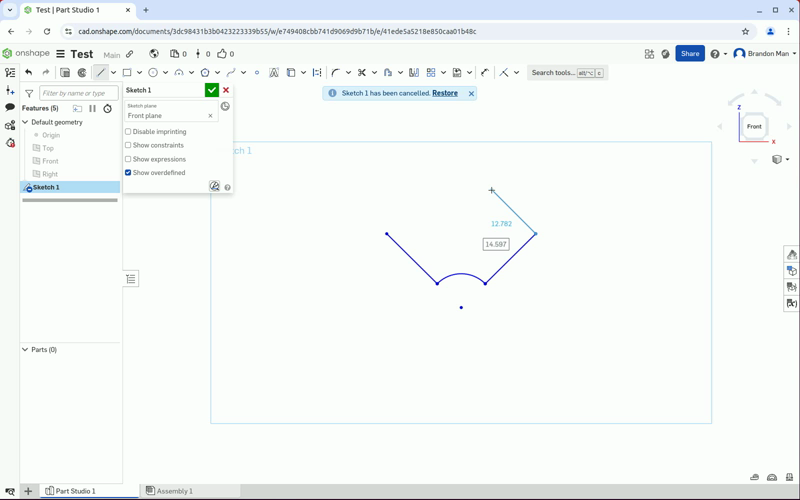
key_down(shift)
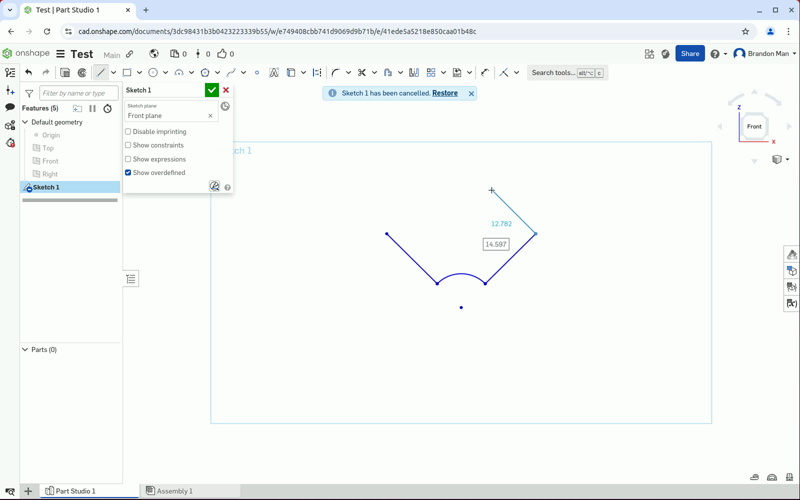
mouse_move(521, 189)
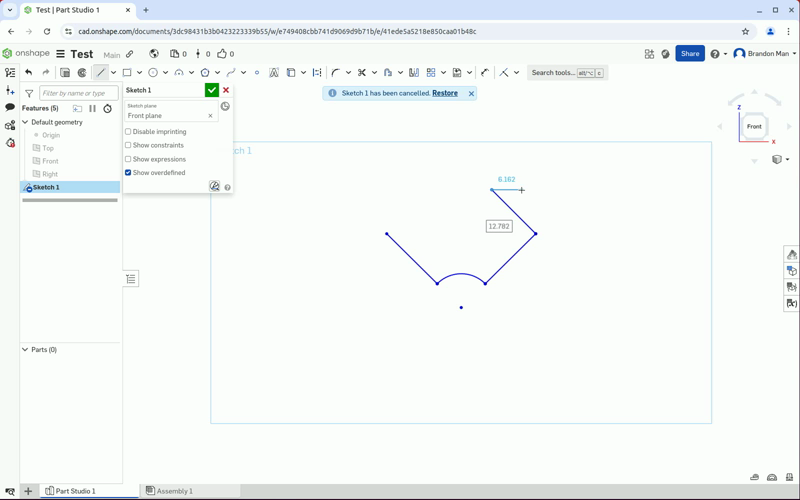
mouse_move(461, 189)
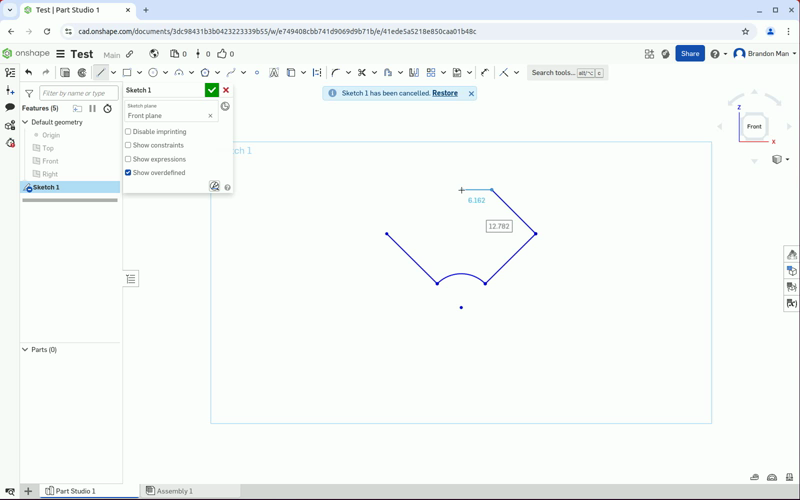
click(461, 189)
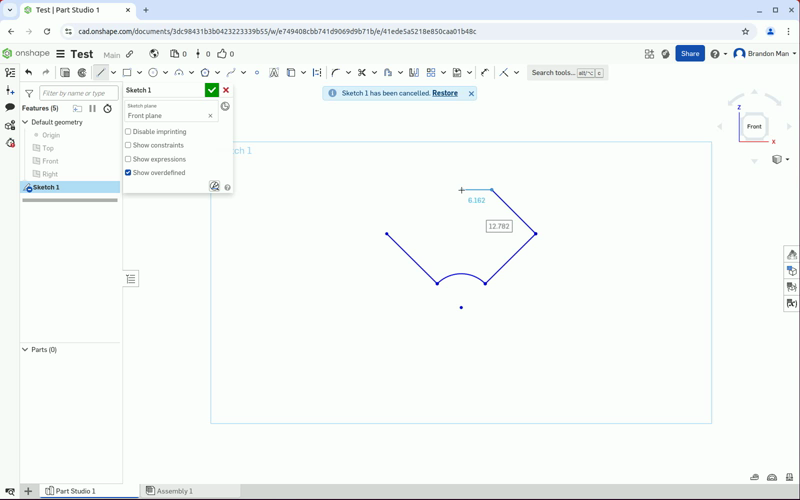
key_up(shift)
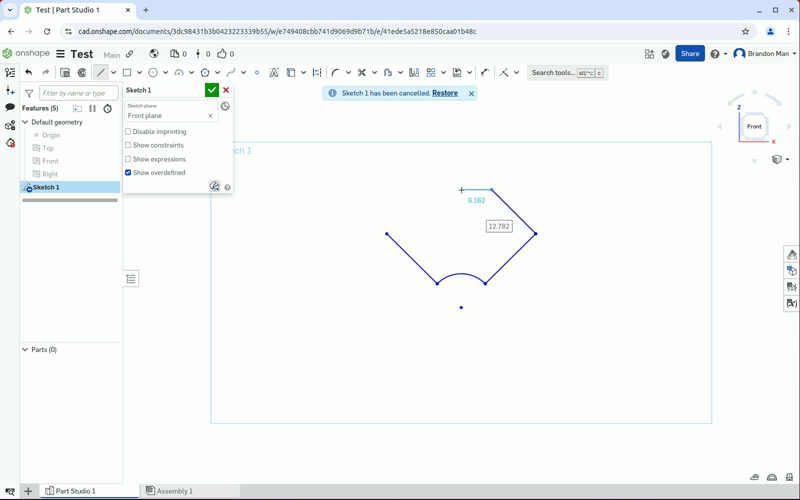
key_down(shift)
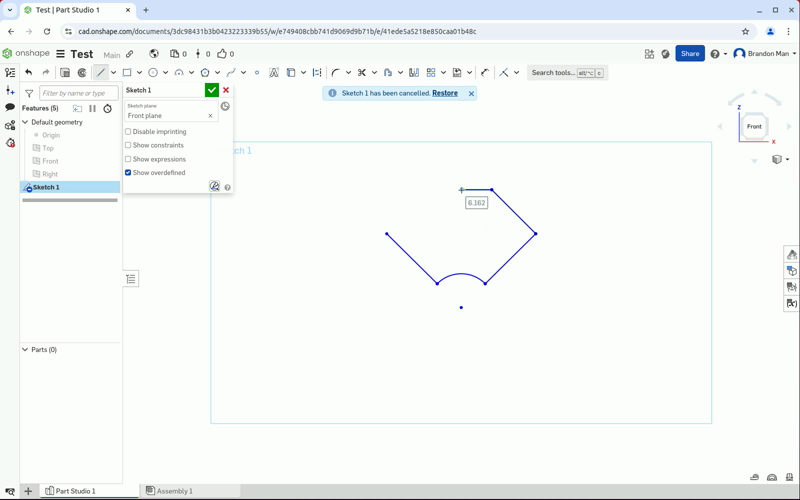
mouse_move(492, 189)
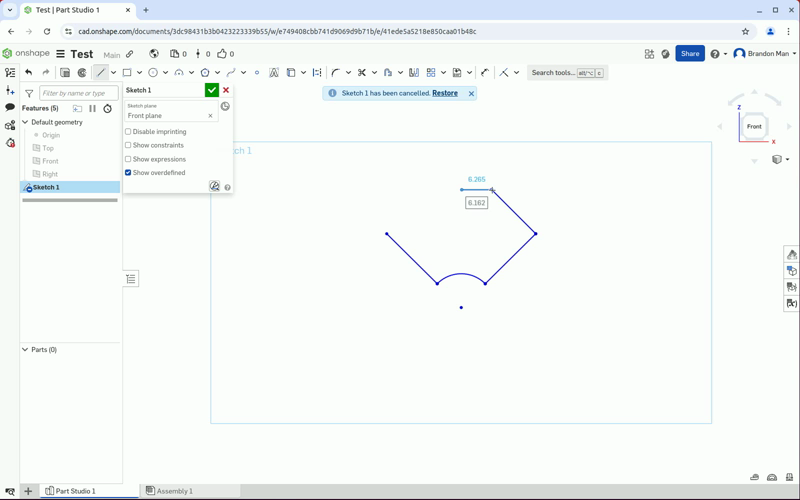
mouse_move(430, 189)
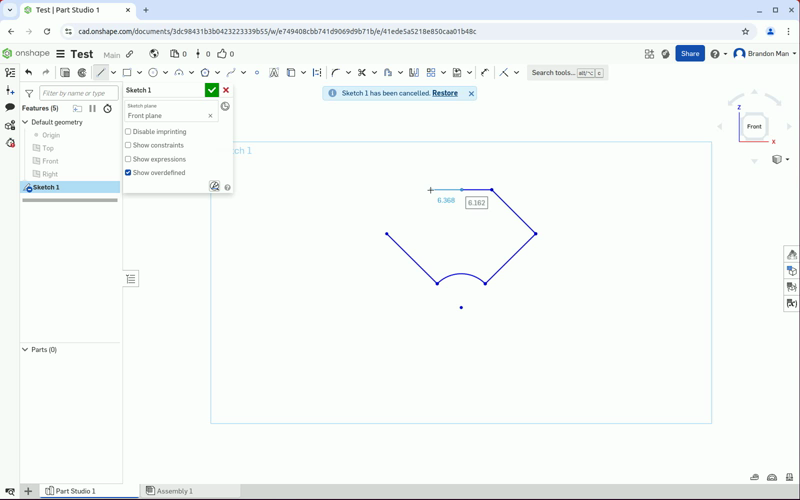
click(430, 189)
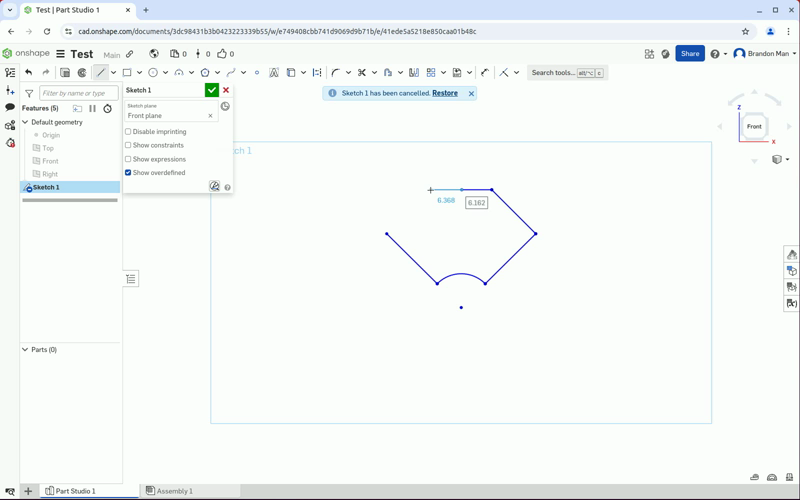
key_up(shift)
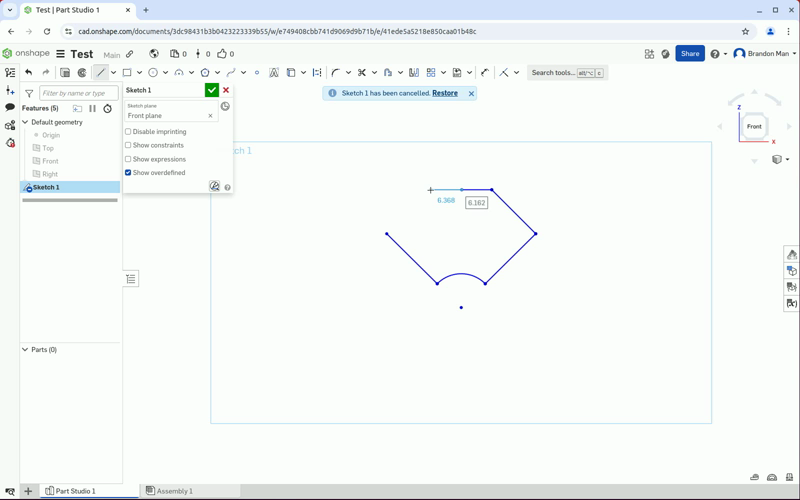
key_down(shift)
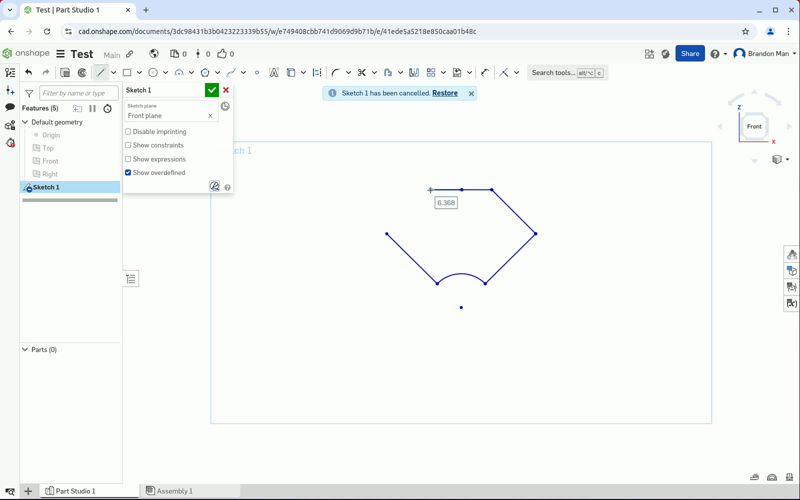
mouse_move(386, 233)
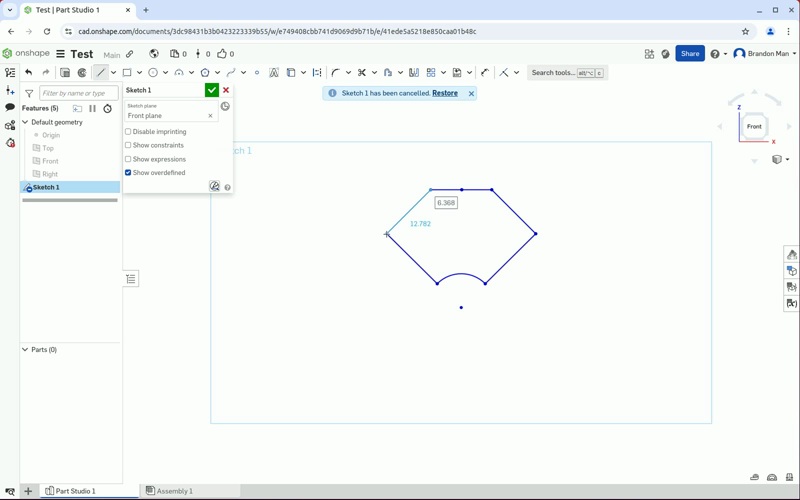
key_up(shift)
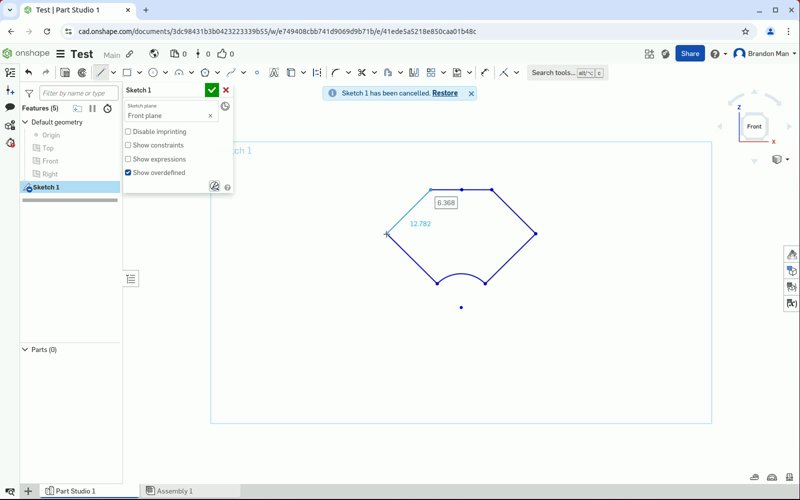
click(386, 233)
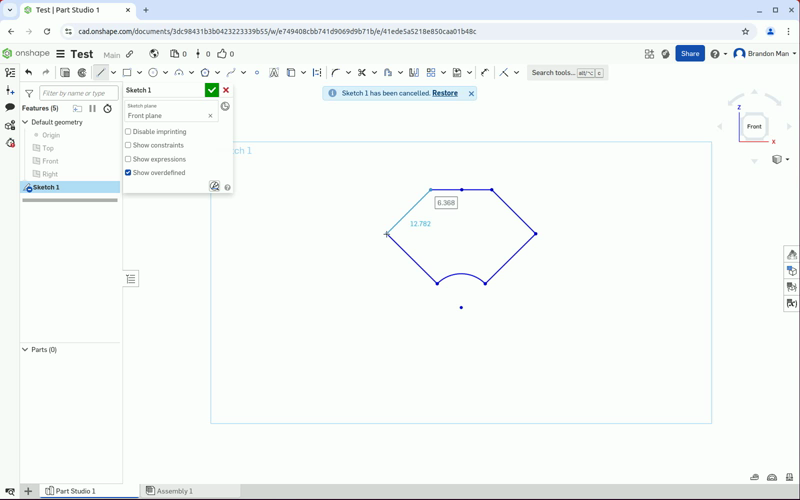
key(esc)
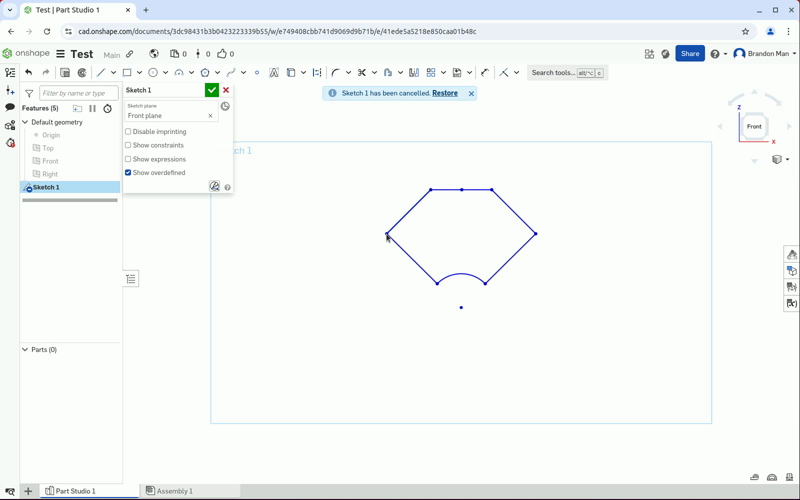
key(c)
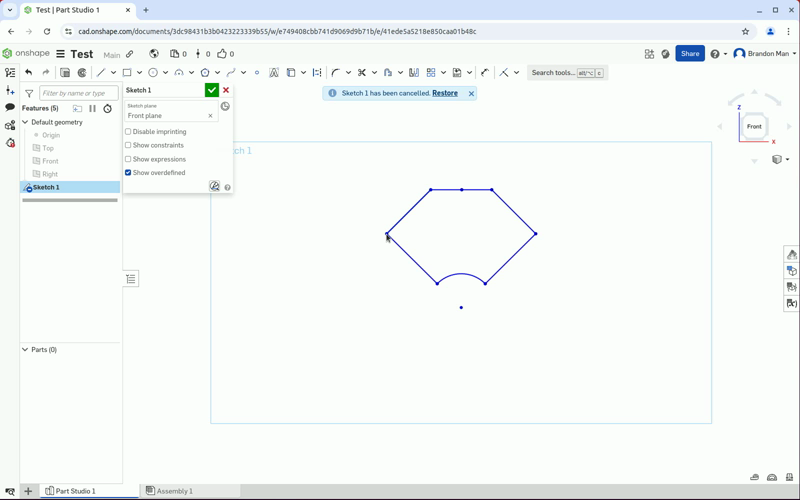
key_down(shift)
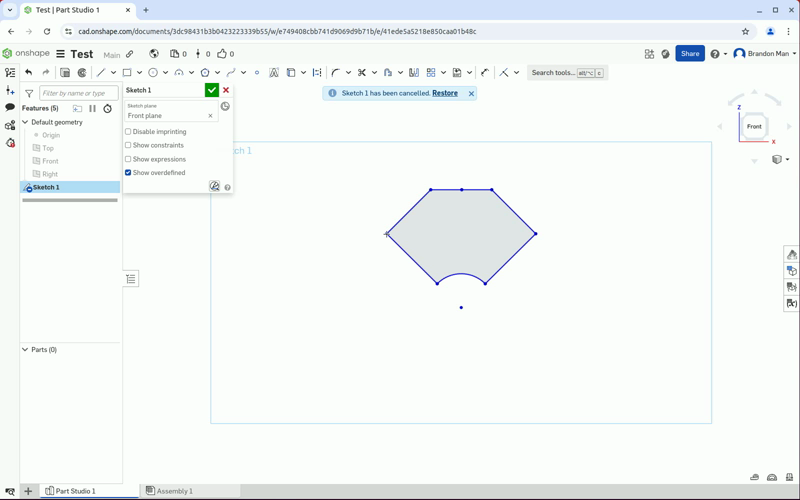
mouse_move(435, 222)
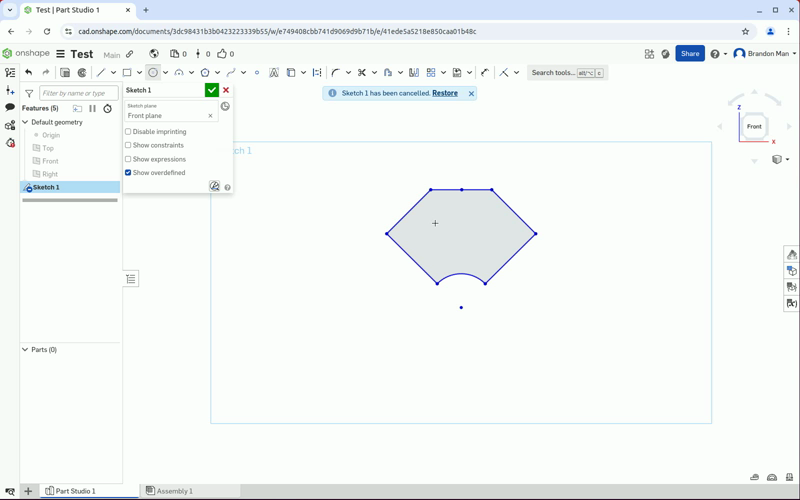
click(435, 222)
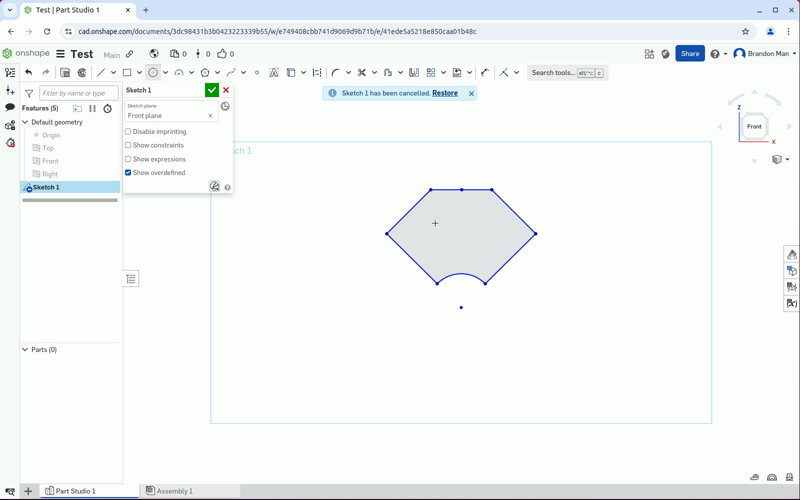
key_up(shift)
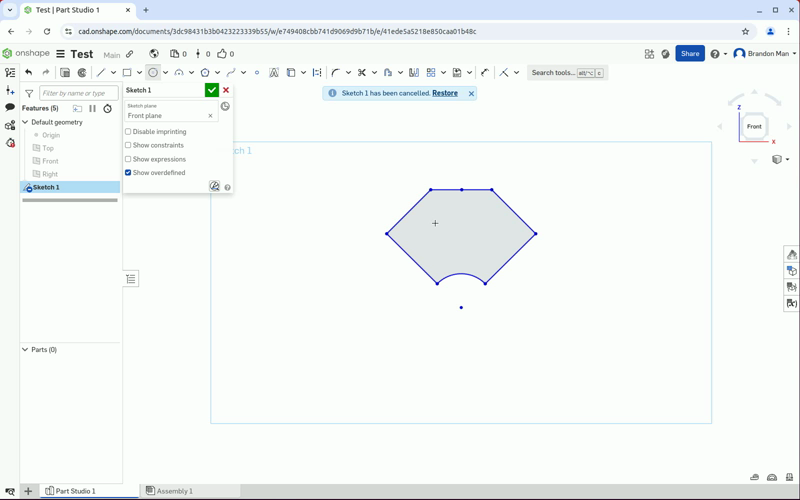
mouse_move(441, 222)
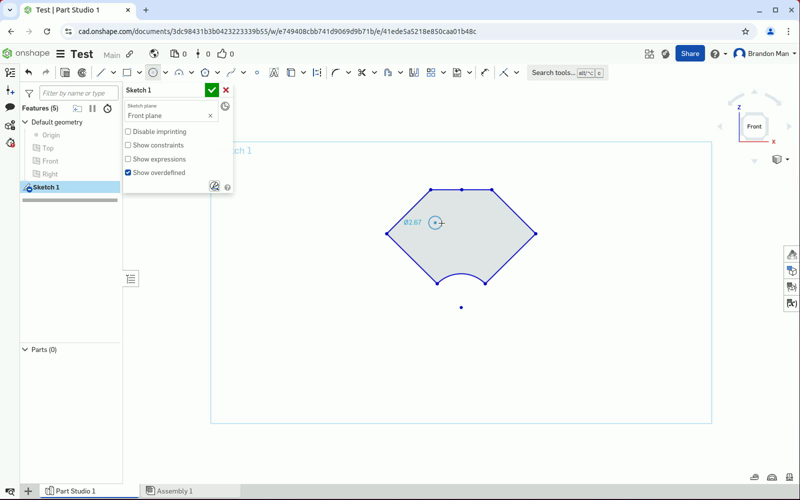
click(441, 222)
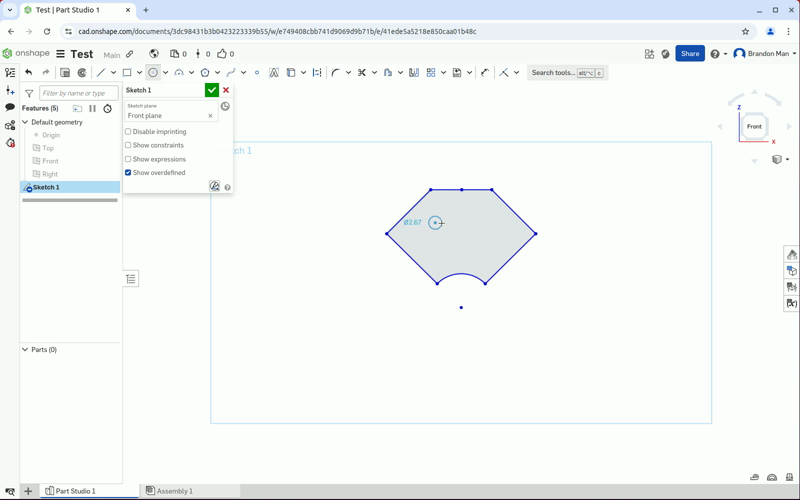
key(esc)
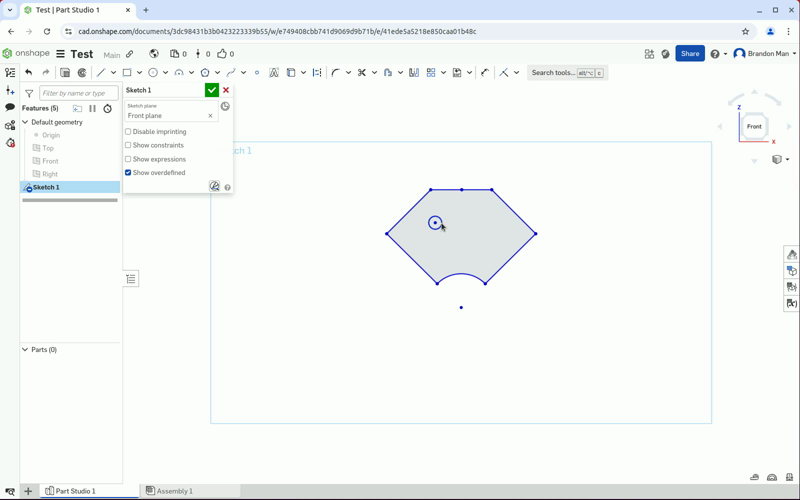
key(c)
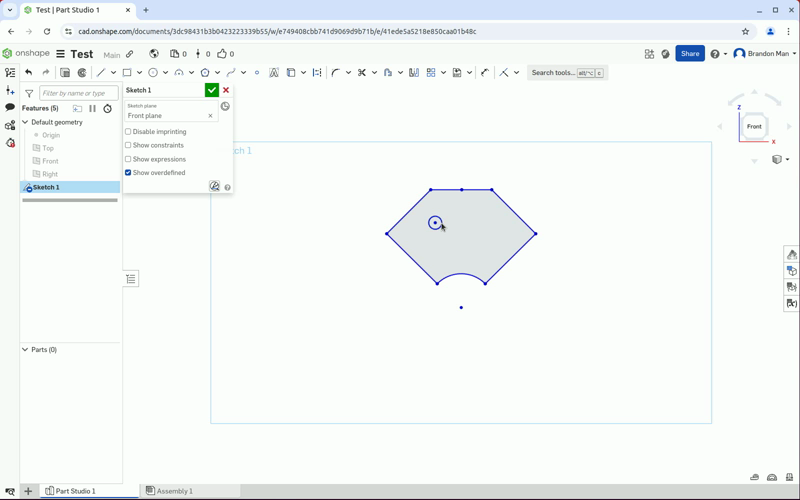
key_down(shift)
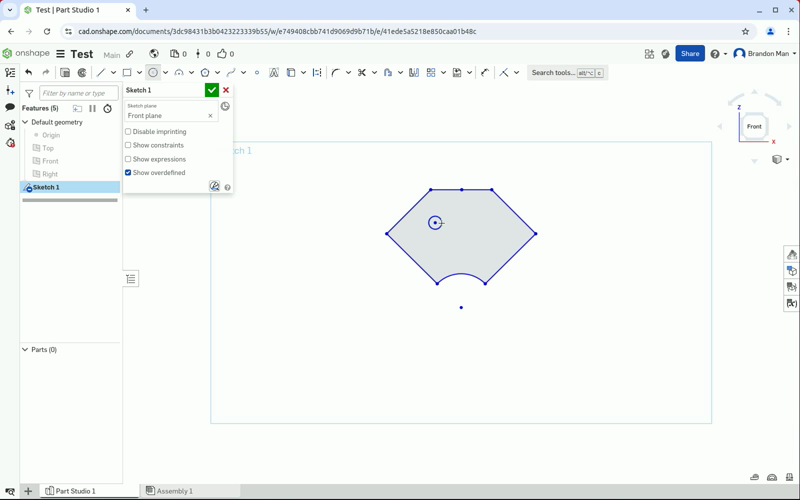
mouse_move(486, 222)
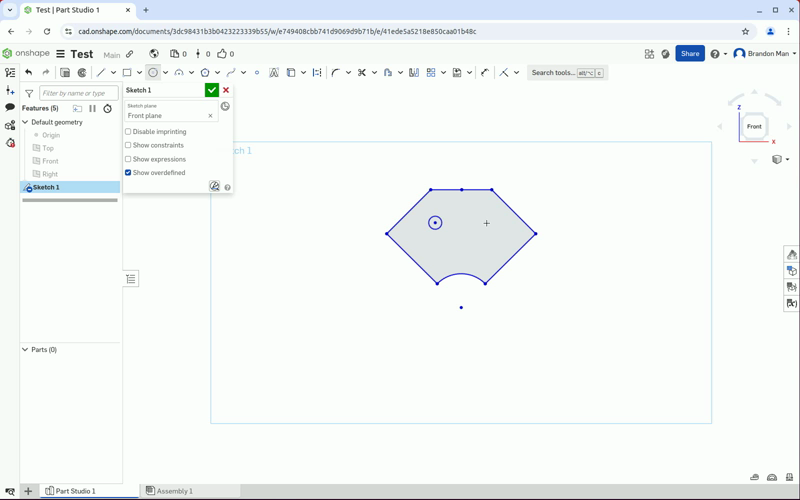
click(486, 222)
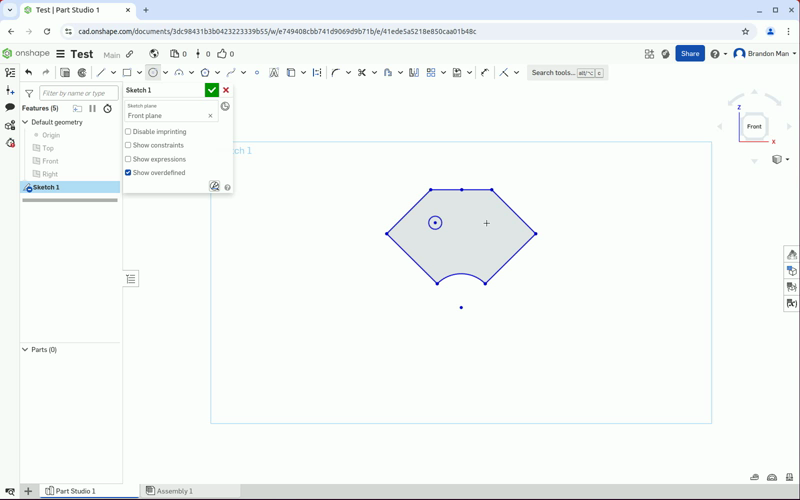
key_up(shift)
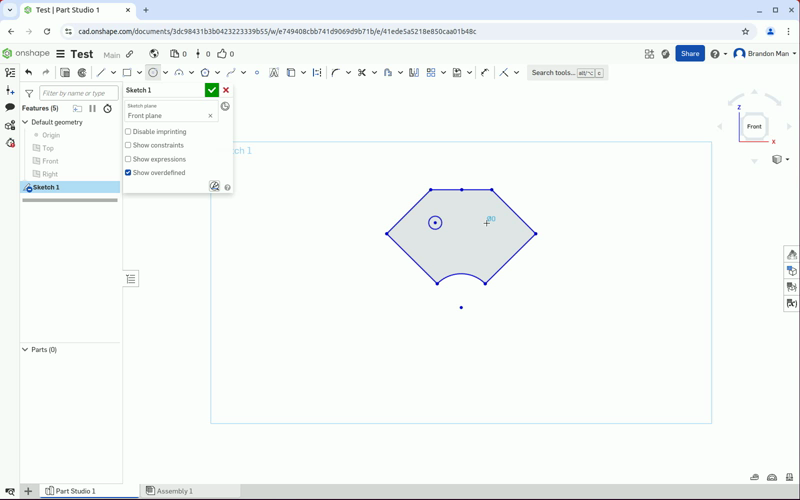
mouse_move(493, 222)
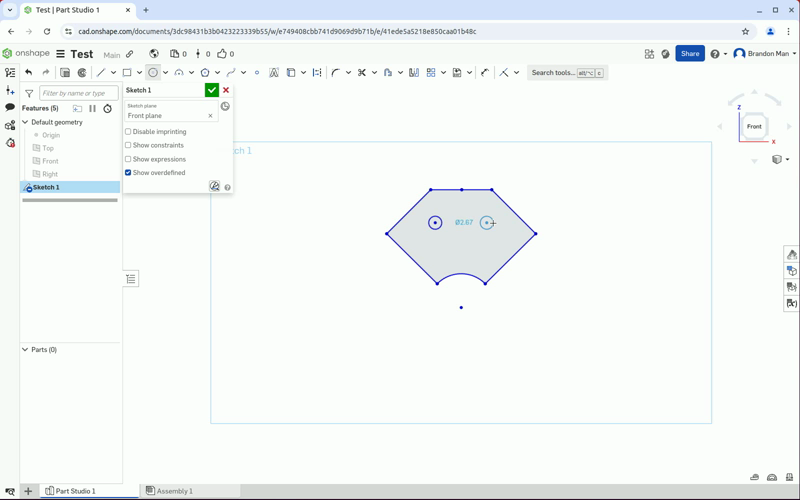
click(493, 222)
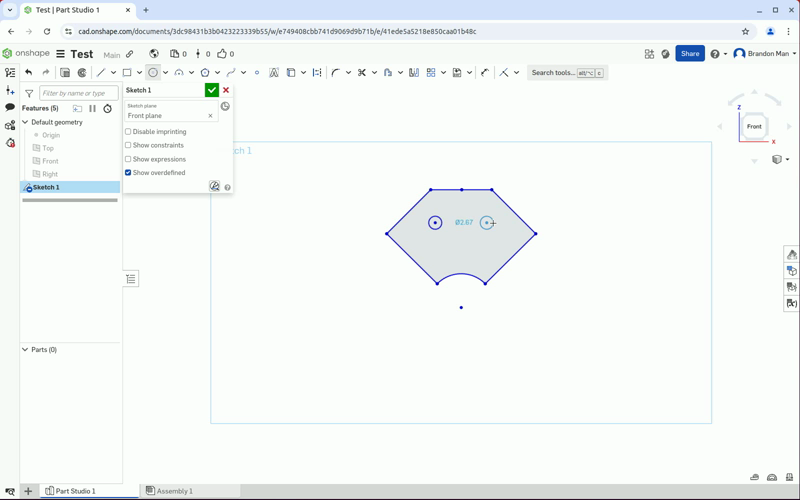
key(esc)
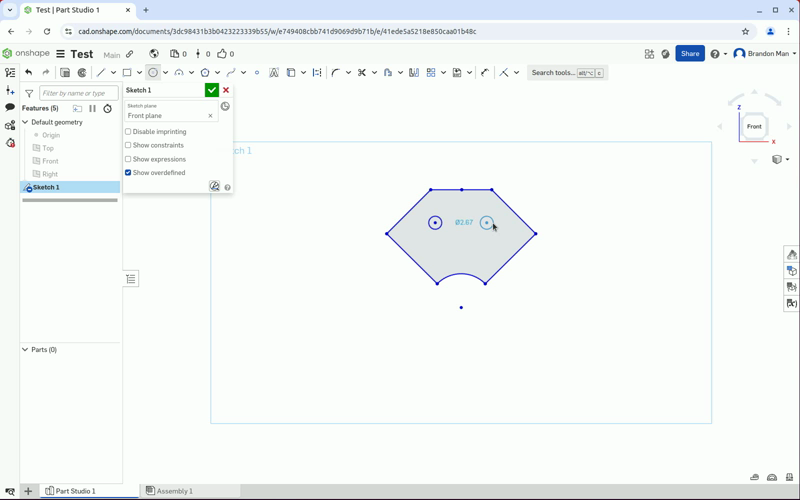
mouse_move(458, 211)
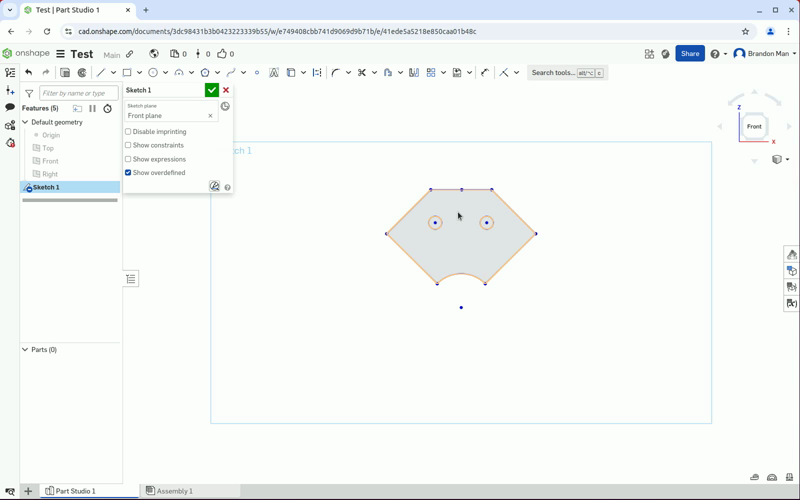
click(458, 211)
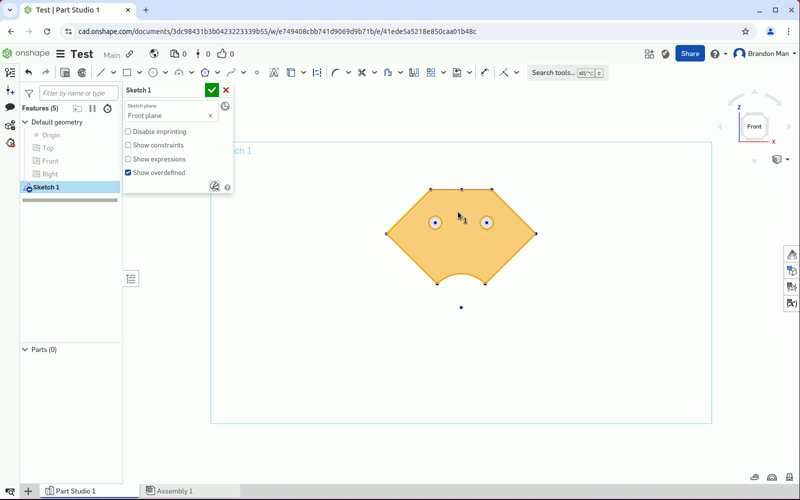
mouse_move(73, 352)
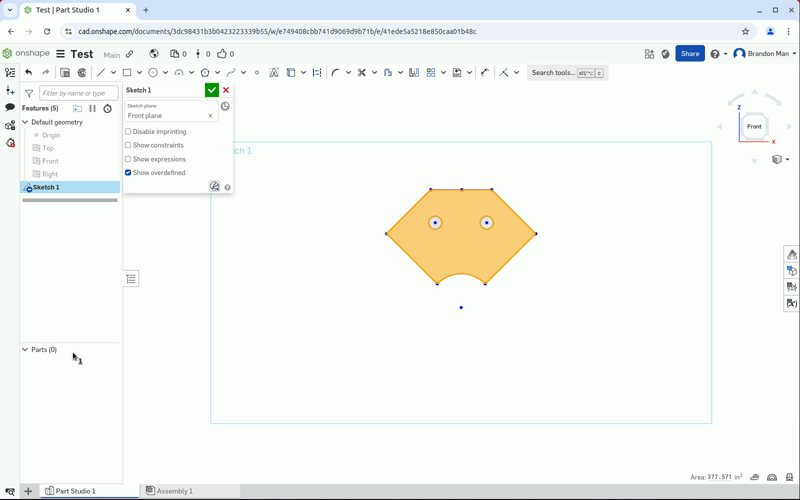
key(shift+y)
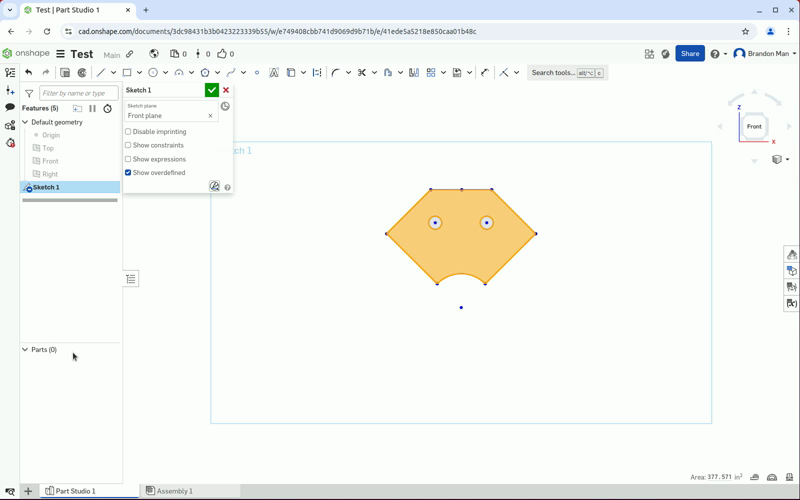
key(shift+e)
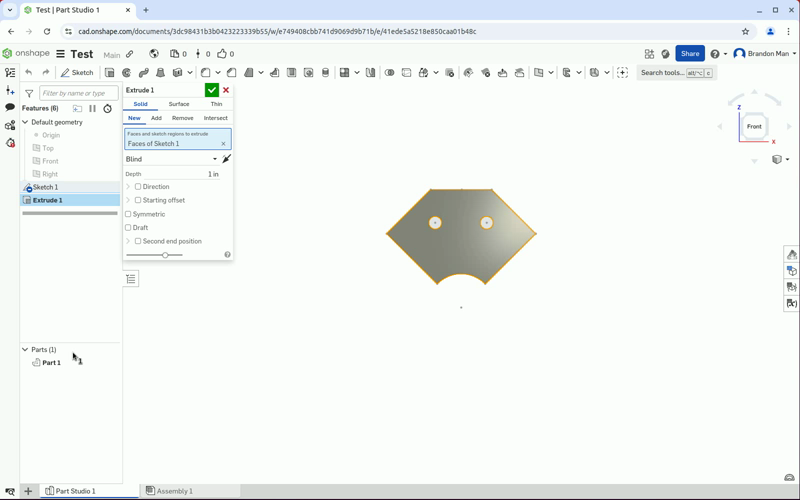
mouse_move(143, 106)
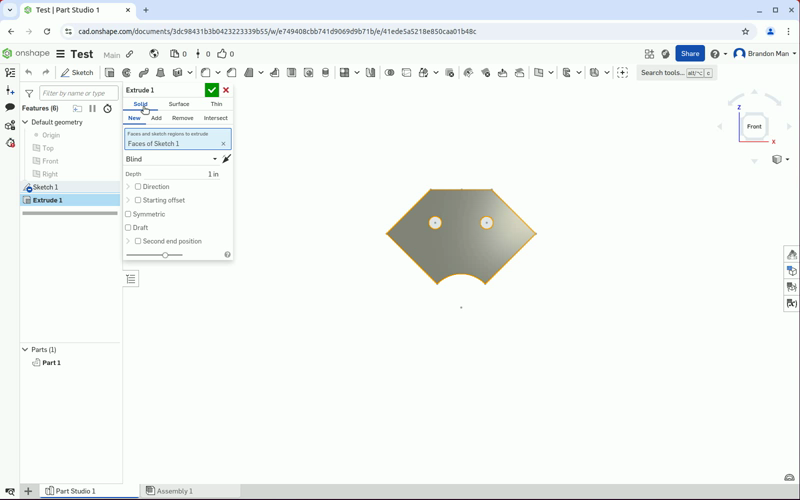
click(143, 106)
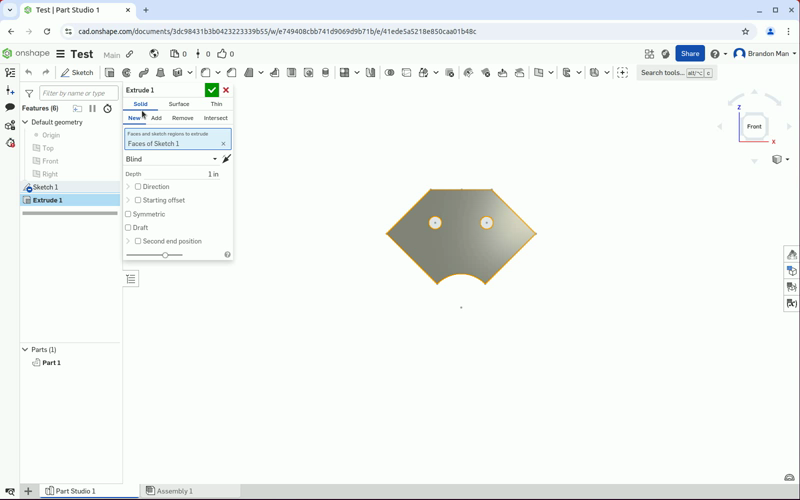
mouse_move(137, 120)
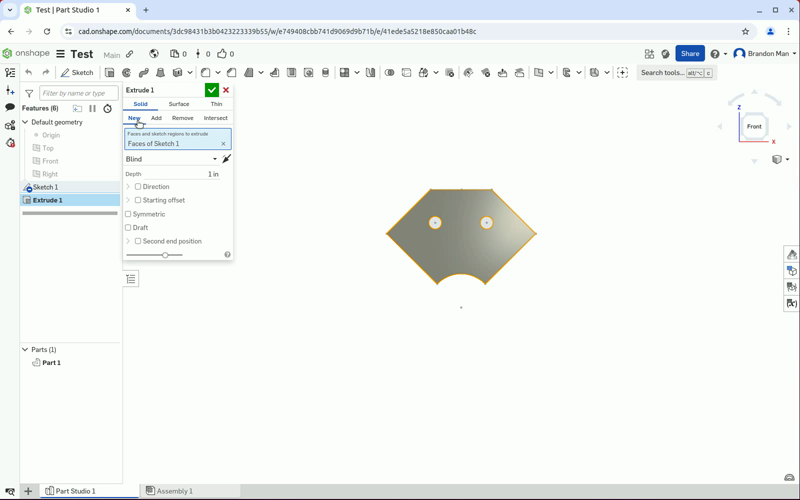
click(137, 120)
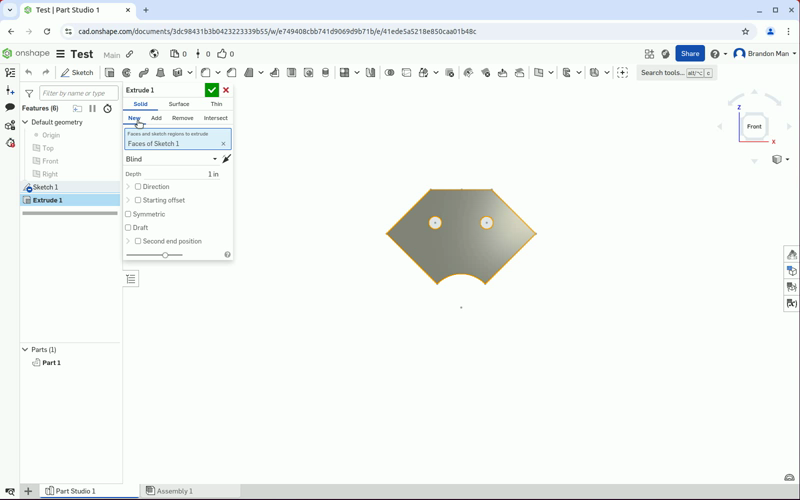
key(tab, 4)
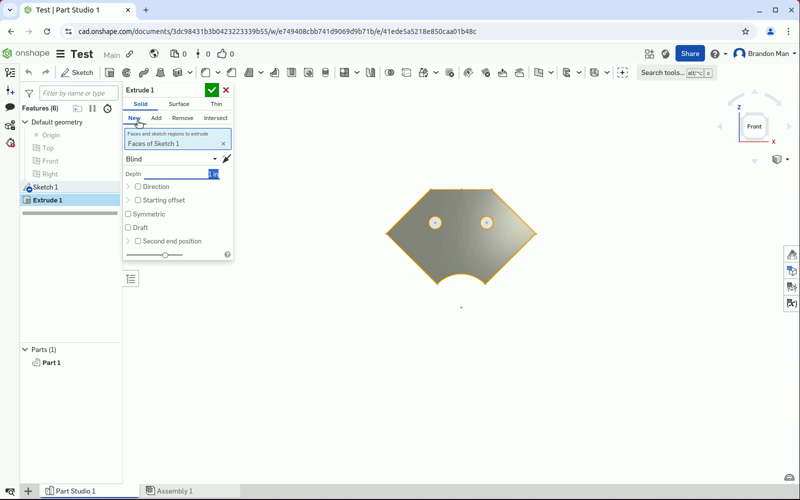
text(1.685)
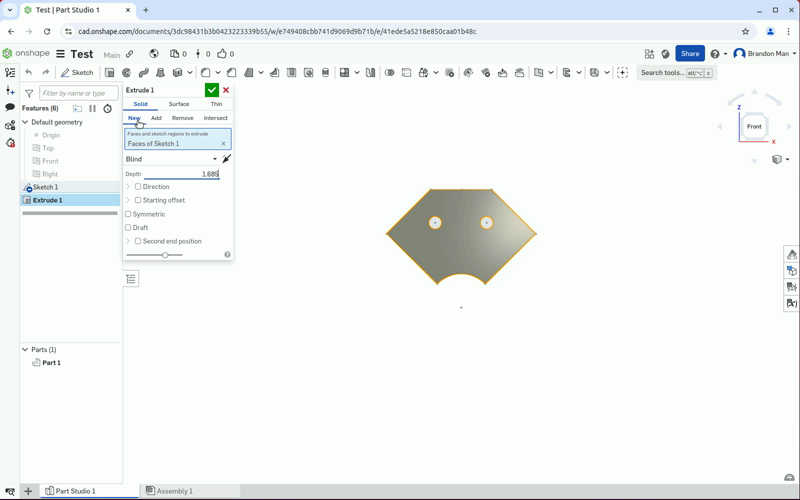
key(enter)
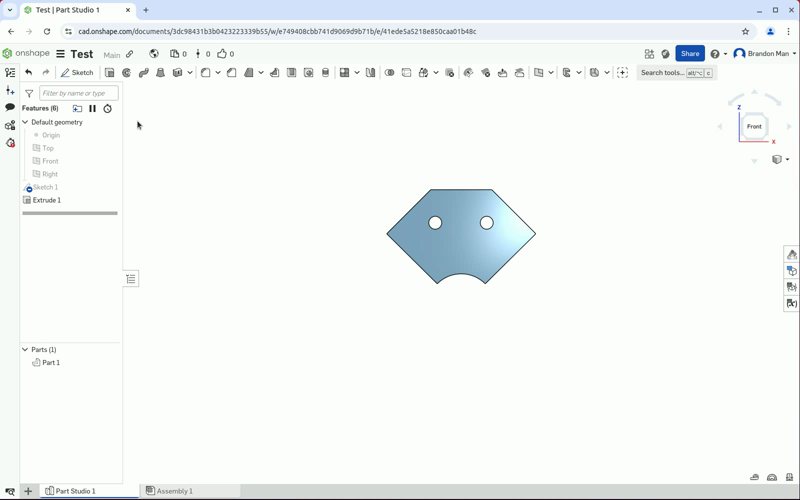
key(shift+h)
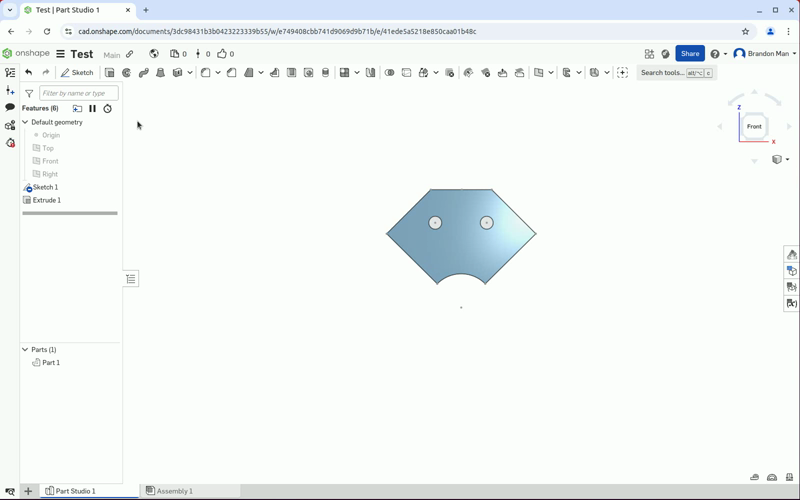
key(shift+h)
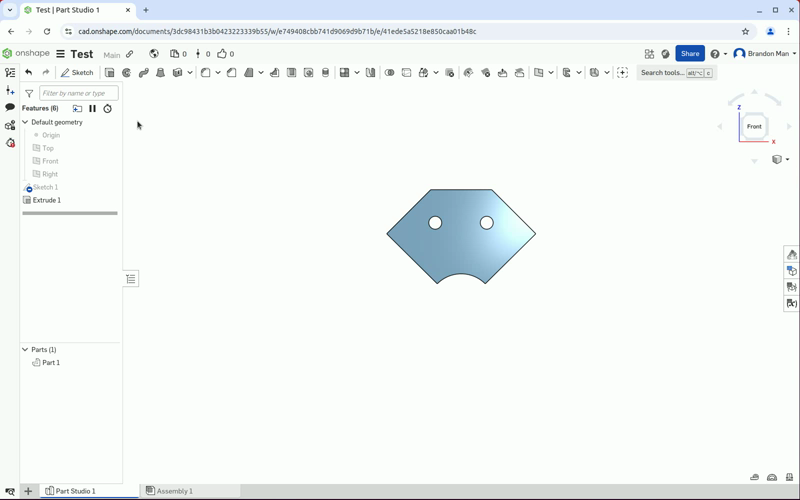
mouse_move(73, 189)
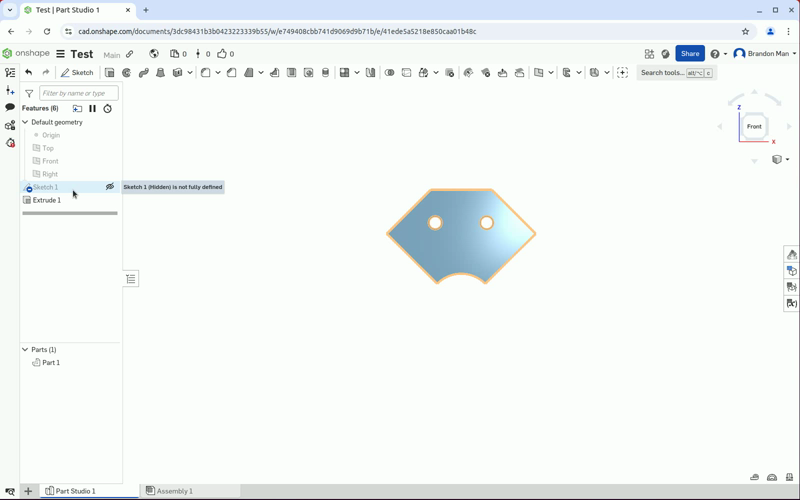
click(73, 189)
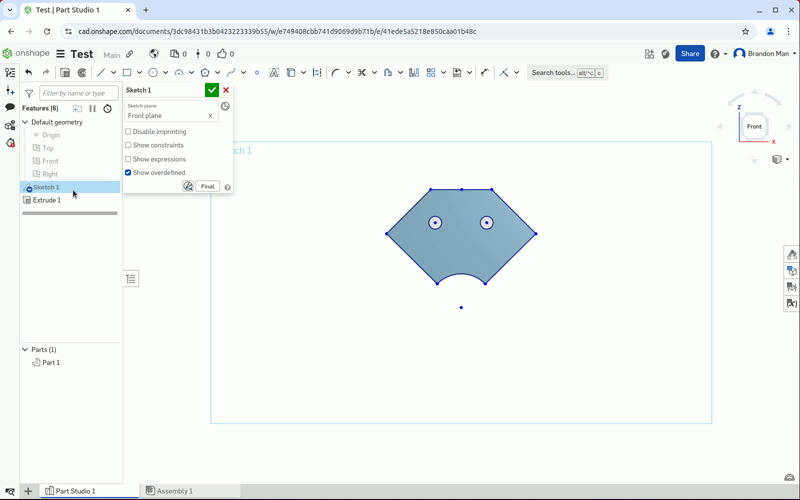
mouse_move(229, 92)
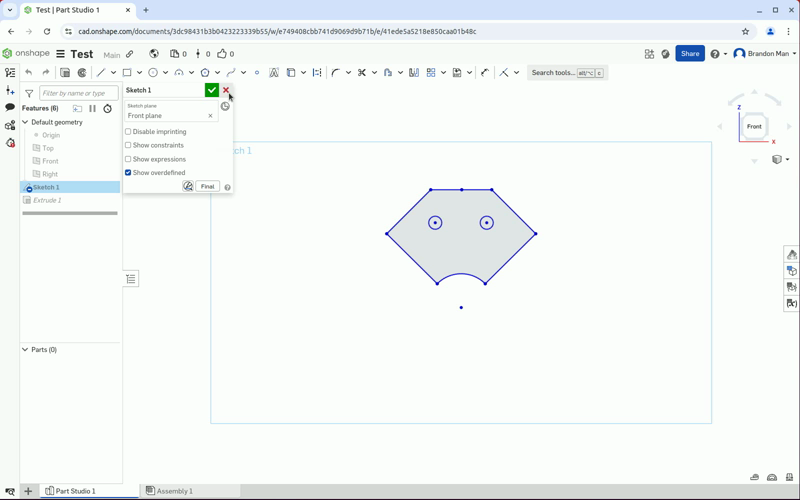
click(229, 92)
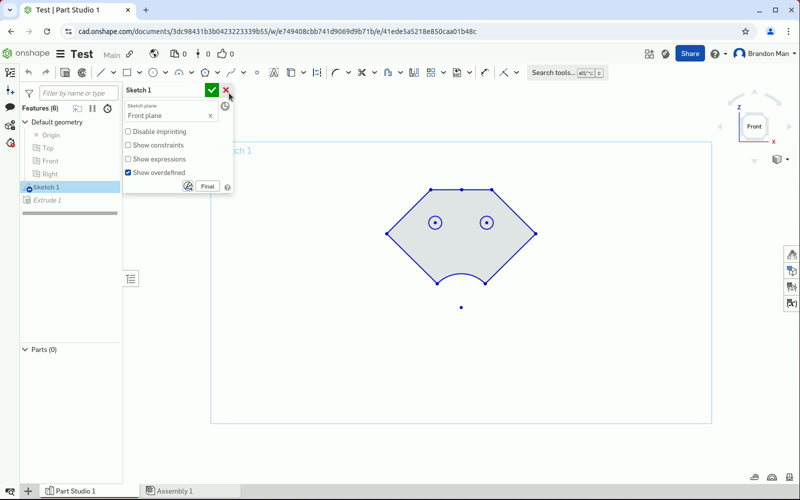
key(shift+s)
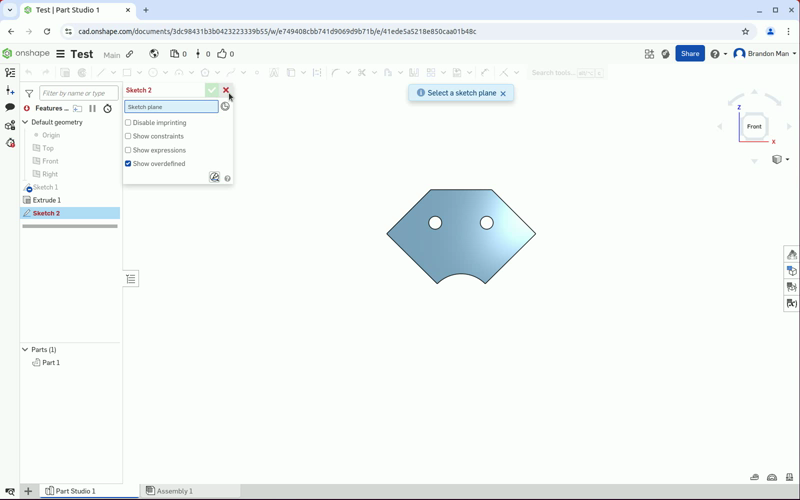
mouse_move(73, 163)
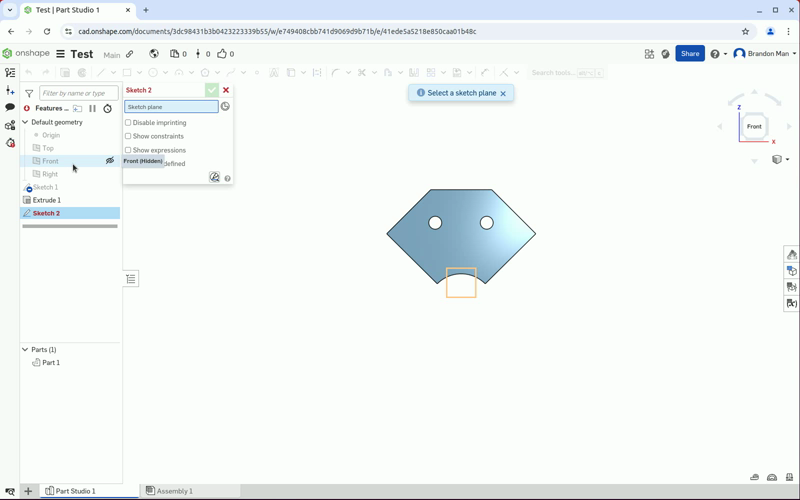
click(73, 163)
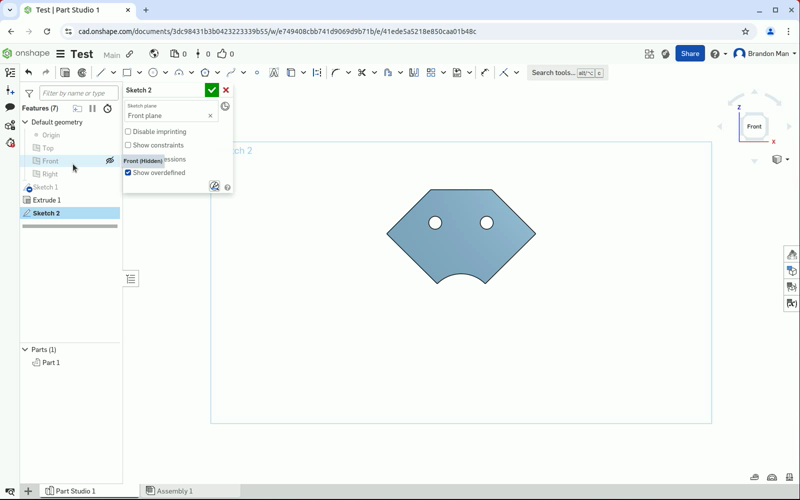
mouse_move(73, 352)
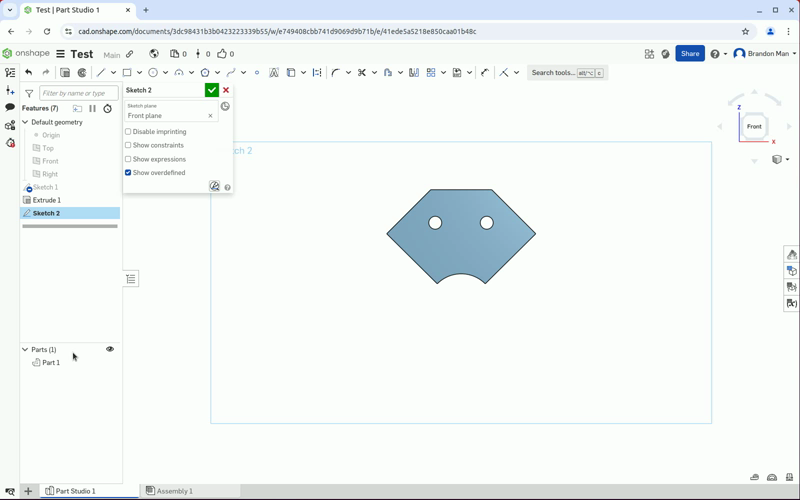
key(y)
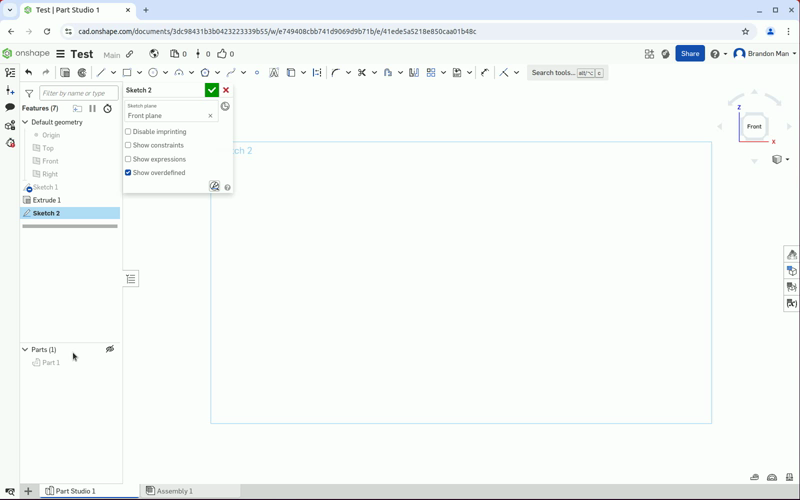
key(l)
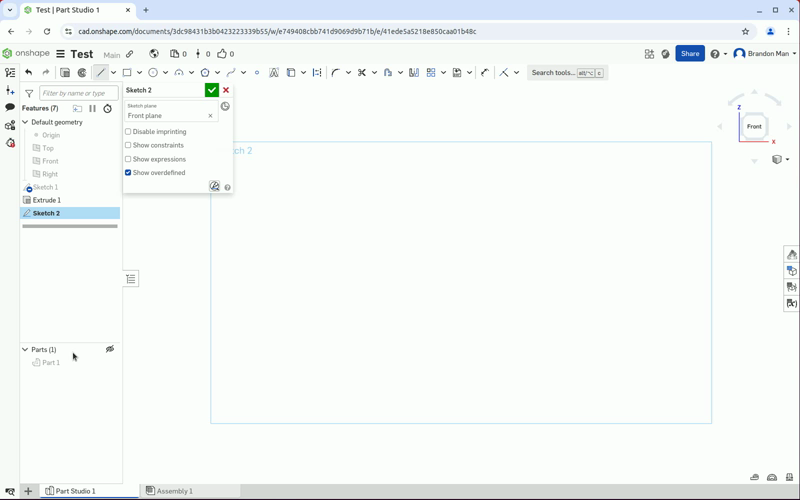
key_down(shift)
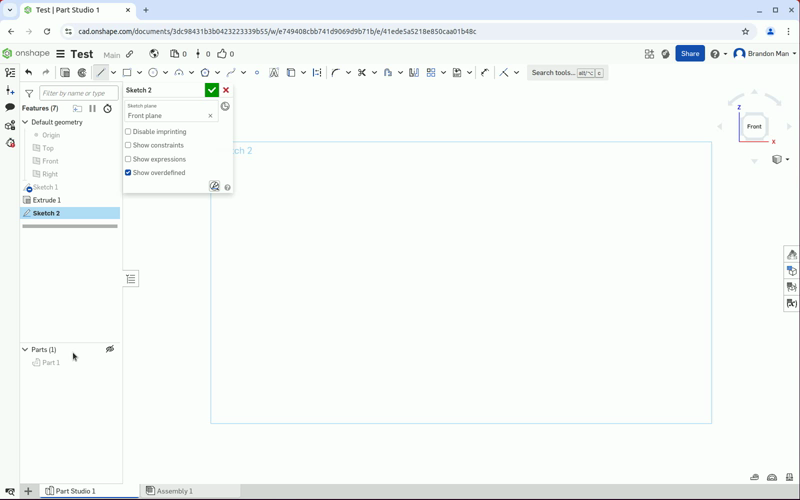
mouse_move(355, 265)
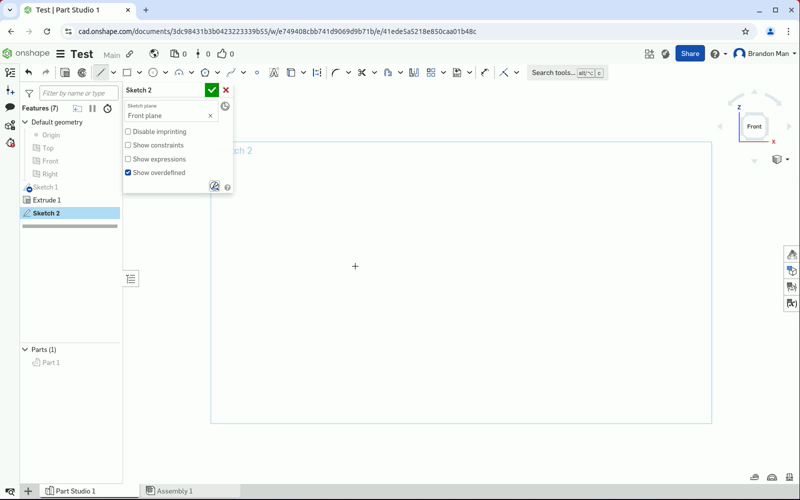
click(355, 265)
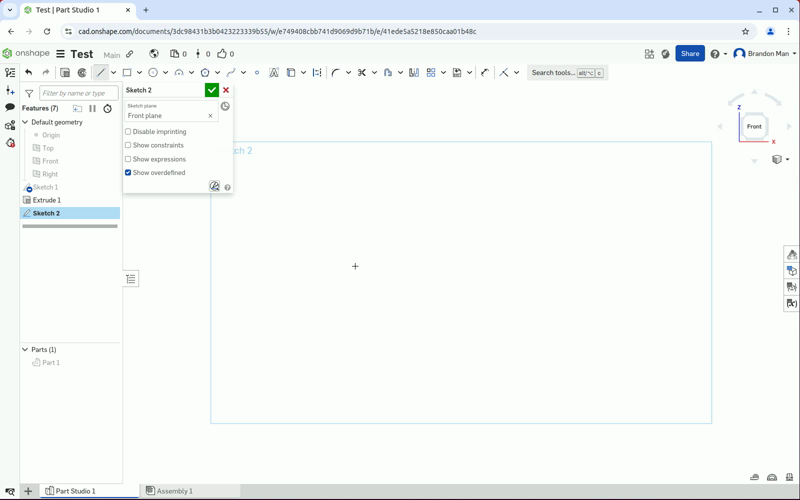
key_up(shift)
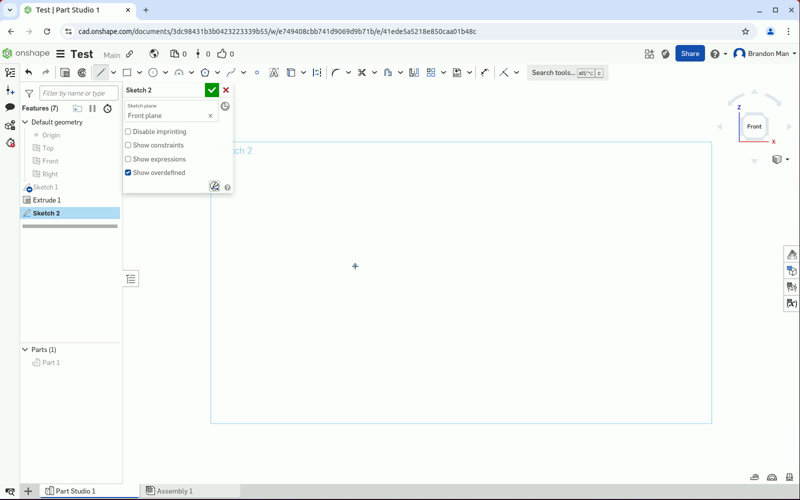
key_down(shift)
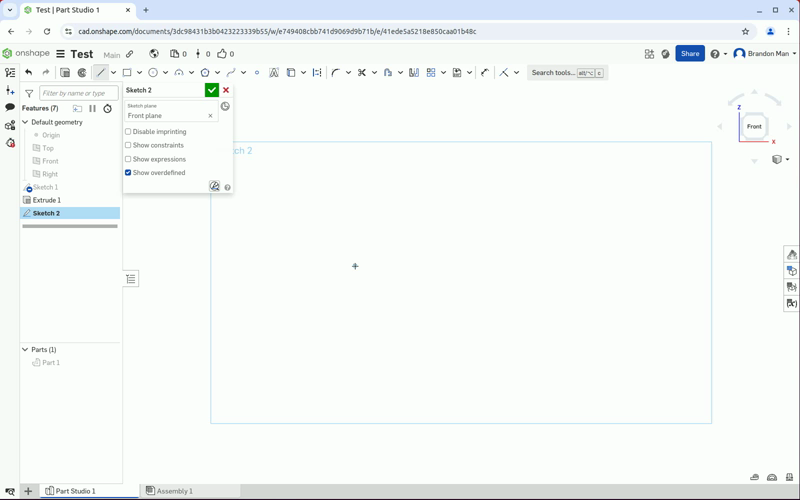
mouse_move(385, 265)
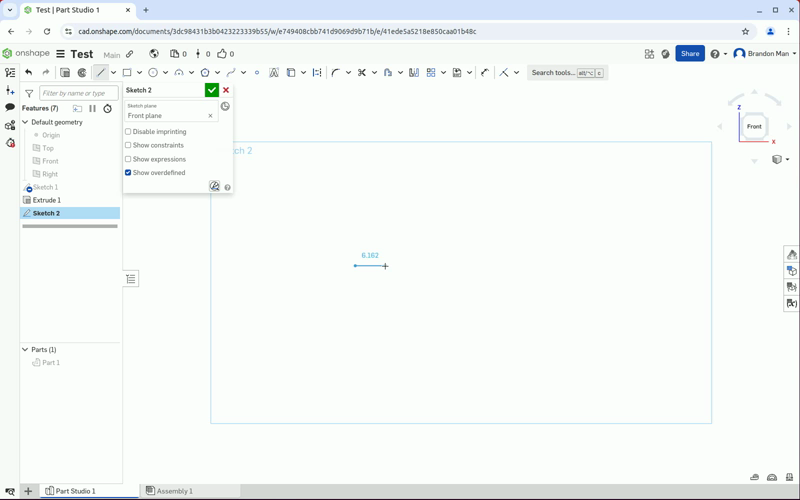
mouse_move(386, 296)
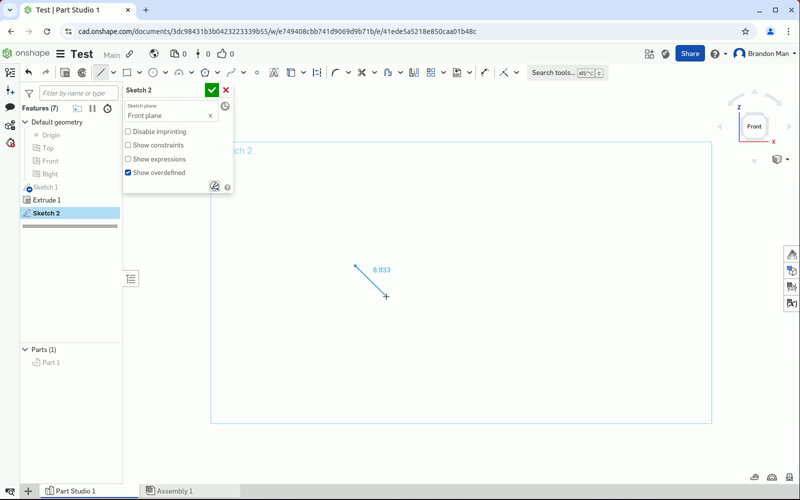
click(386, 296)
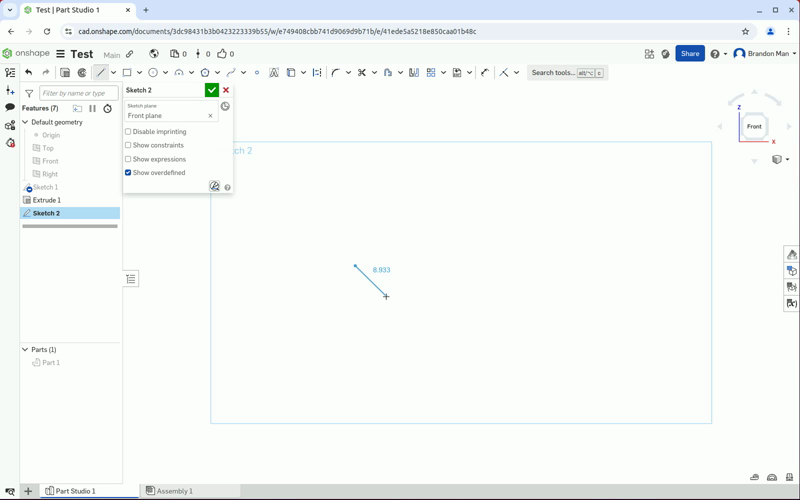
key_up(shift)
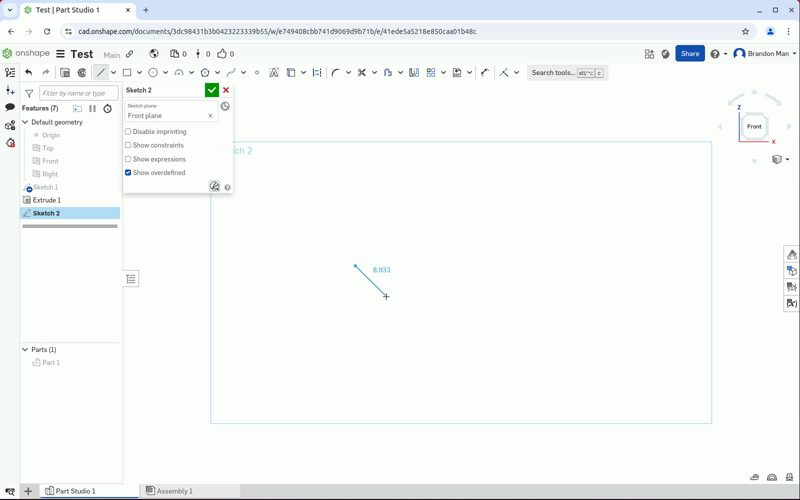
key_down(shift)
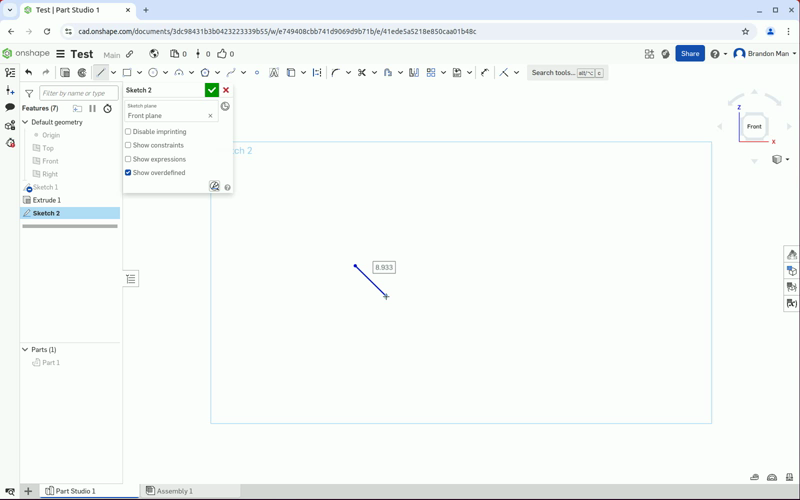
mouse_move(416, 296)
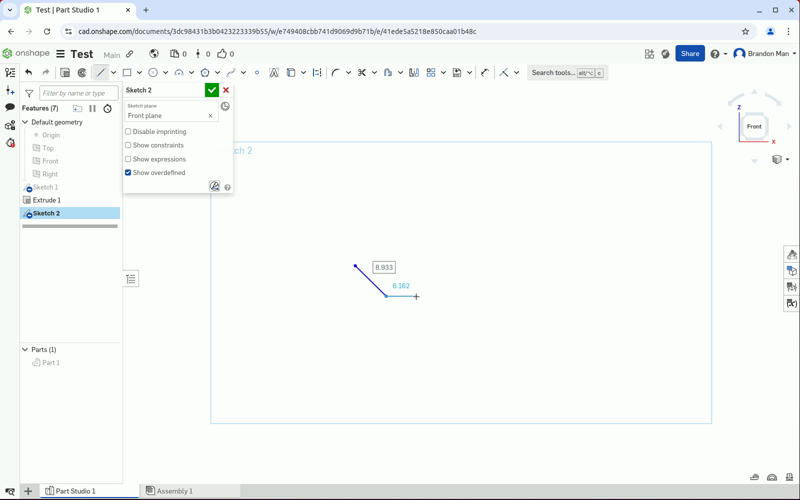
mouse_move(386, 353)
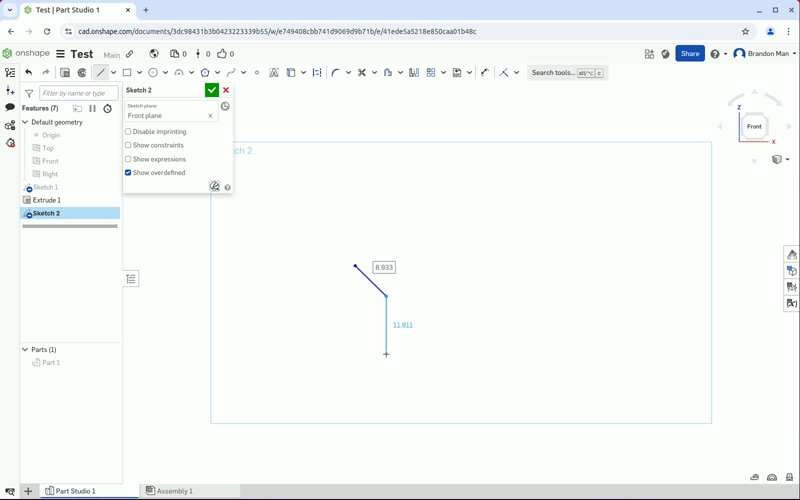
click(386, 353)
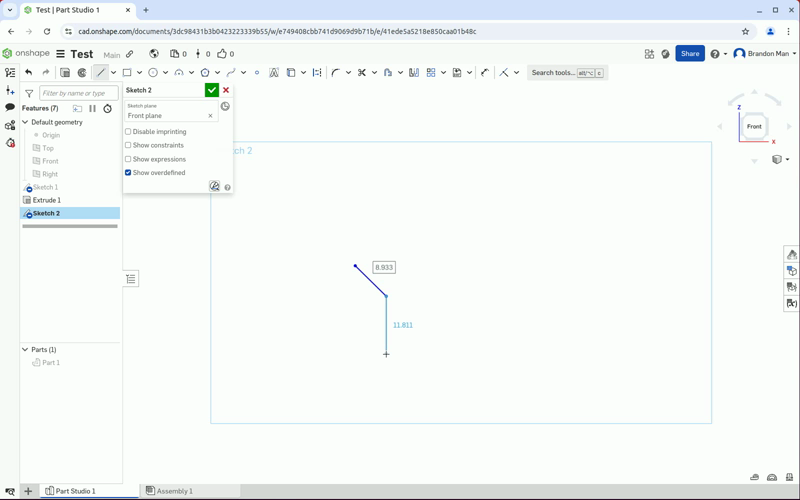
key_up(shift)
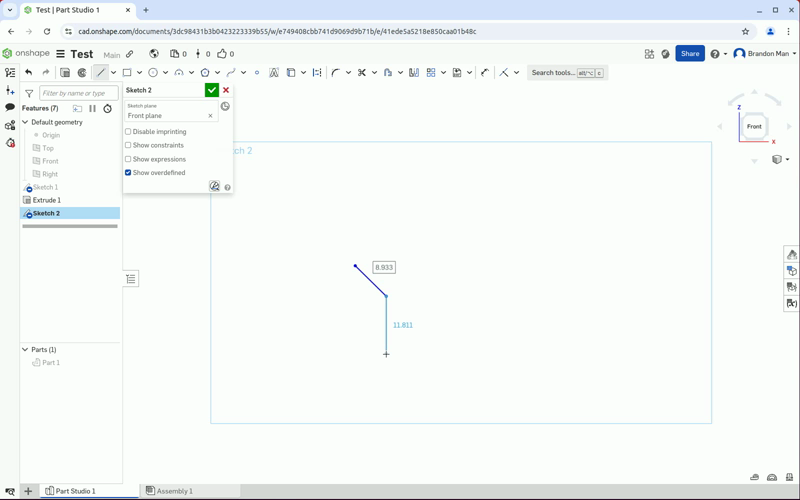
key_down(shift)
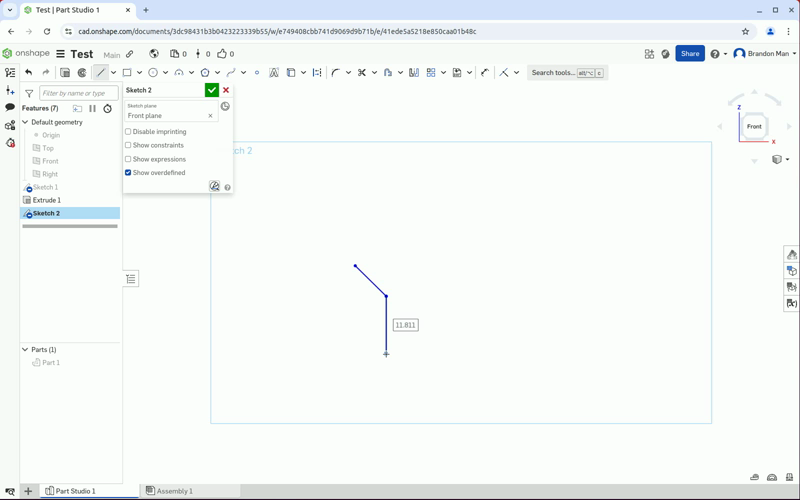
mouse_move(416, 353)
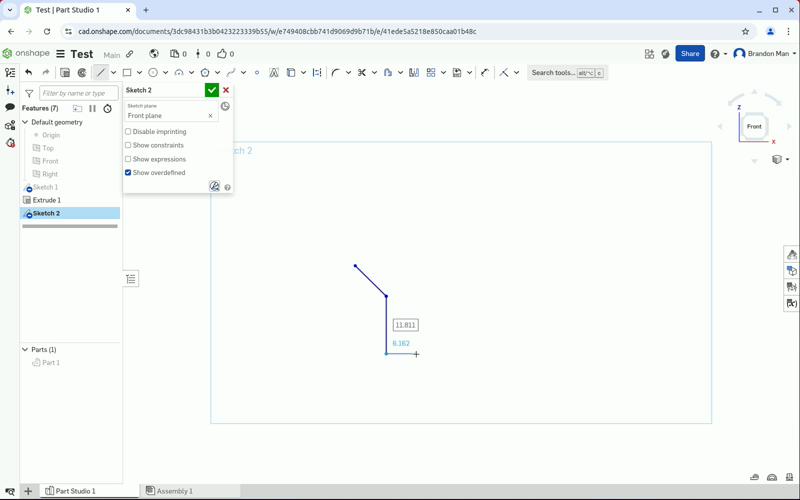
mouse_move(423, 395)
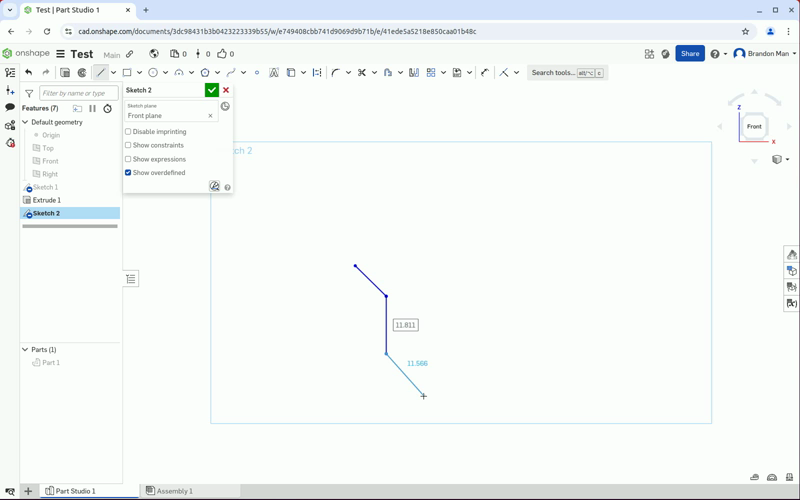
click(423, 395)
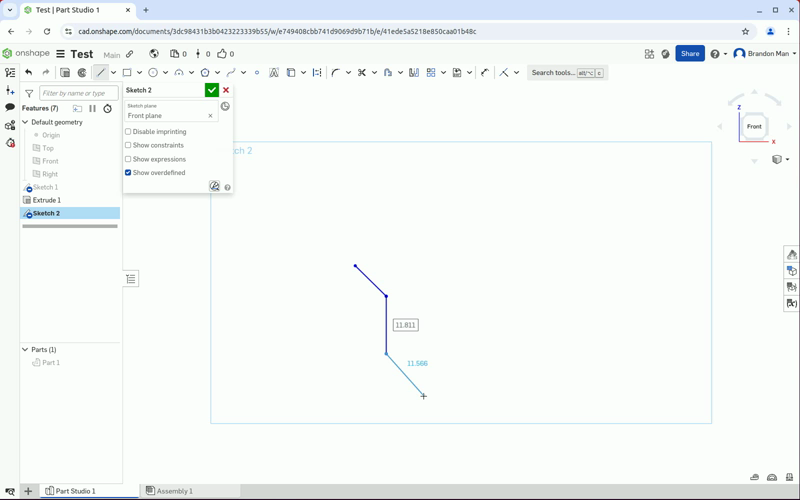
key_up(shift)
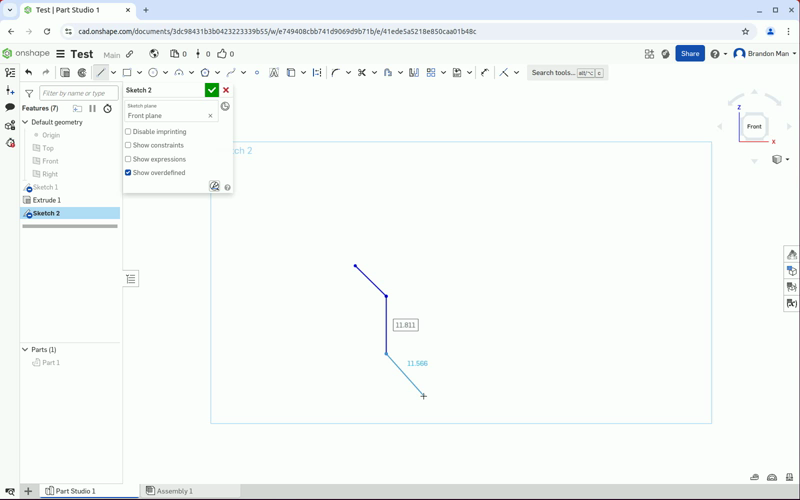
key_down(shift)
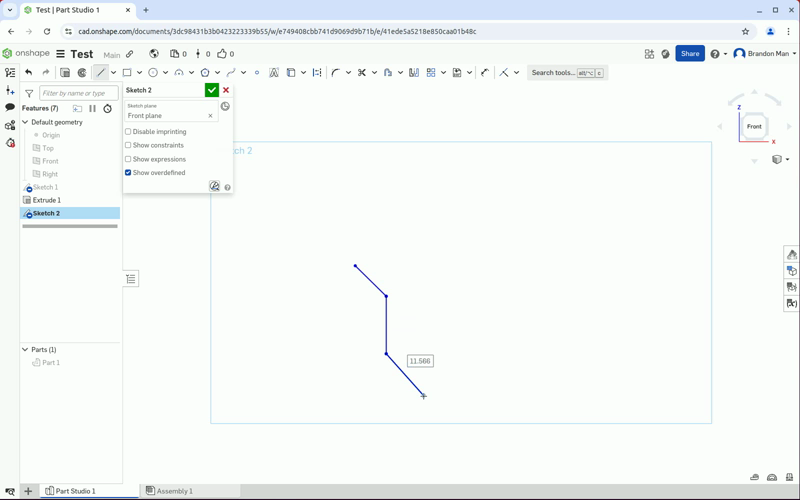
mouse_move(453, 395)
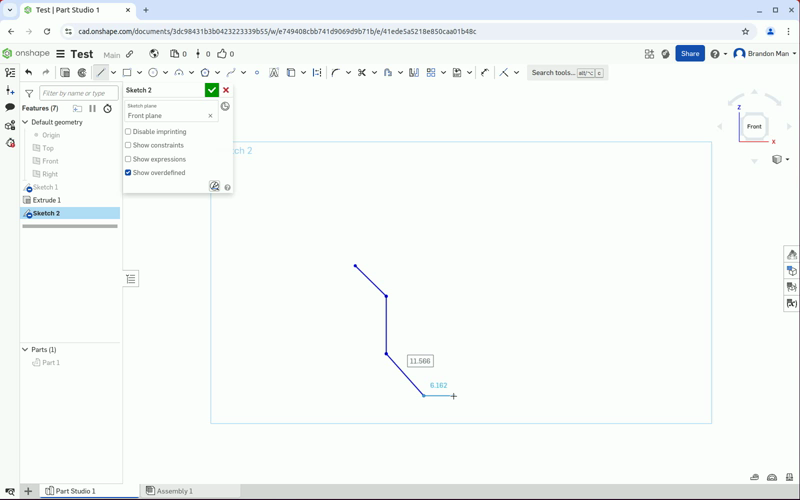
mouse_move(461, 395)
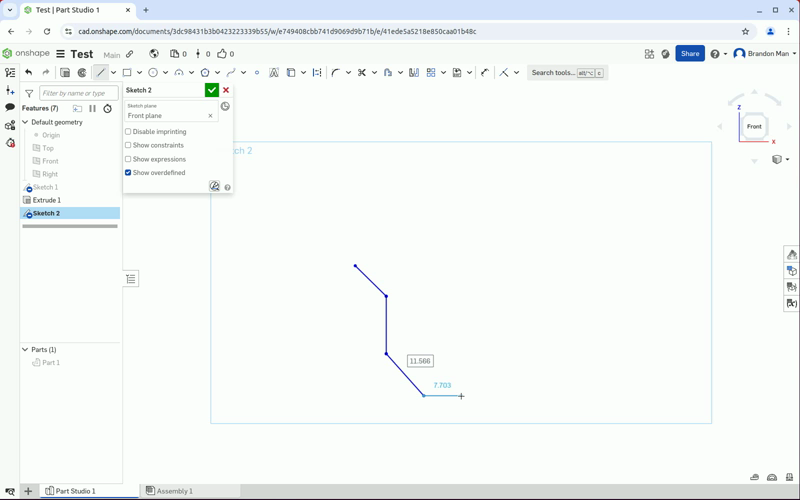
click(461, 395)
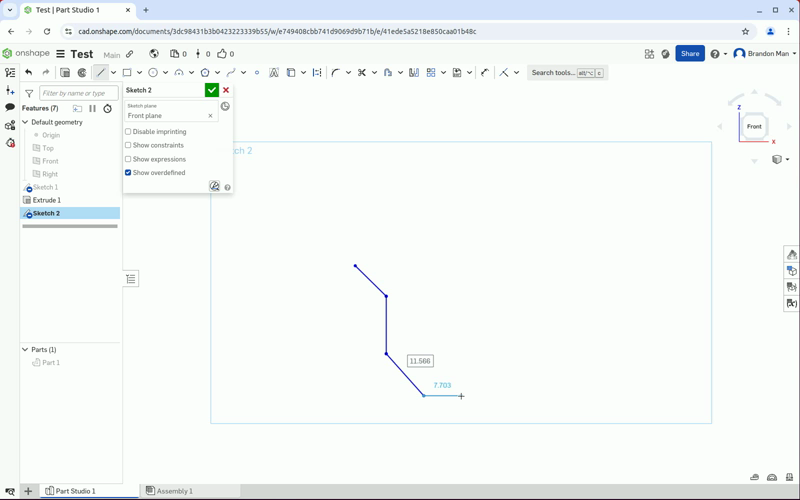
key_up(shift)
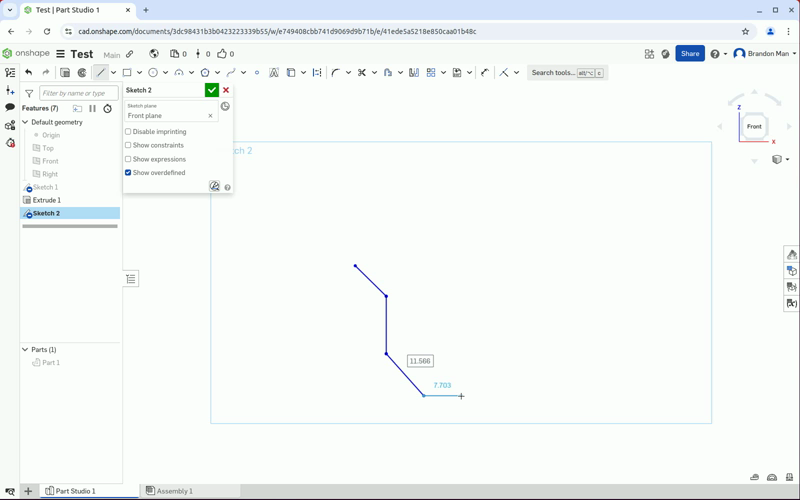
key_down(shift)
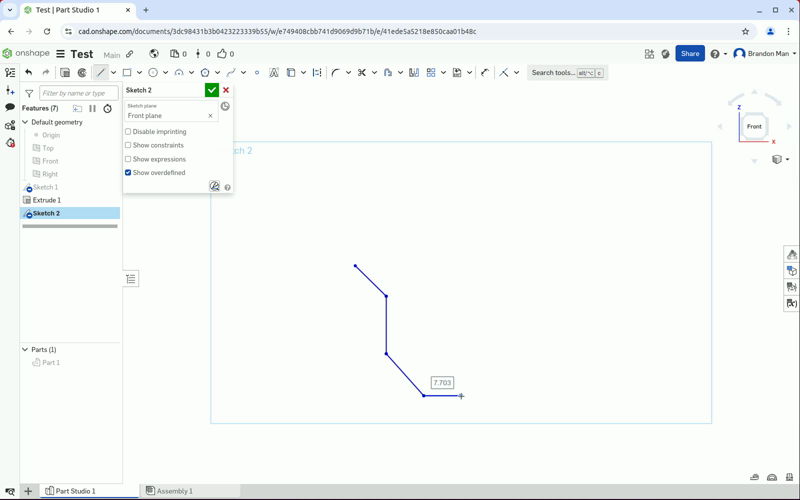
mouse_move(491, 395)
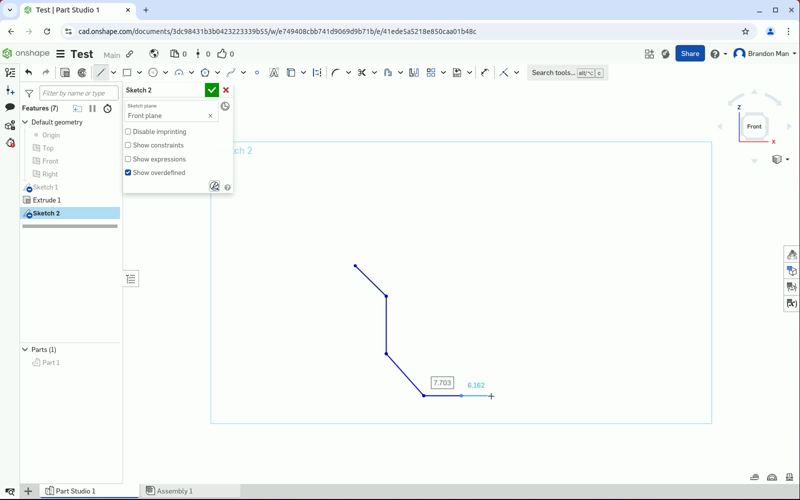
mouse_move(496, 395)
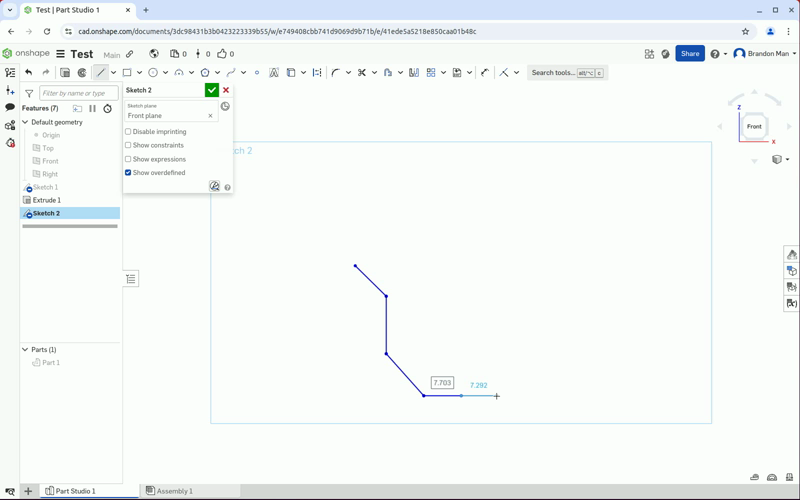
click(496, 395)
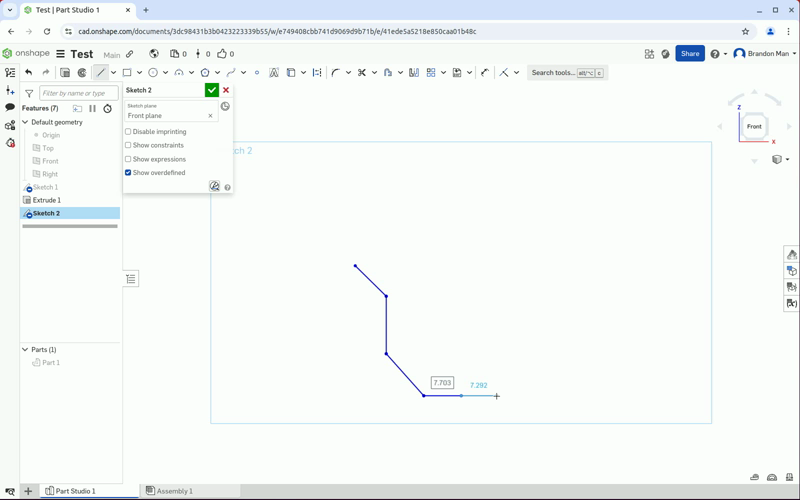
key_up(shift)
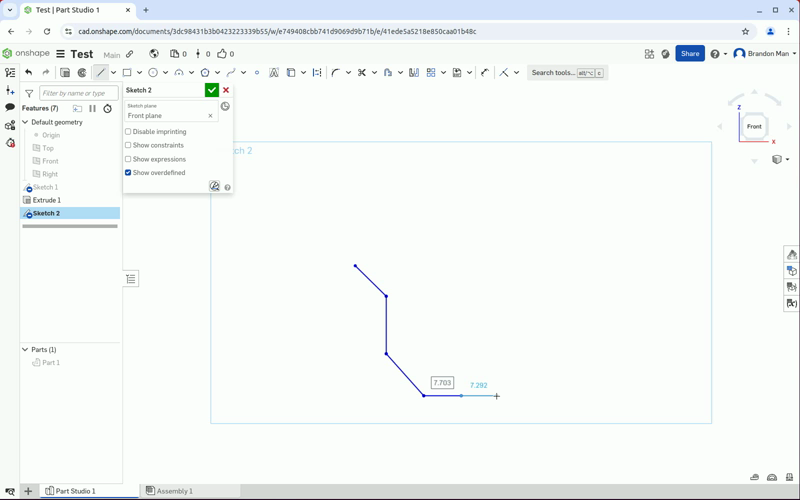
key_down(shift)
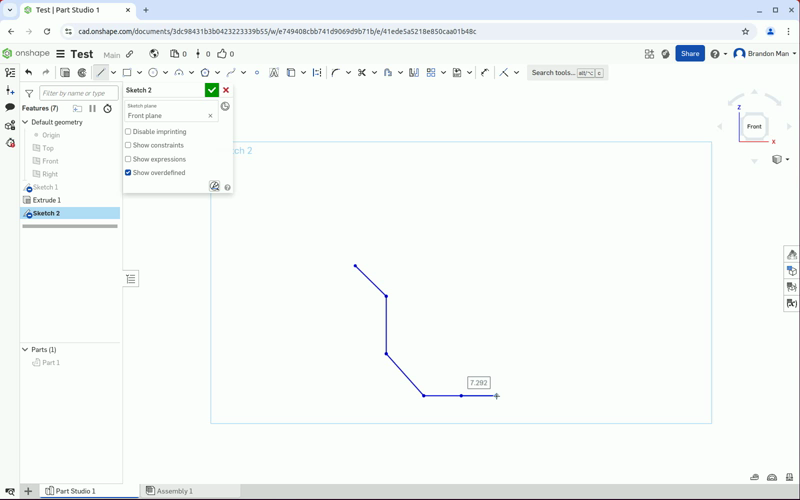
mouse_move(526, 395)
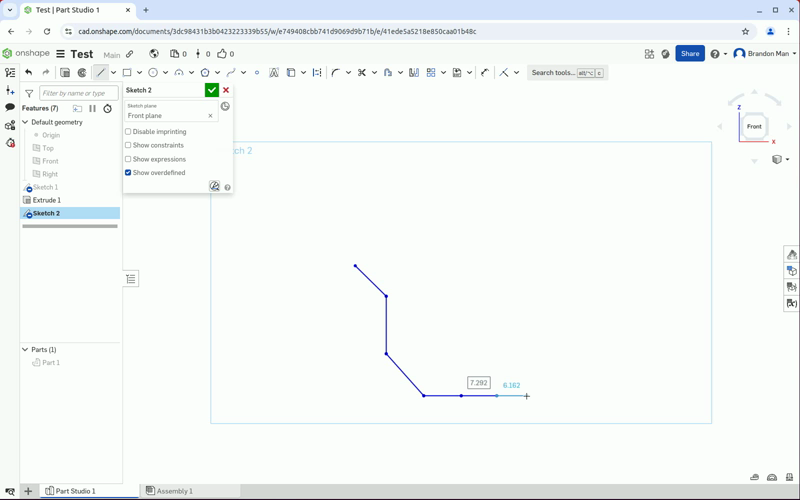
mouse_move(534, 353)
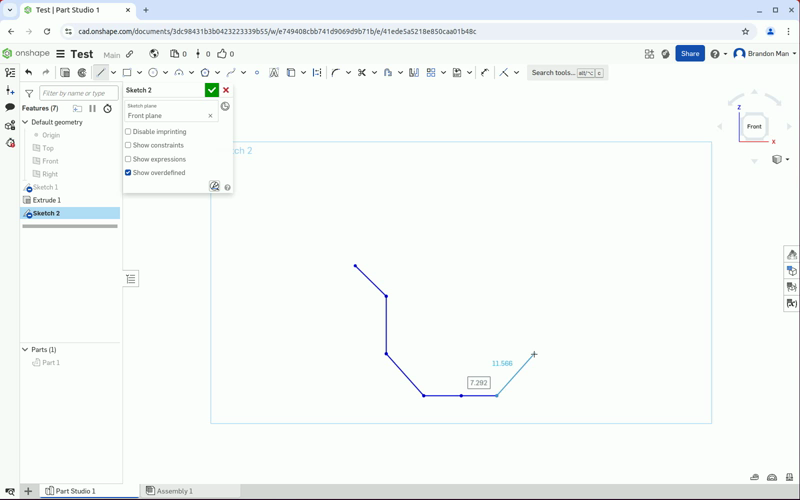
click(534, 353)
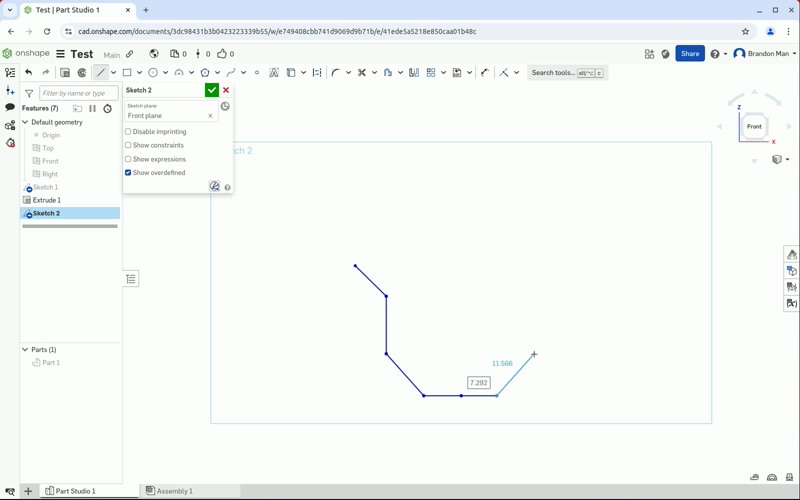
key_up(shift)
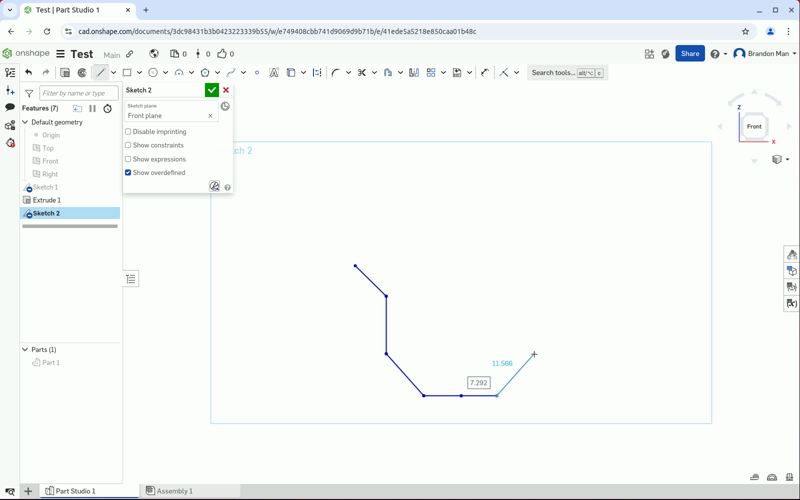
key_down(shift)
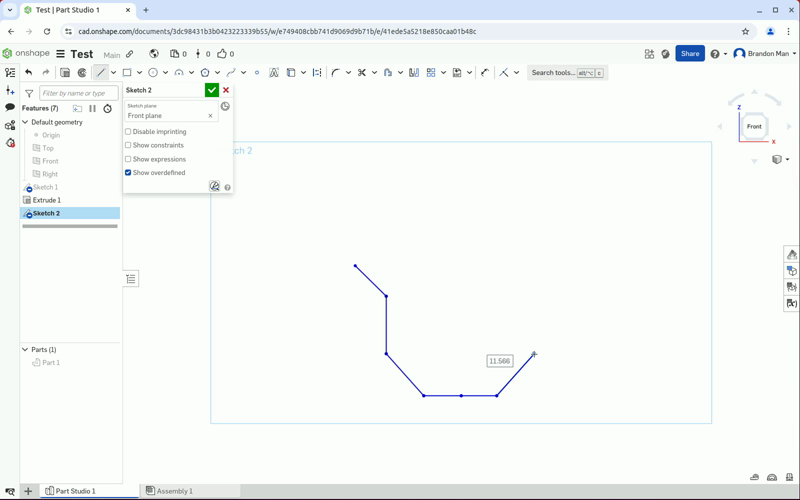
mouse_move(564, 353)
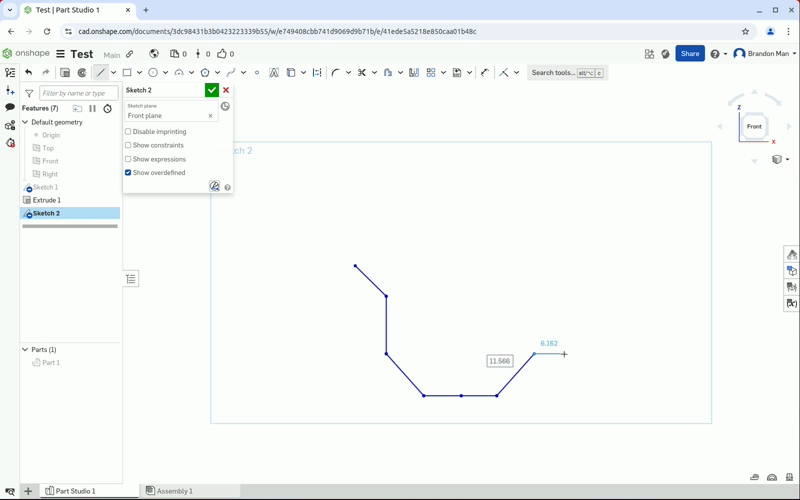
mouse_move(534, 296)
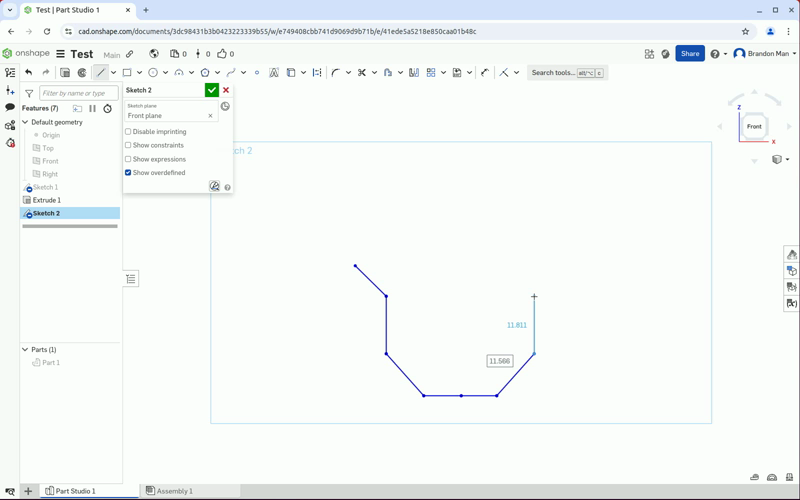
click(534, 296)
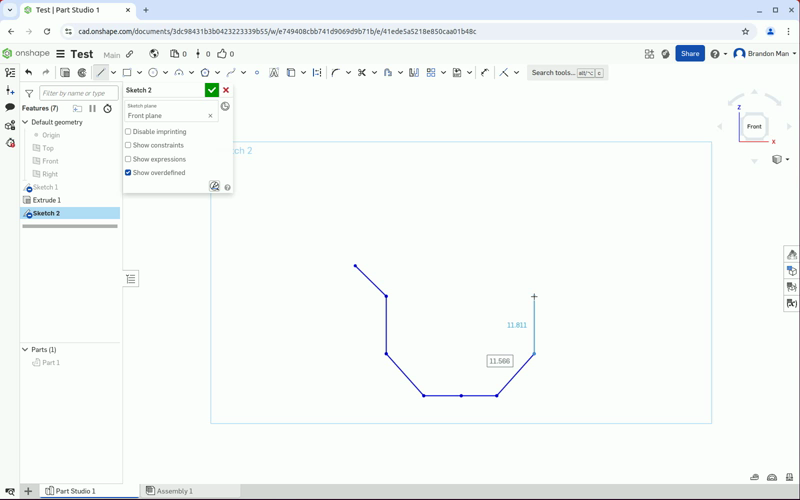
key_up(shift)
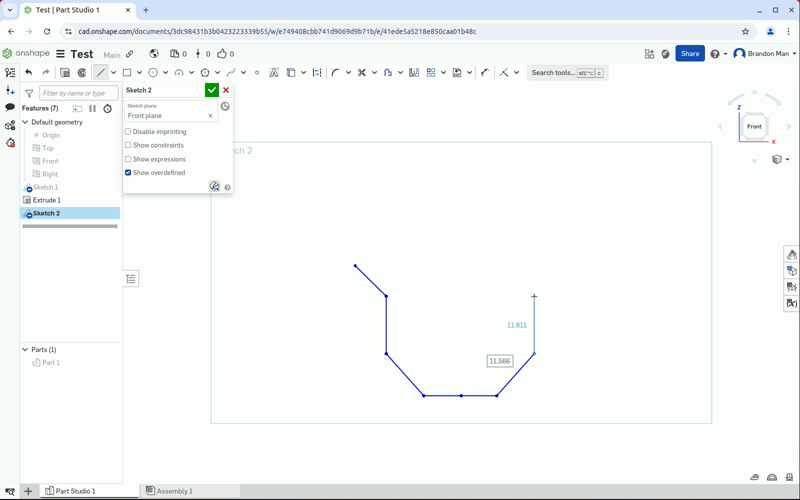
key_down(shift)
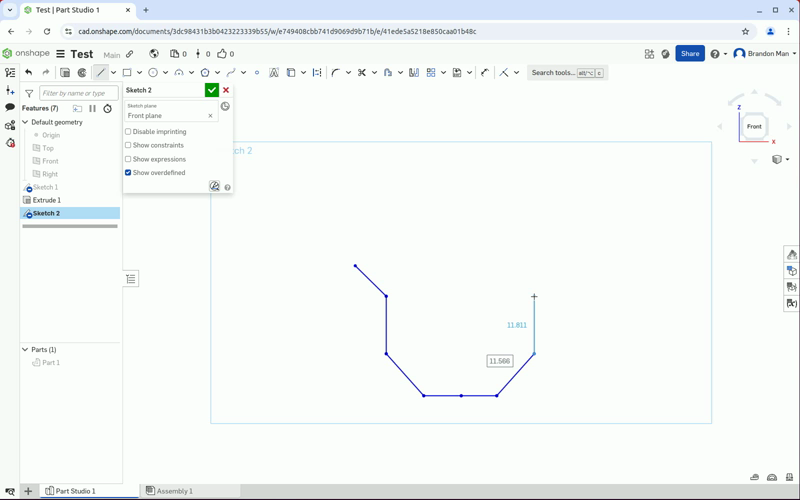
mouse_move(564, 296)
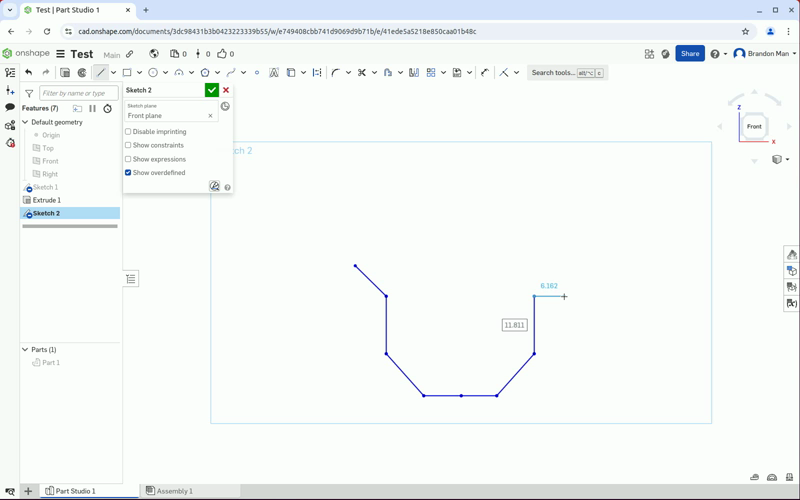
mouse_move(565, 265)
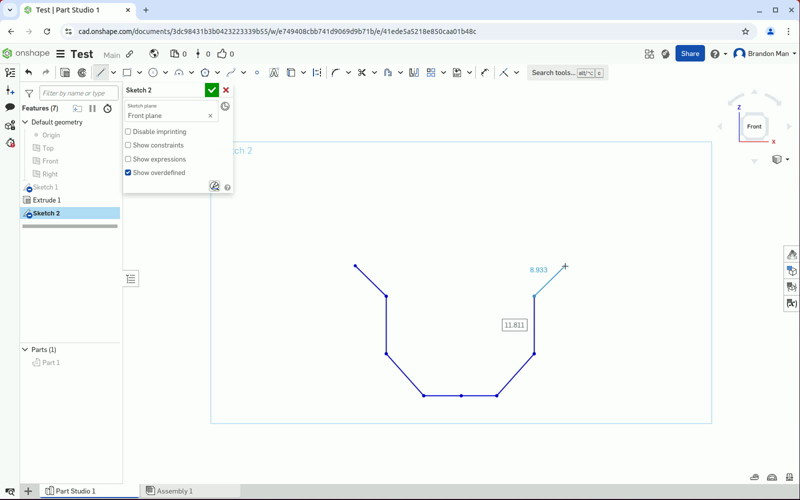
click(565, 265)
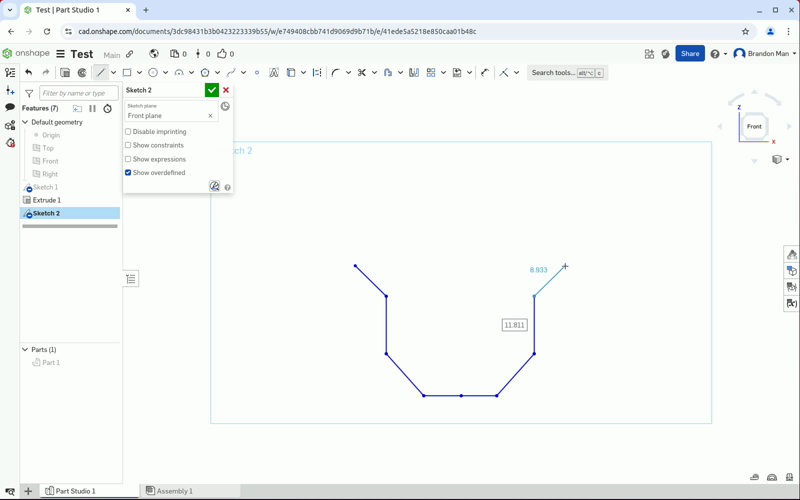
key_up(shift)
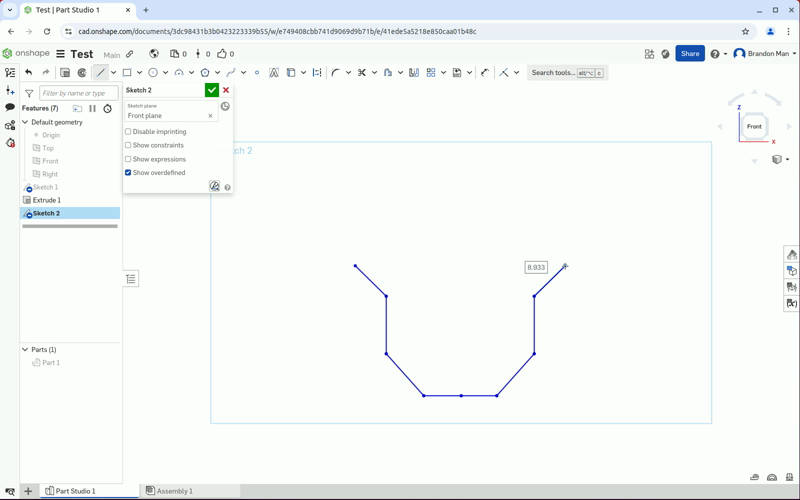
key_down(shift)
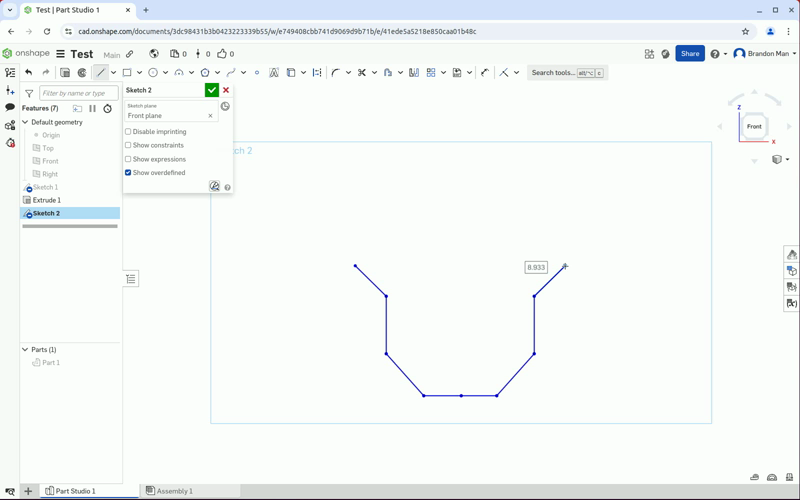
mouse_move(589, 265)
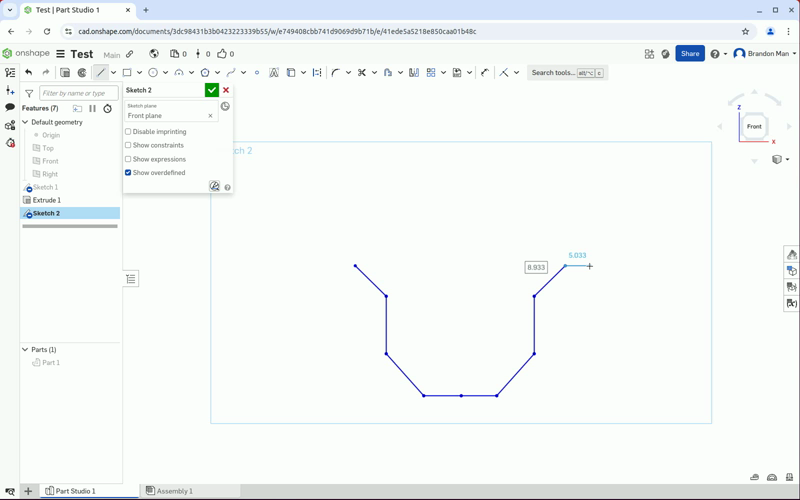
mouse_move(534, 234)
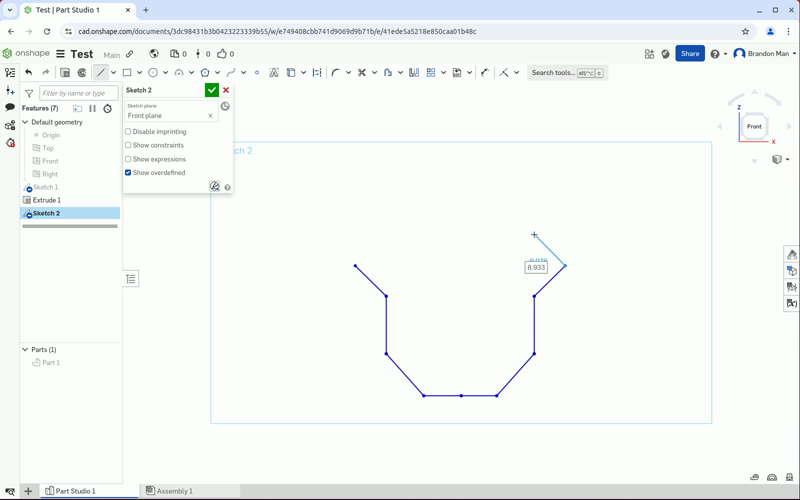
click(534, 234)
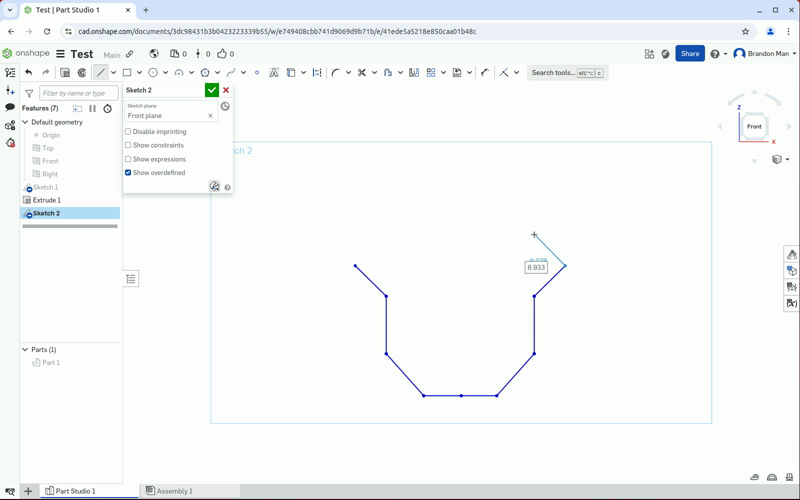
key_up(shift)
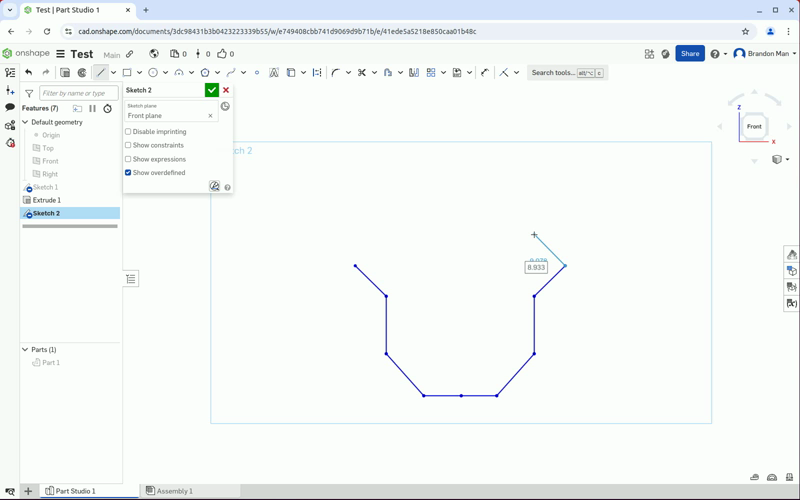
key_down(shift)
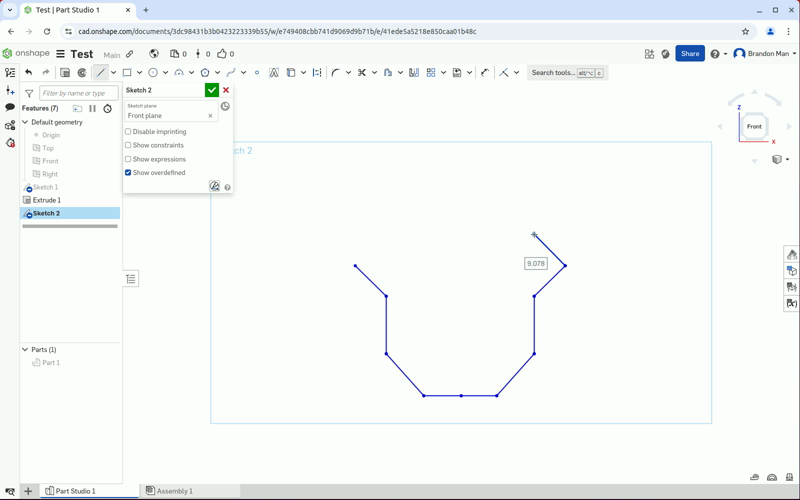
mouse_move(485, 282)
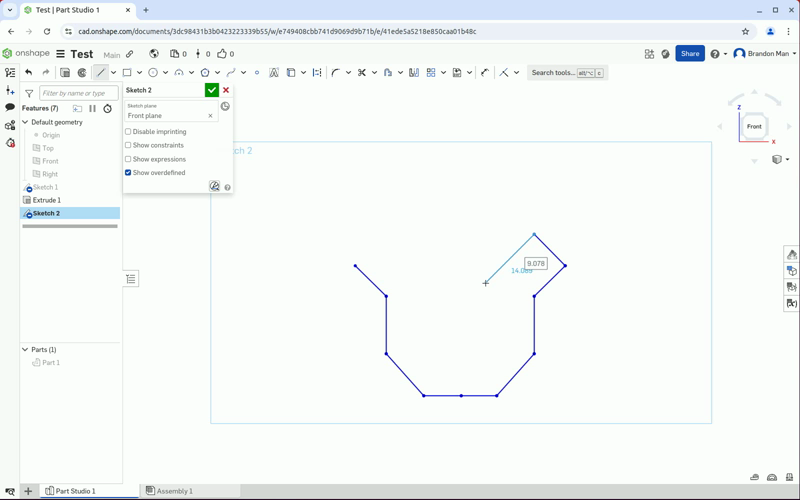
click(485, 282)
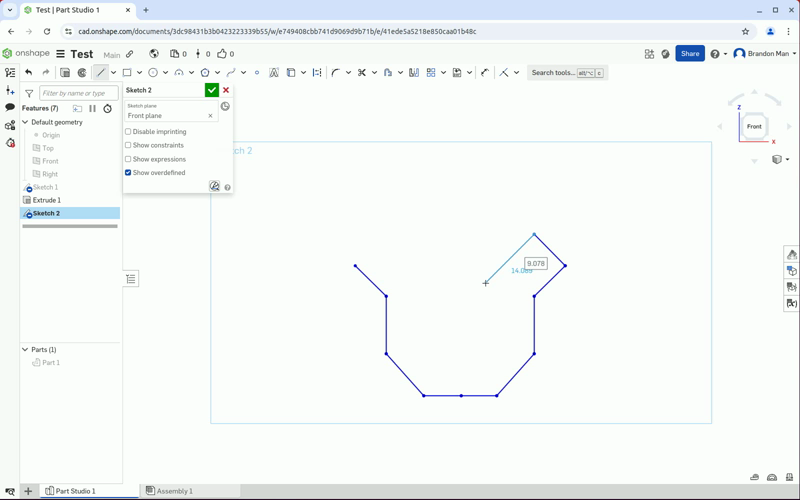
key_up(shift)
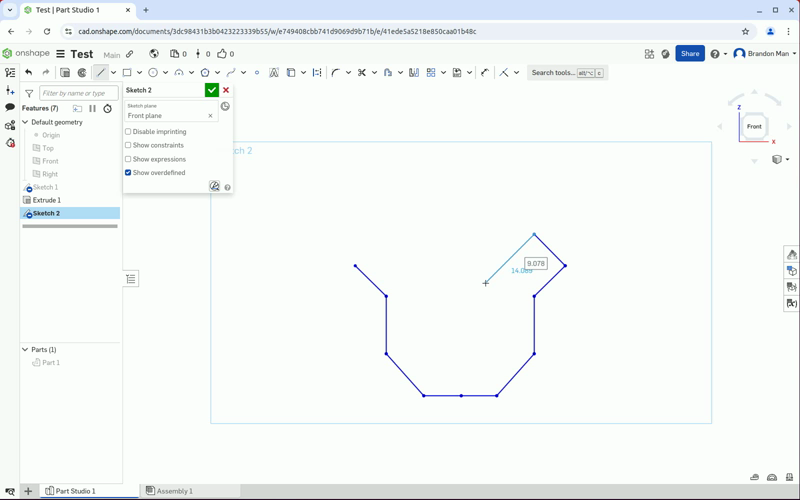
key(esc)
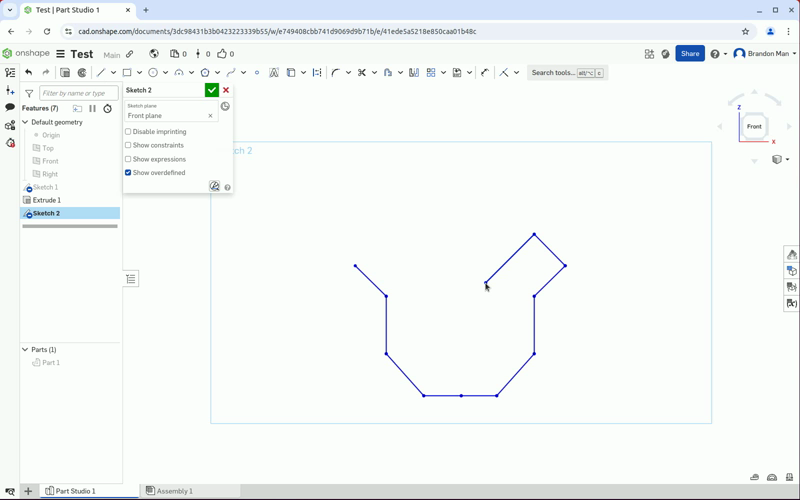
key(a)
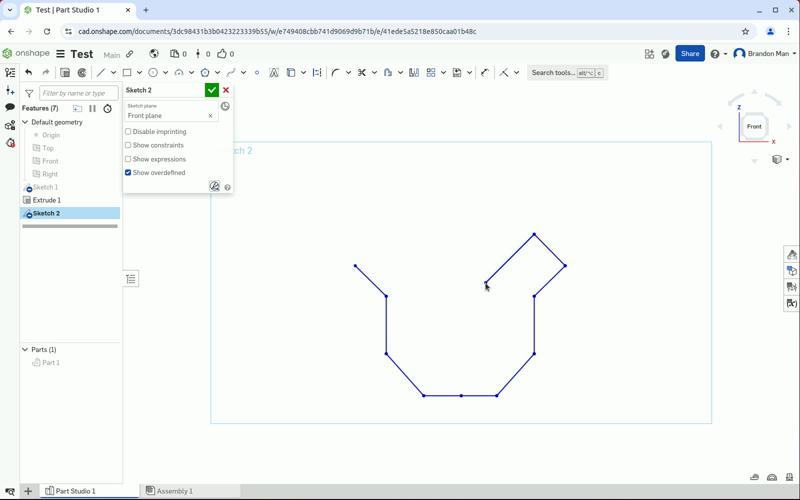
mouse_move(485, 282)
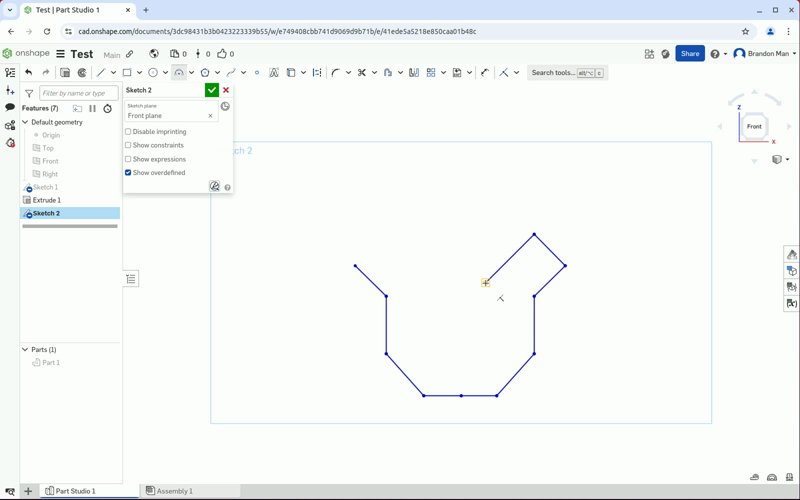
click(485, 282)
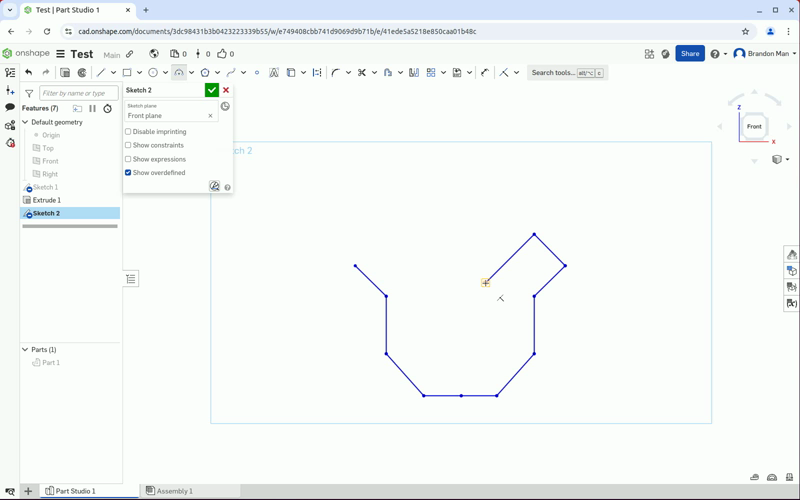
key_down(shift)
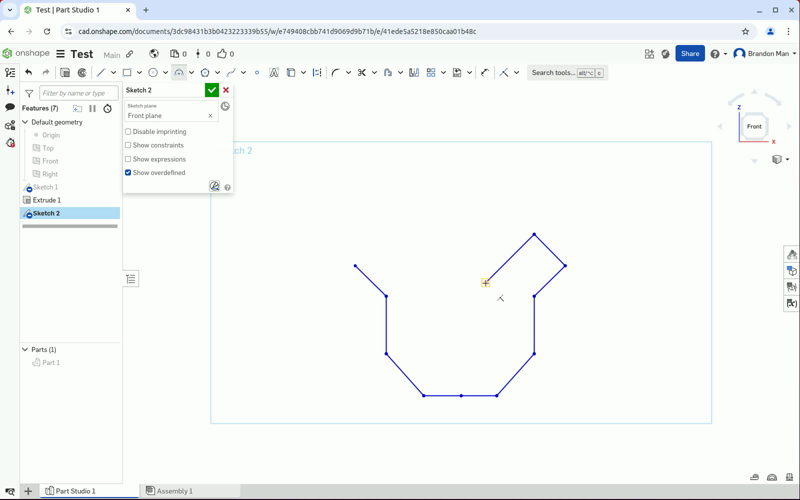
mouse_move(434, 282)
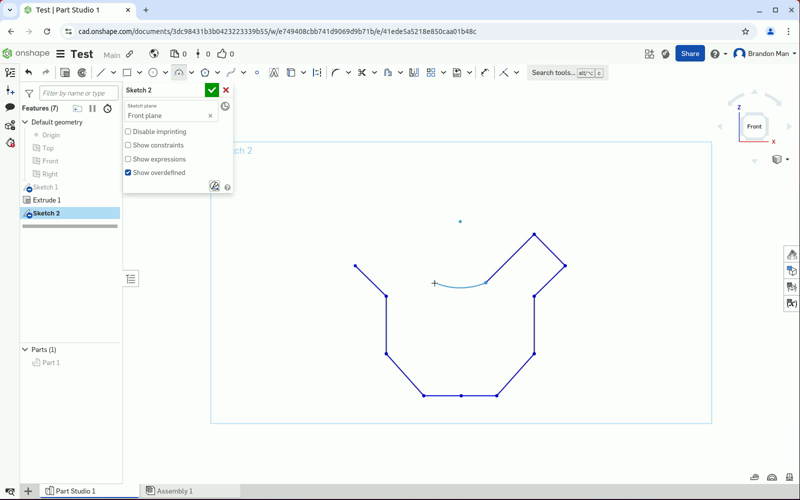
click(434, 282)
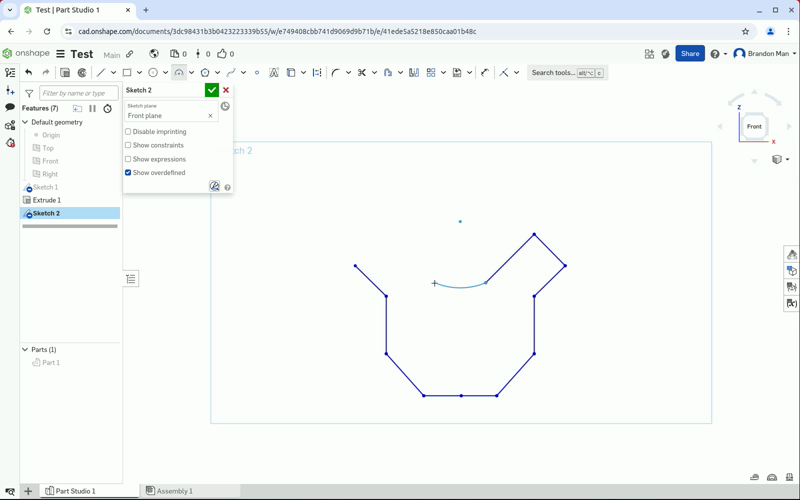
mouse_move(460, 344)
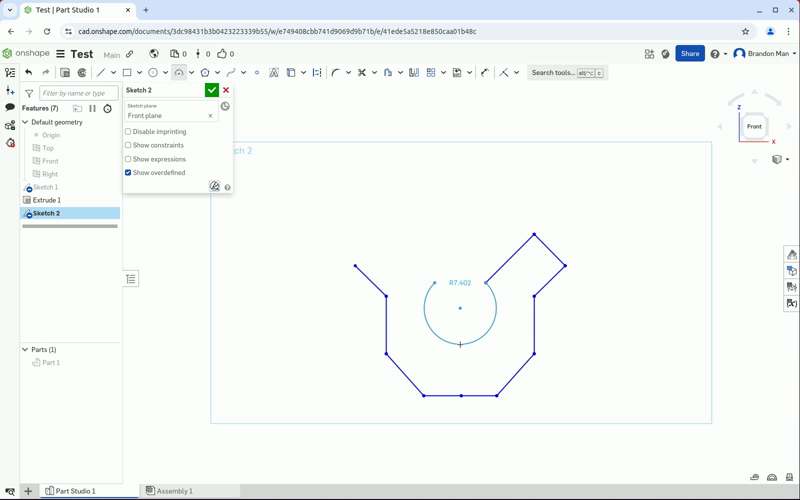
click(460, 344)
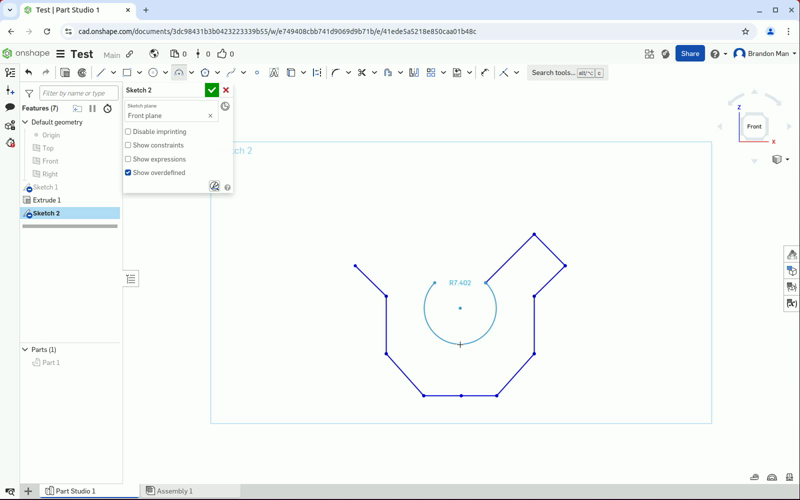
key_up(shift)
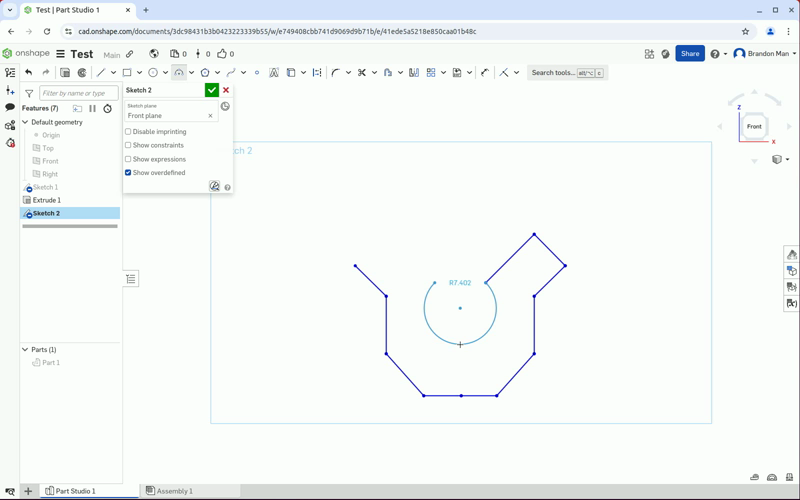
key(esc)
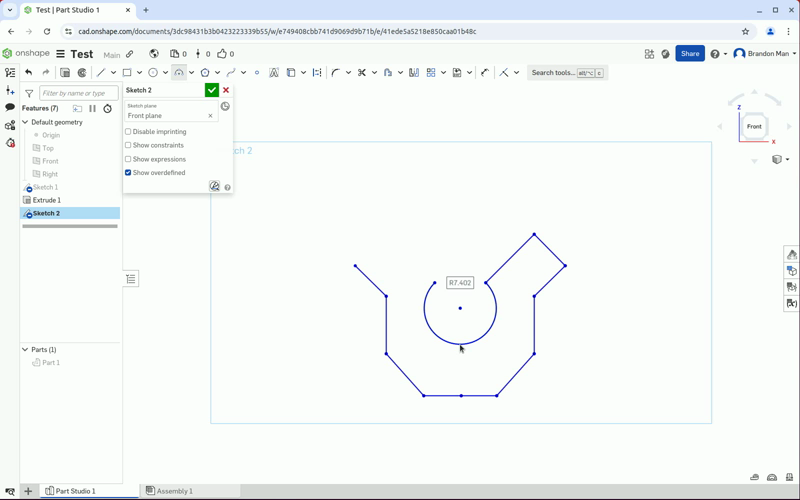
key(l)
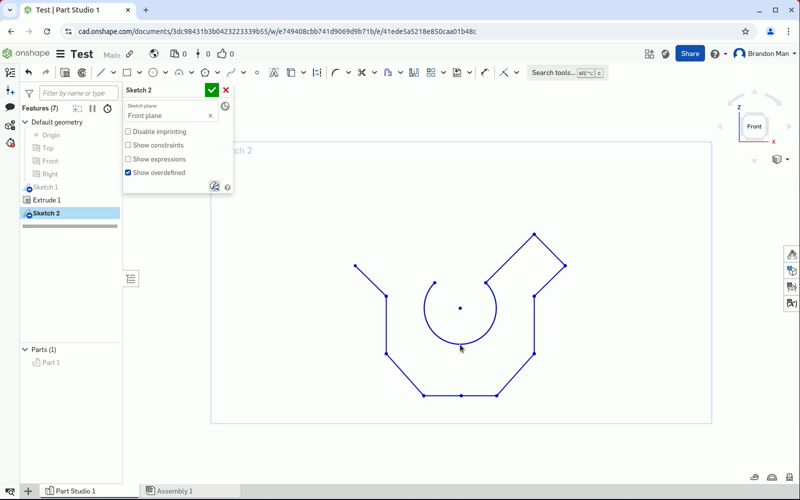
mouse_move(434, 282)
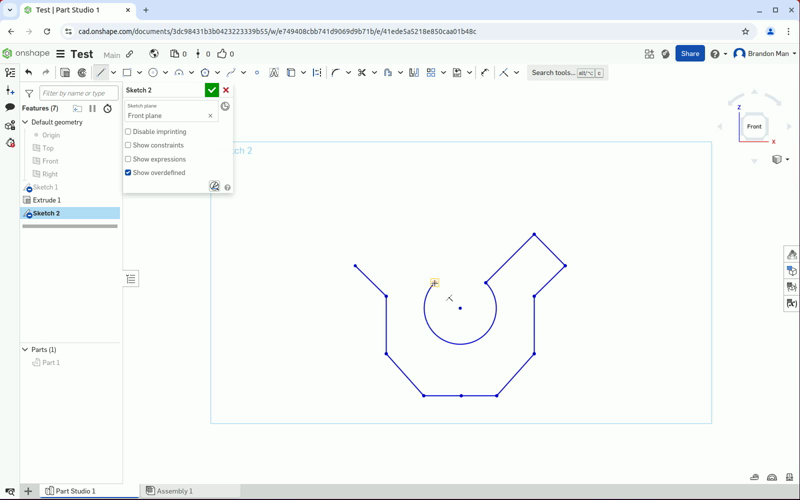
click(434, 282)
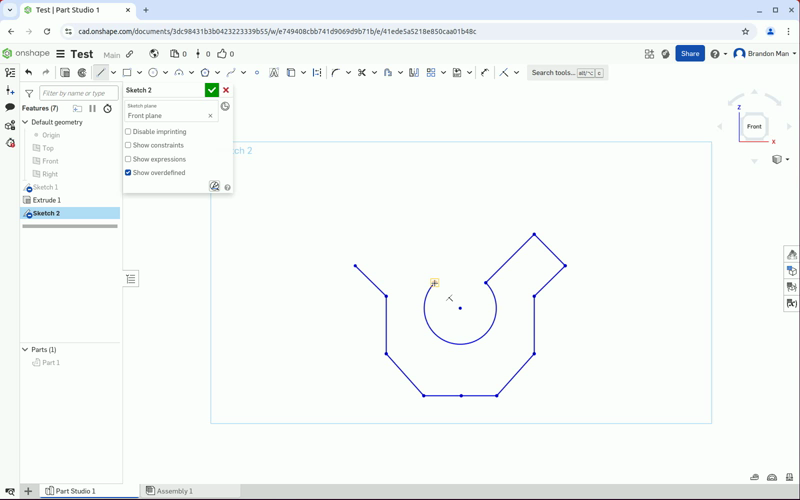
key_down(shift)
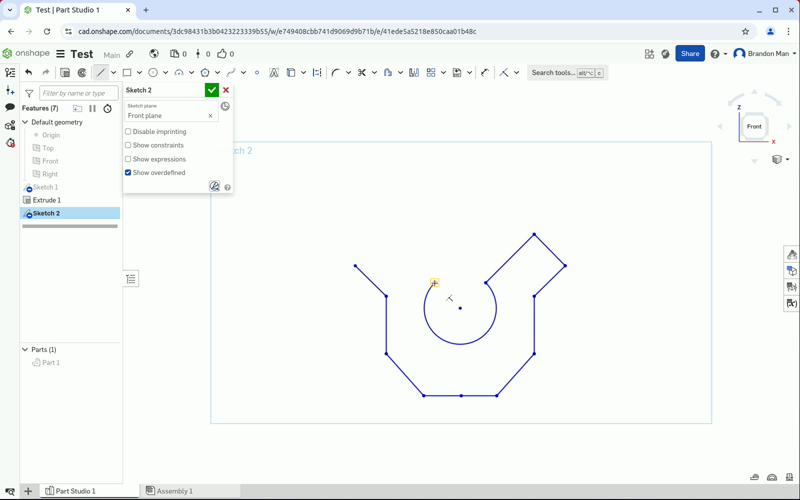
mouse_move(386, 234)
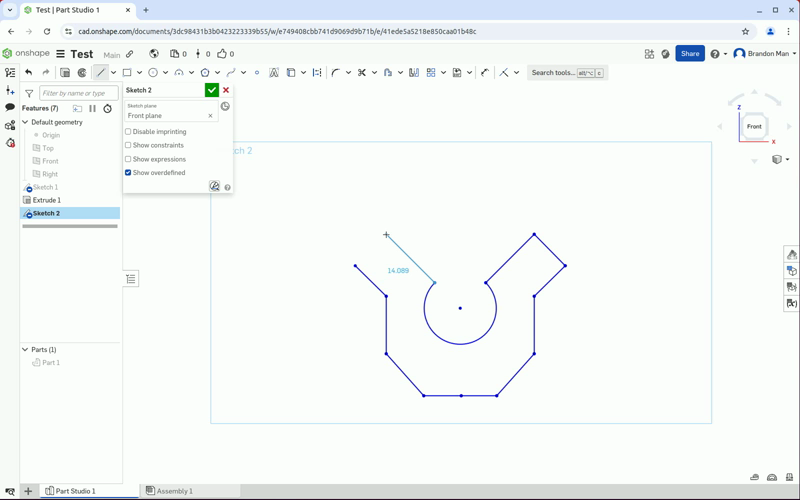
click(386, 234)
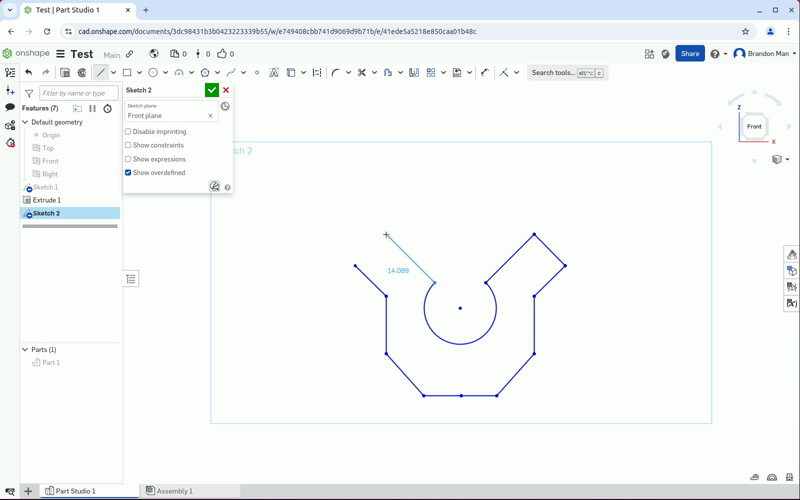
key_up(shift)
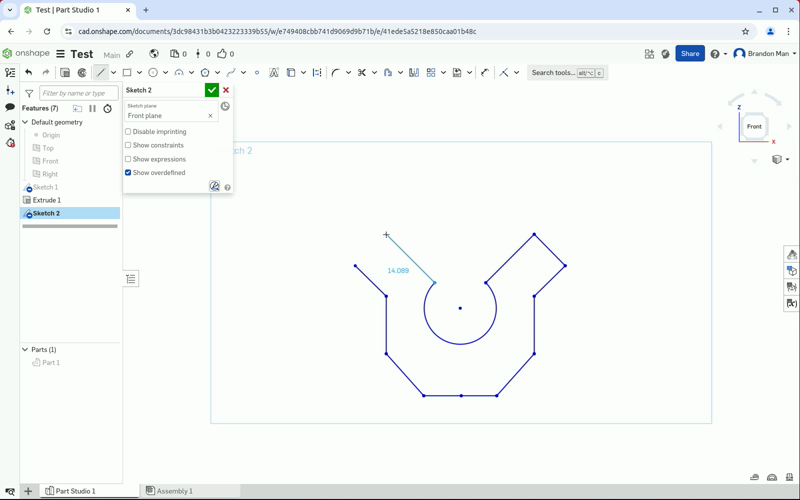
mouse_move(416, 234)
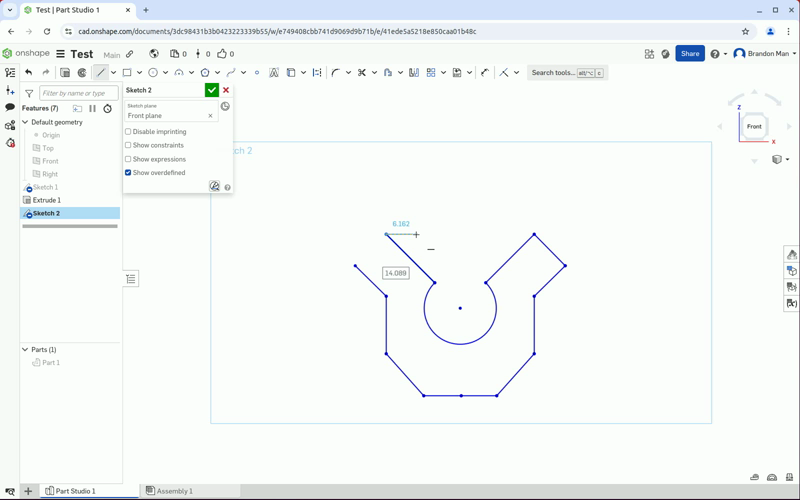
key_down(shift)
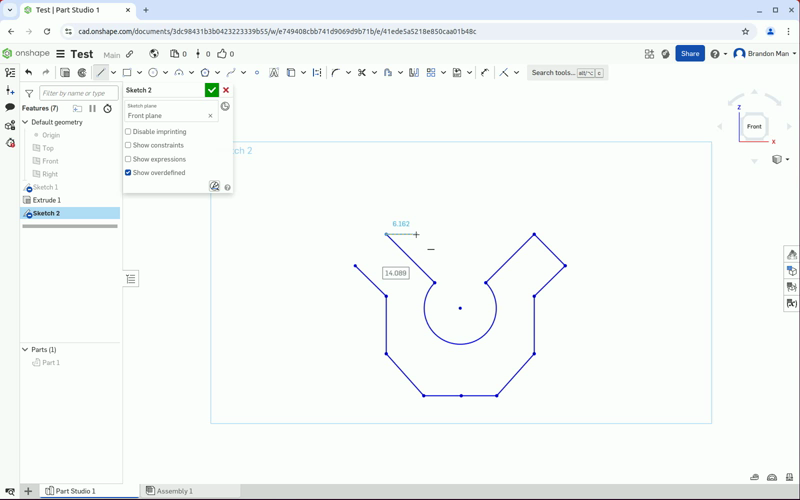
mouse_move(355, 265)
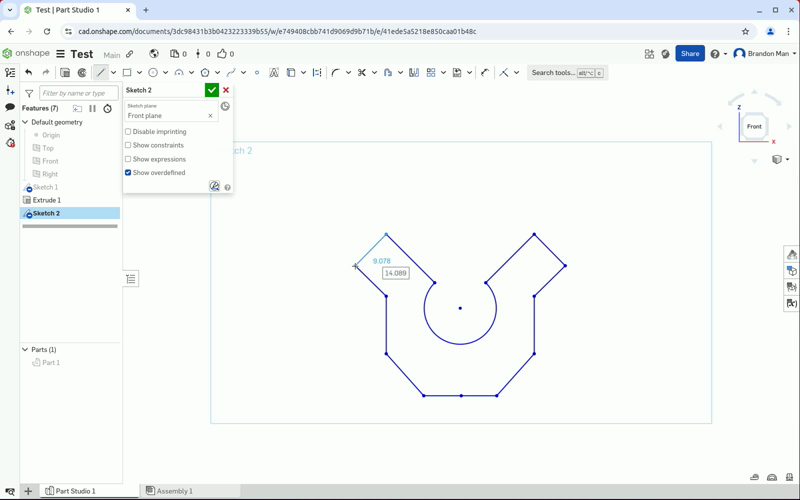
key_up(shift)
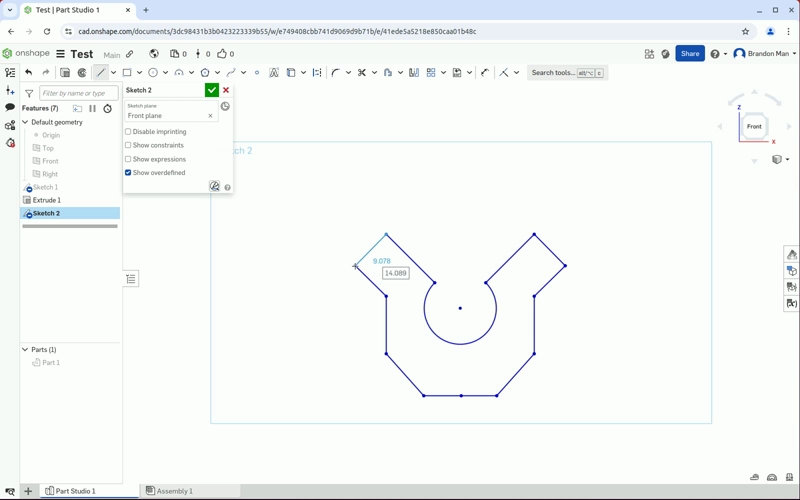
click(355, 265)
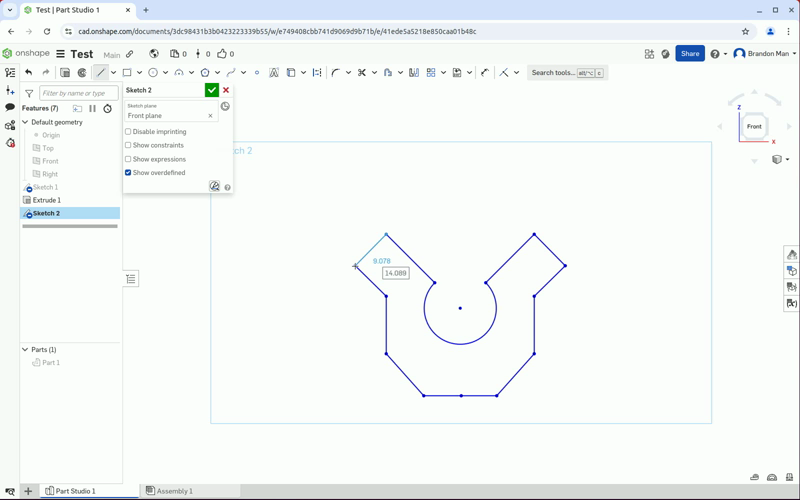
key(esc)
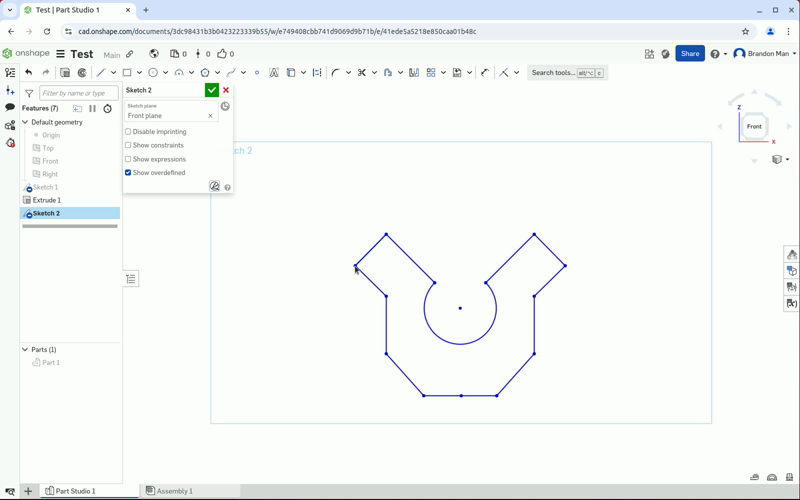
mouse_move(410, 282)
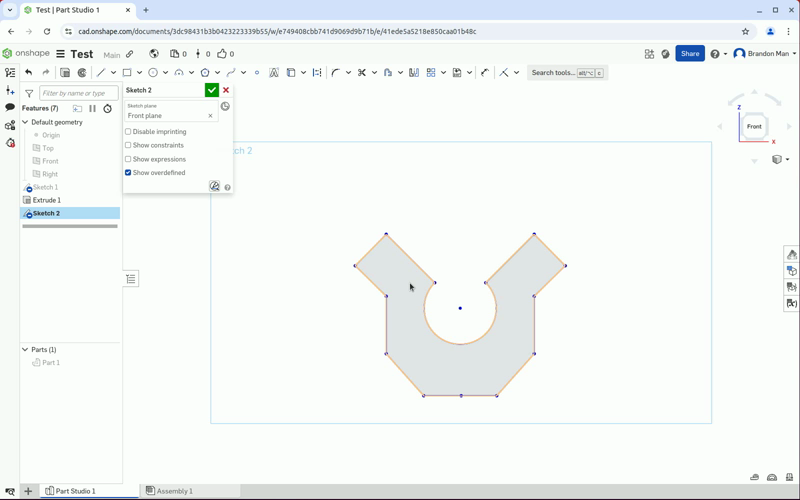
click(410, 282)
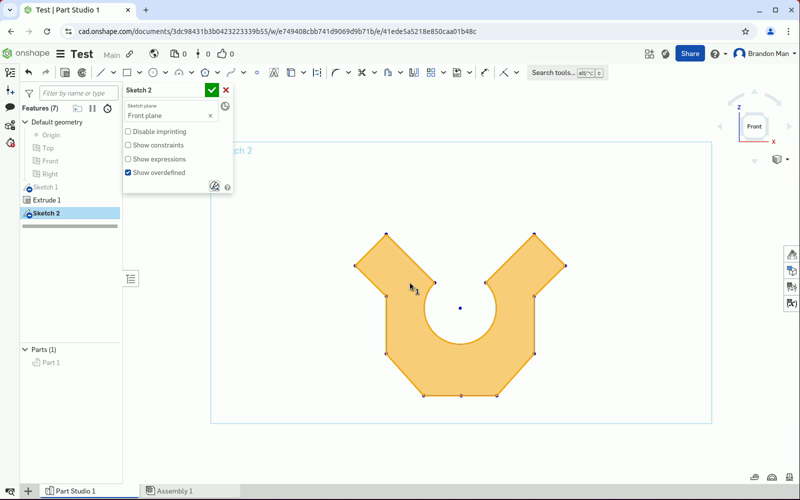
mouse_move(73, 352)
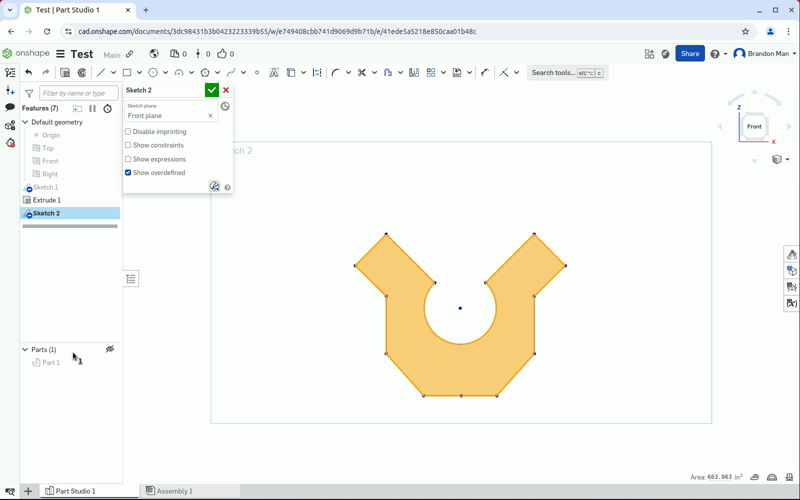
key(shift+y)
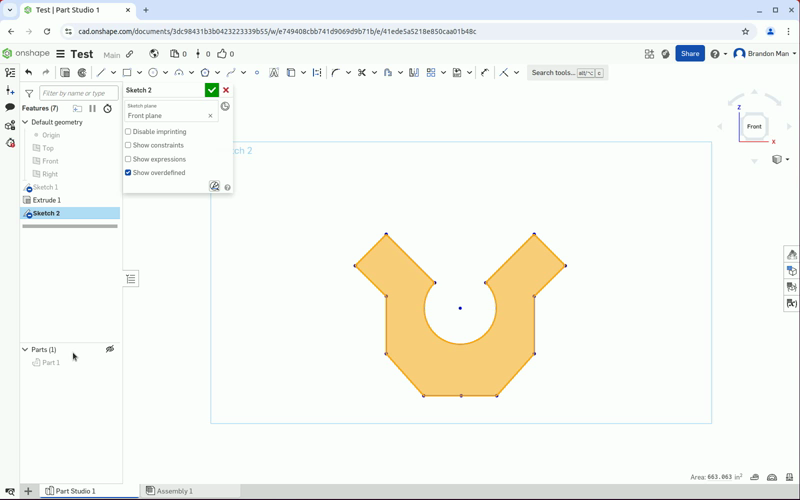
key(shift+e)
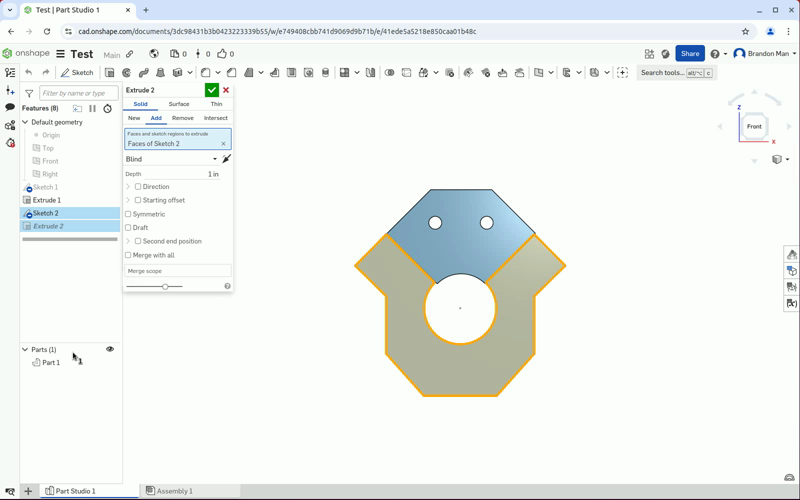
mouse_move(143, 106)
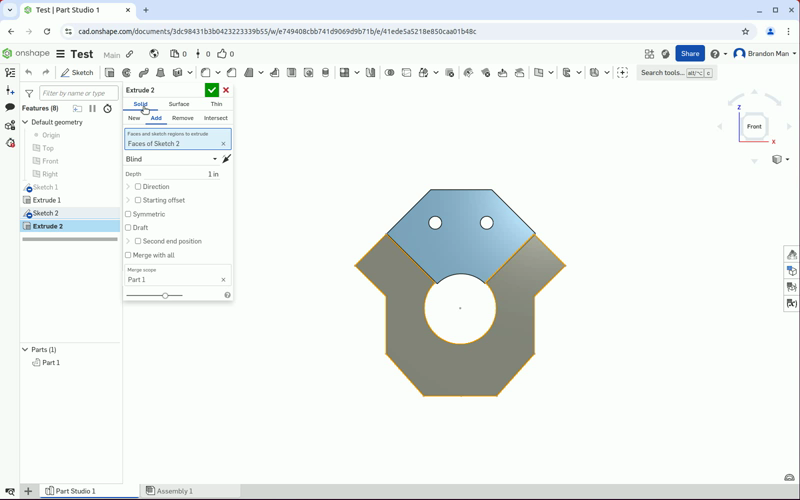
click(143, 106)
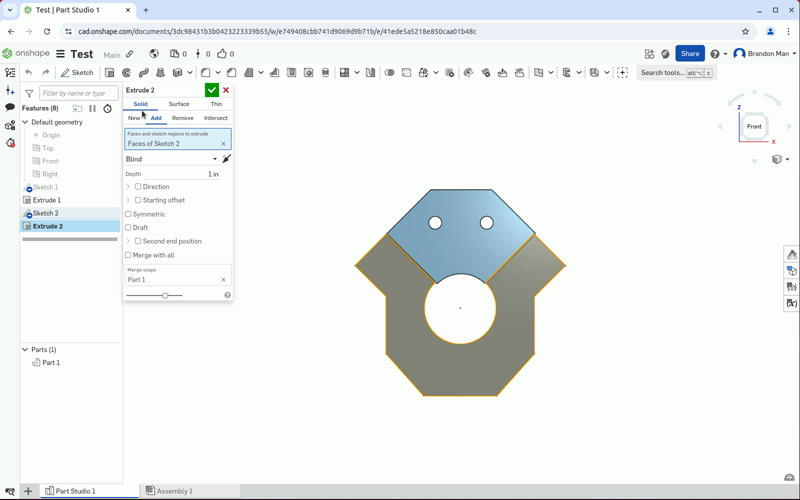
mouse_move(137, 120)
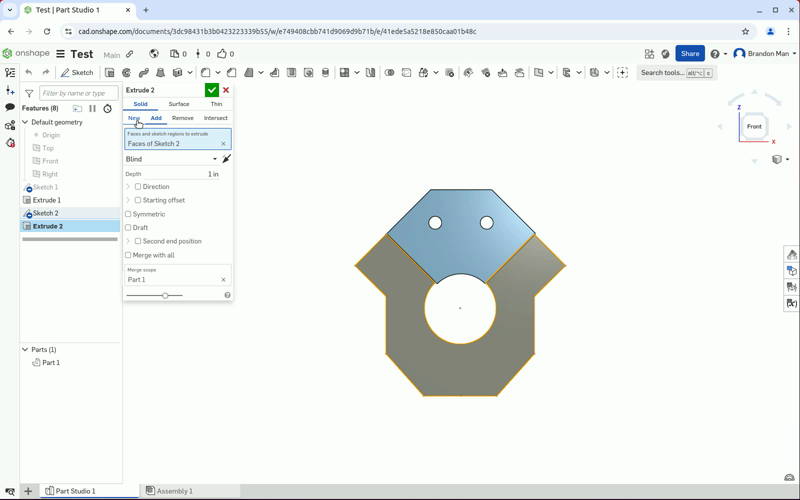
click(137, 120)
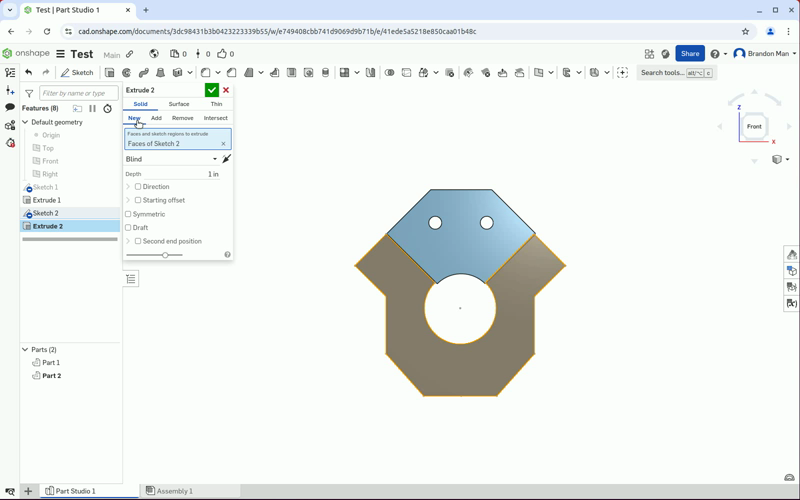
key(tab, 4)
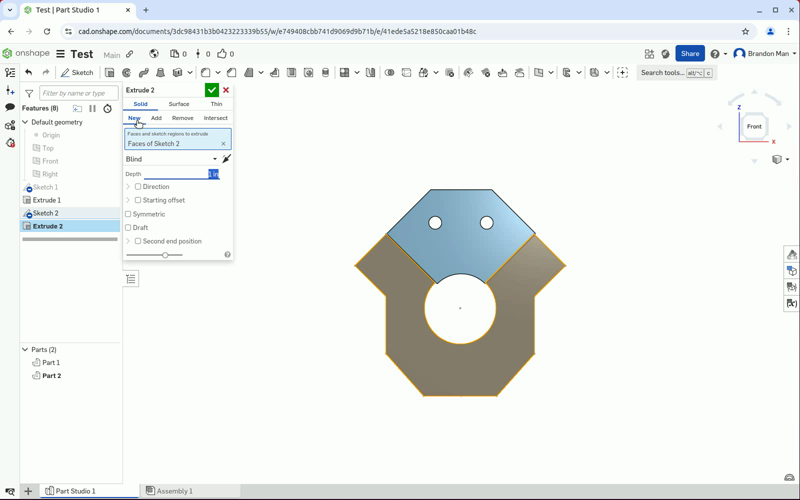
text(1.685)
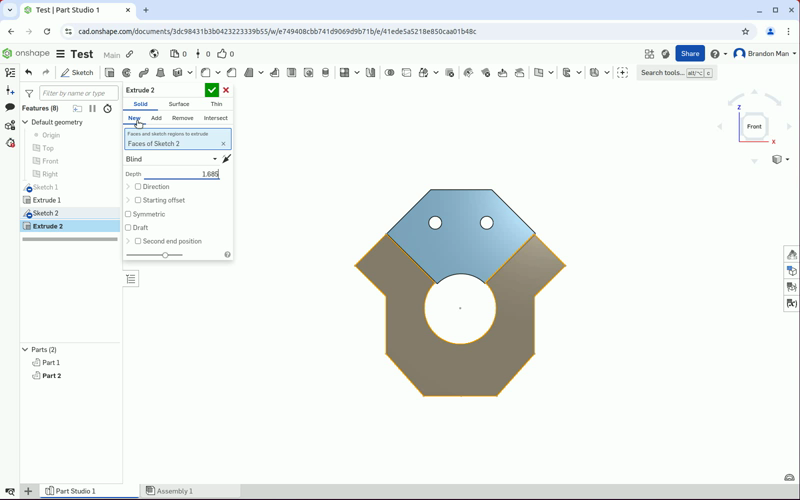
key(enter)
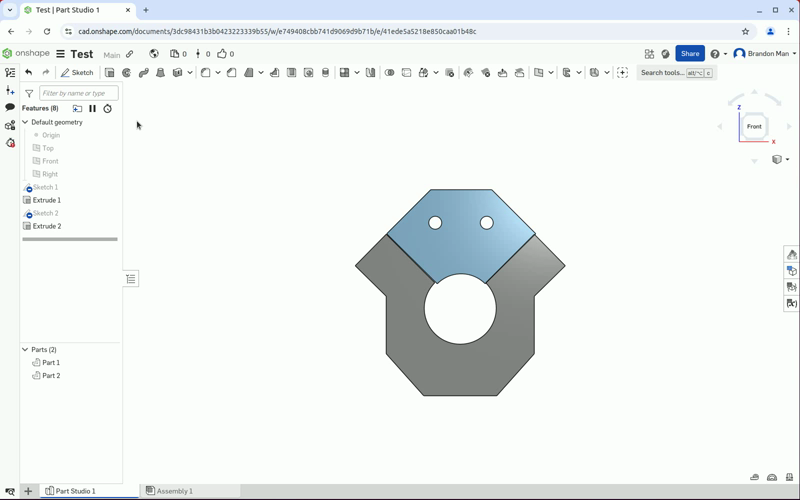
key(shift+h)
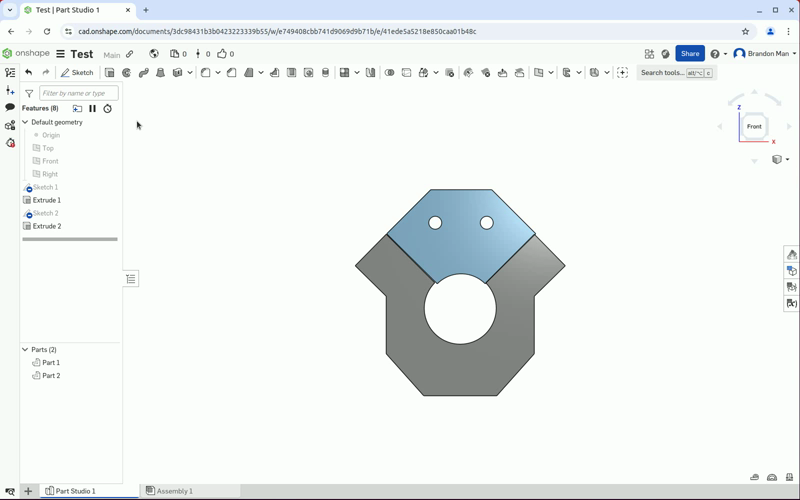
key(shift+h)
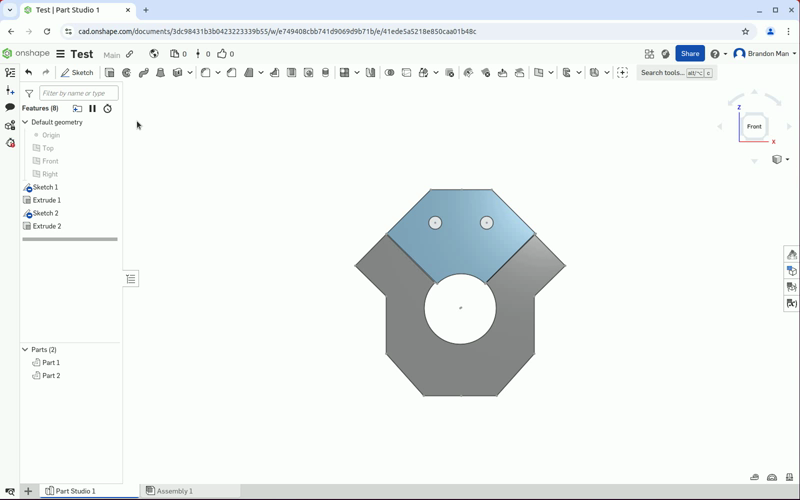
key(shift+7)
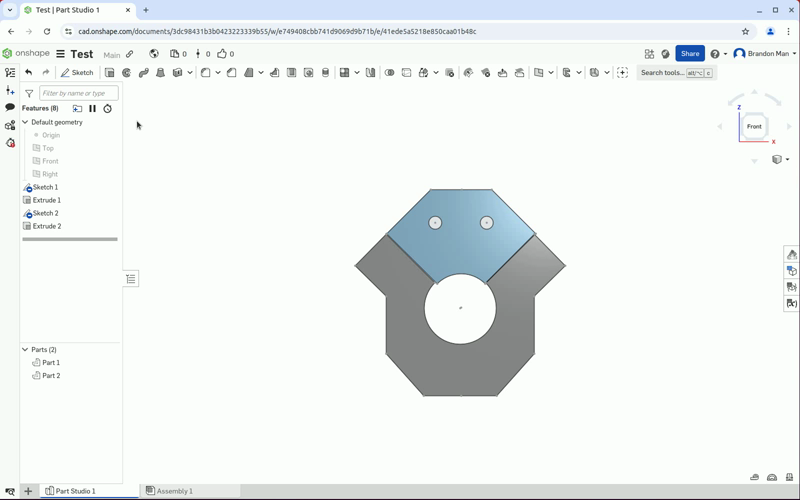
key(left, 2)
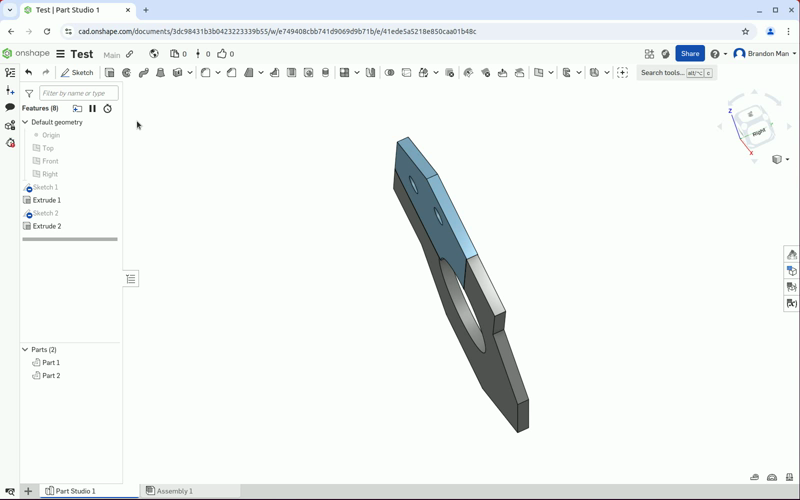
key(down, 2)
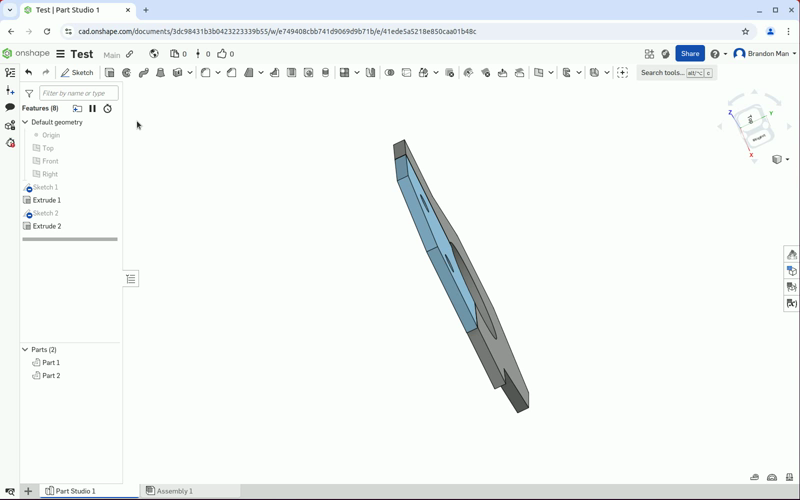
key(up, 2)
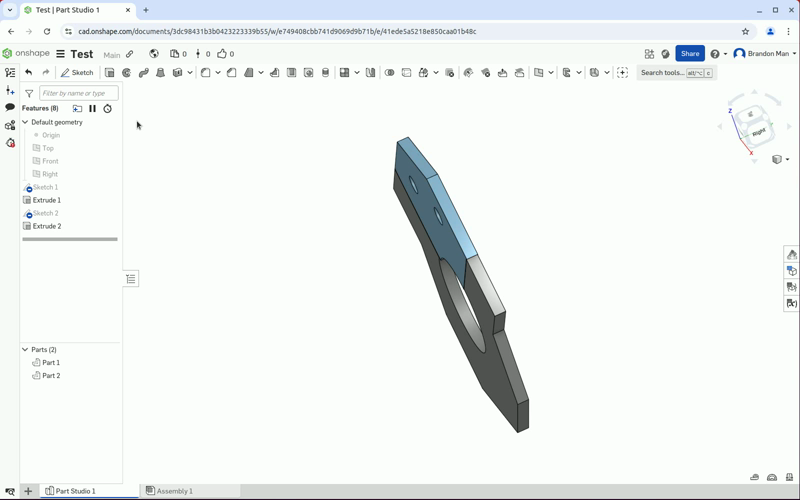
key(right, 2)
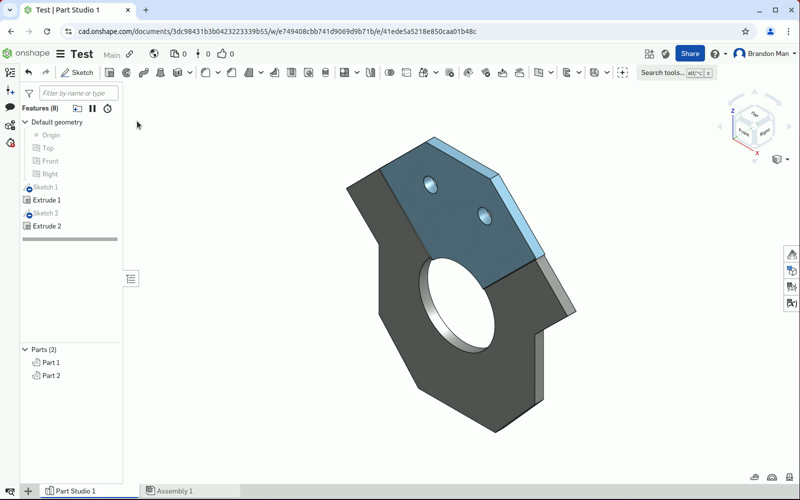
mouse_move(73, 189)
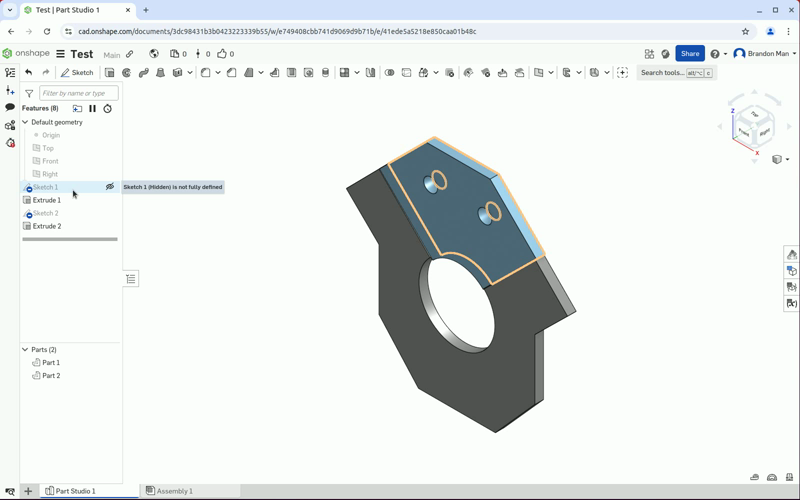
click(73, 189)